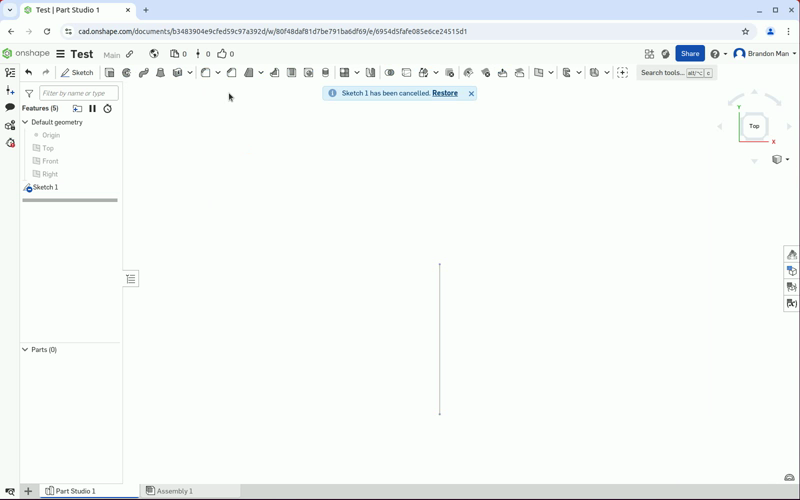
key(shift+h)
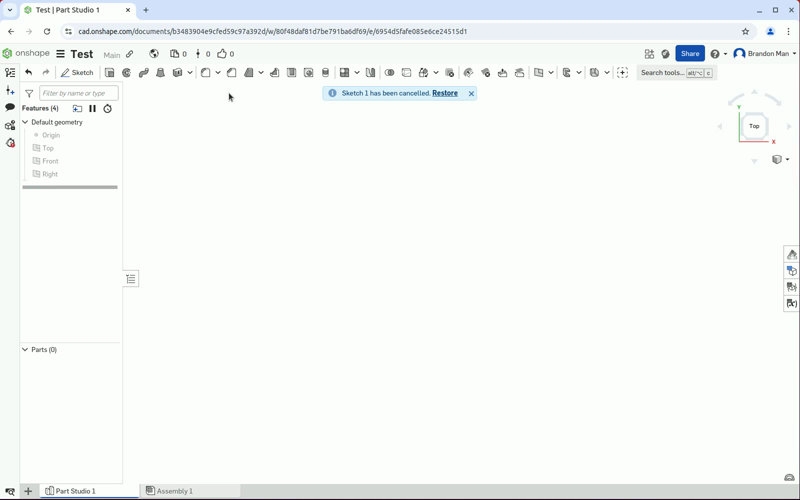
mouse_move(73, 352)
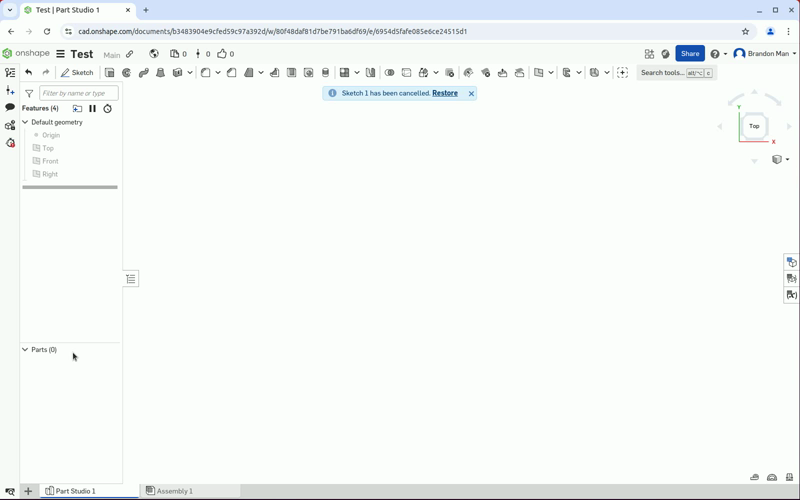
key(y)
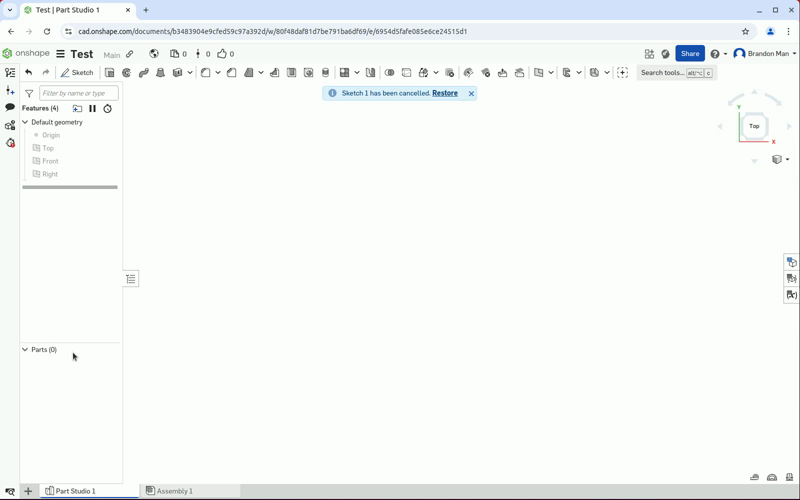
key(shift+p)
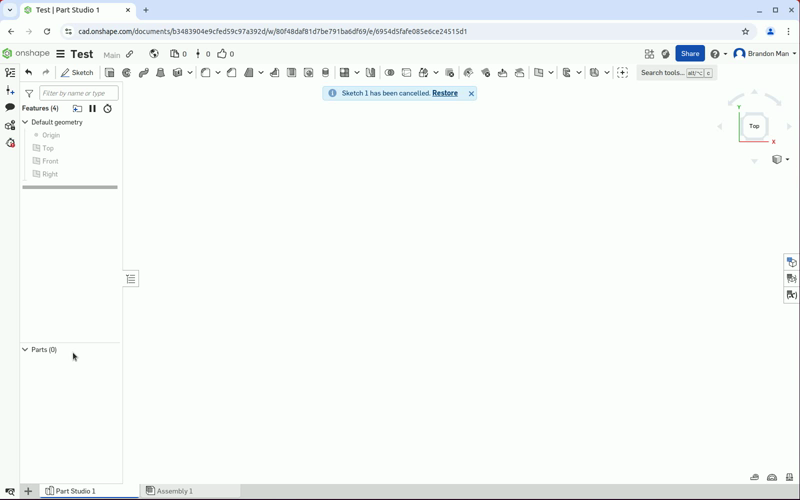
key(space)
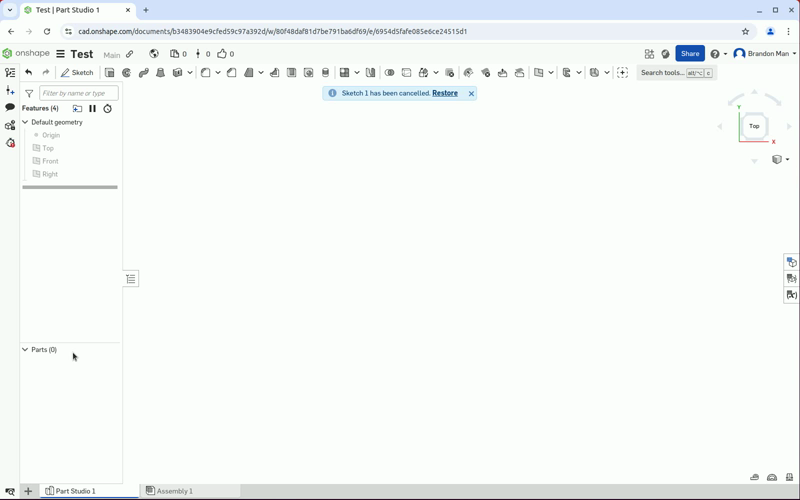
key_down(shift)
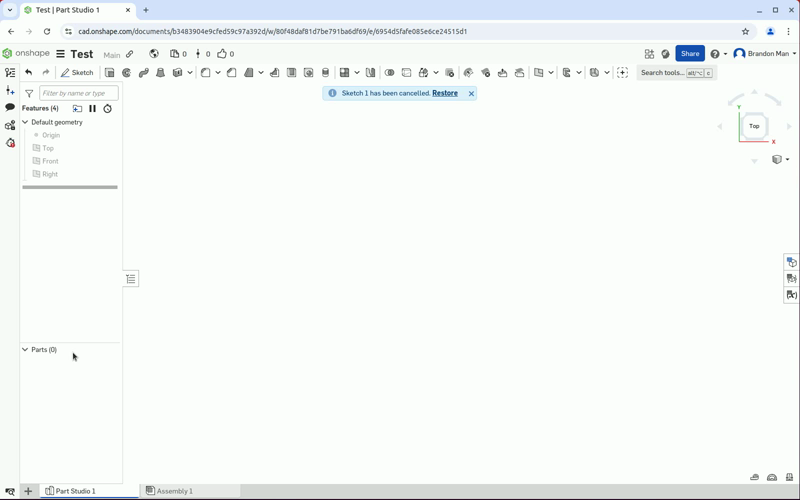
key(up)
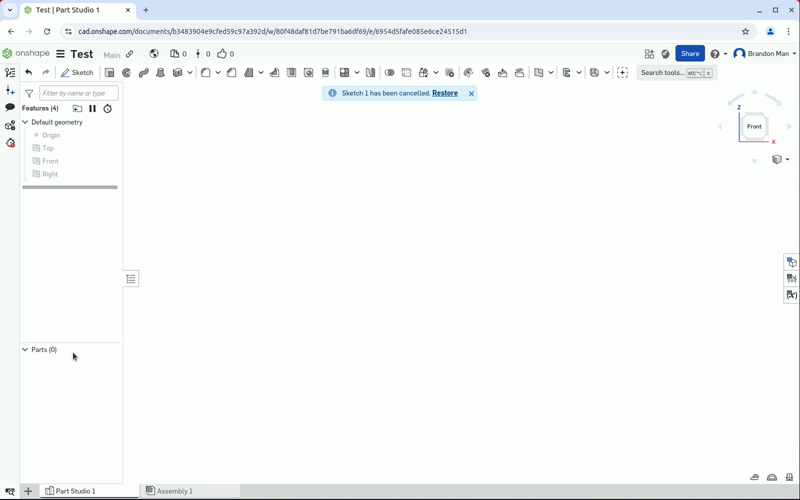
key_up(shift)
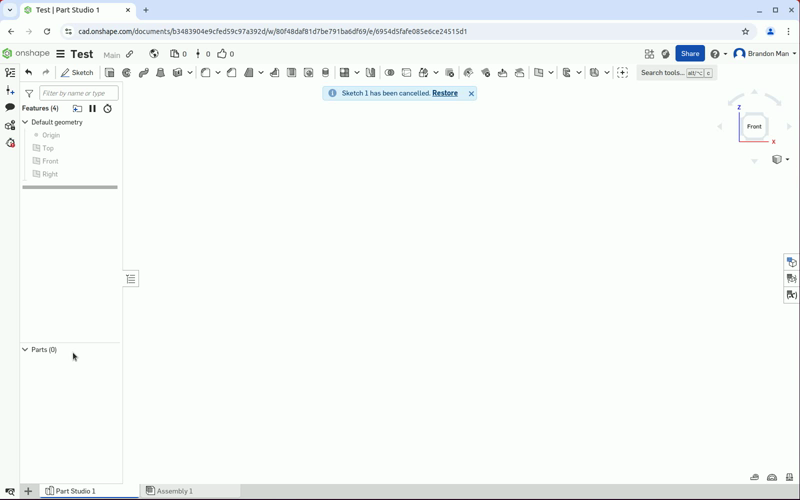
mouse_move(73, 352)
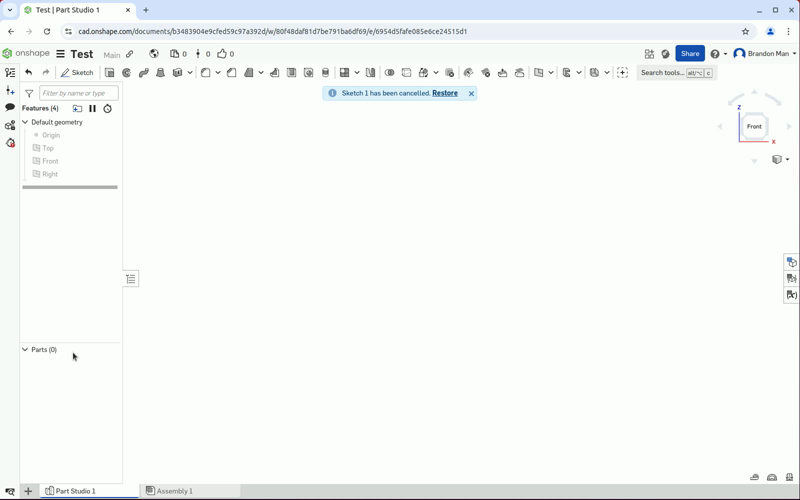
key(shift+y)
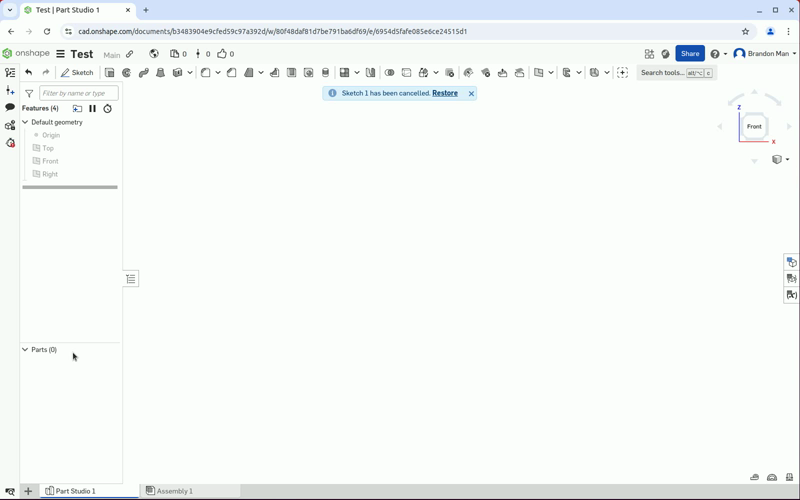
key(shift+s)
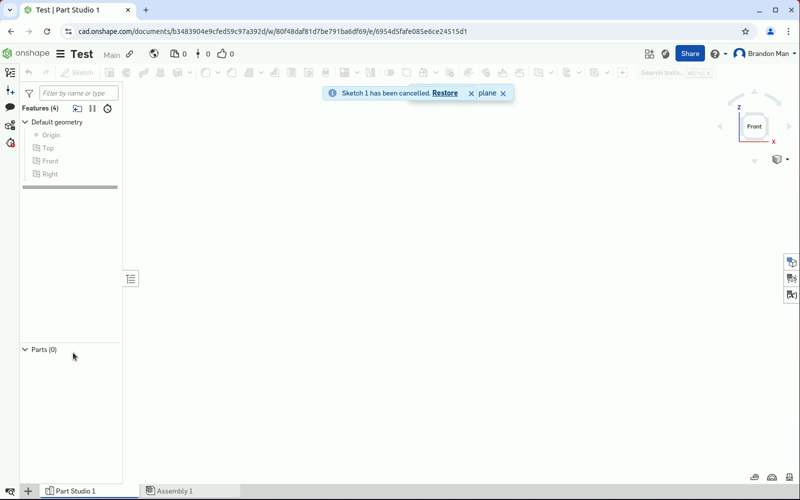
mouse_move(73, 163)
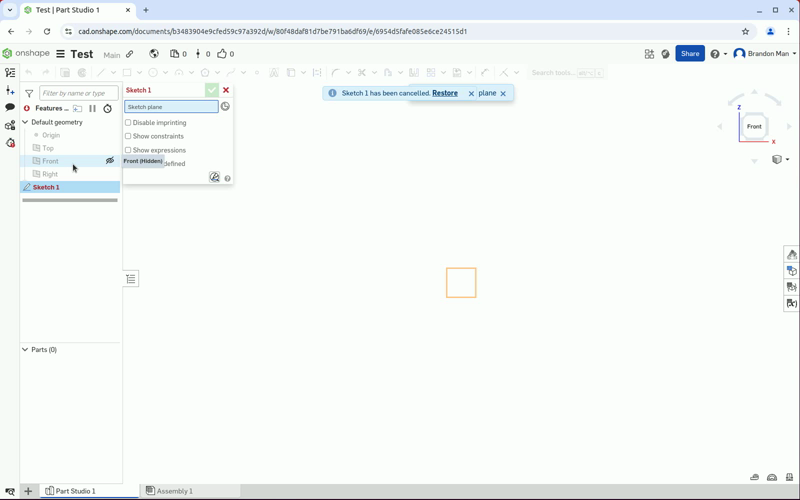
click(73, 163)
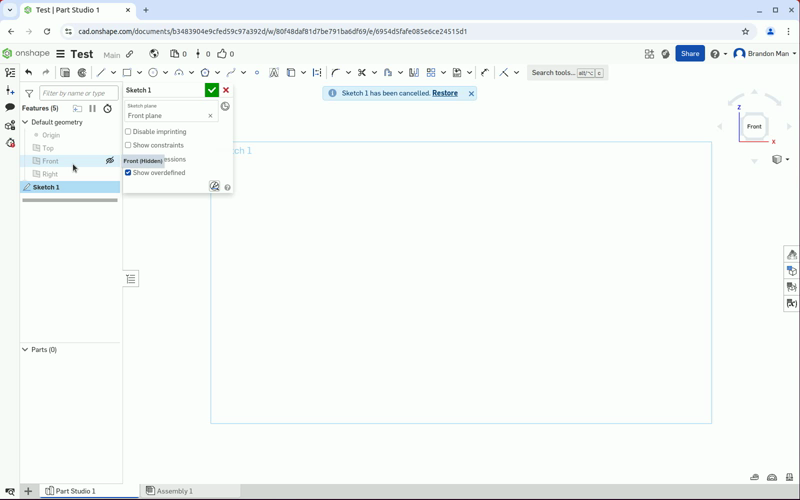
mouse_move(73, 352)
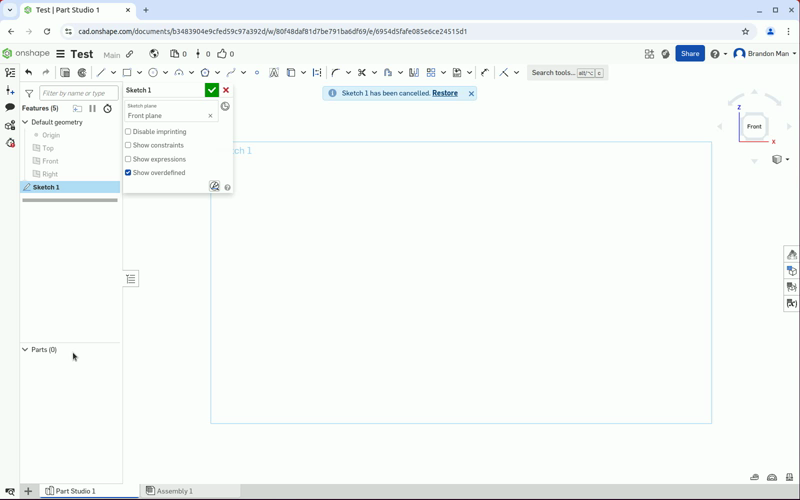
key(y)
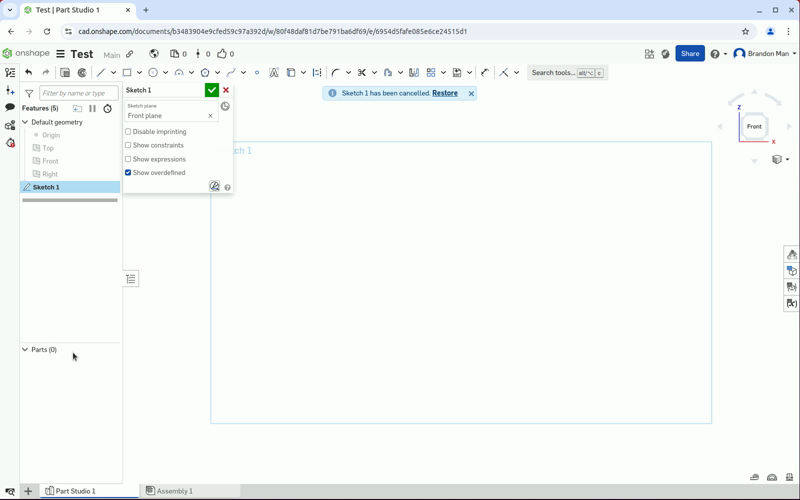
key(l)
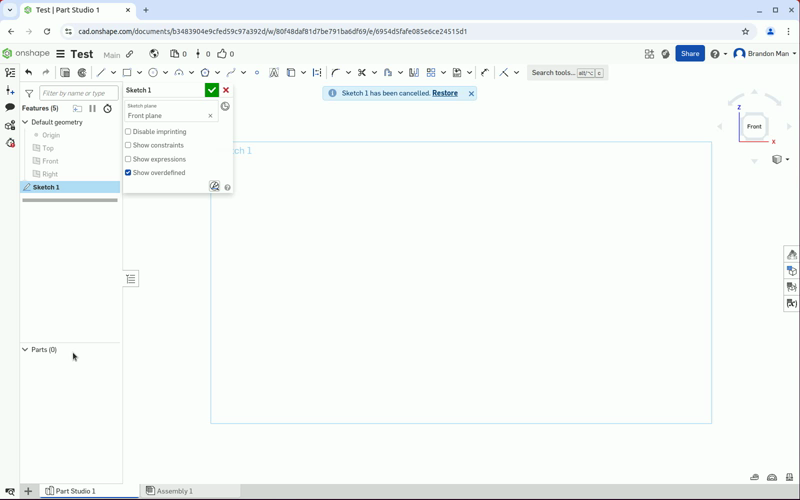
key_down(shift)
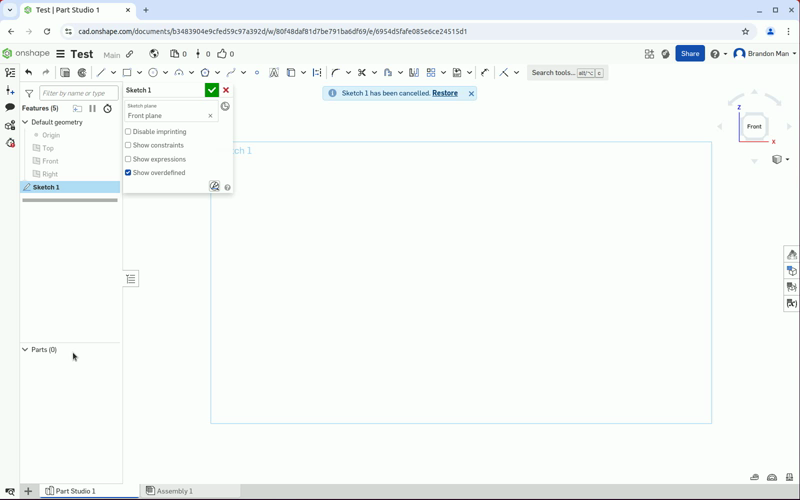
mouse_move(348, 236)
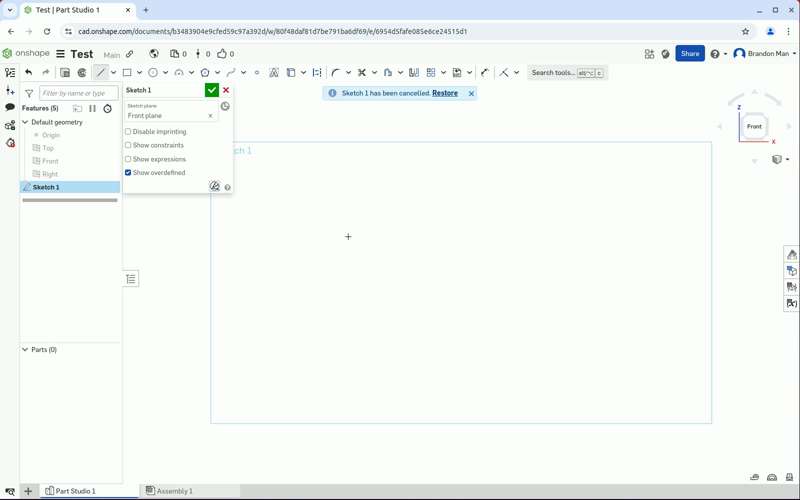
click(348, 236)
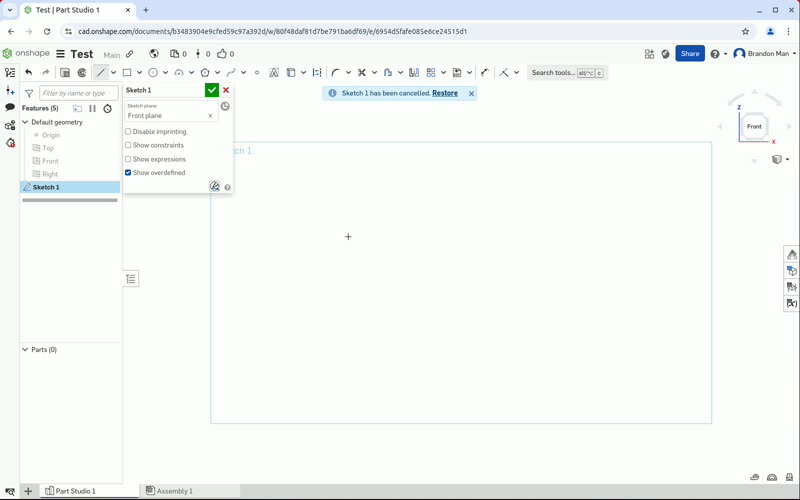
key_up(shift)
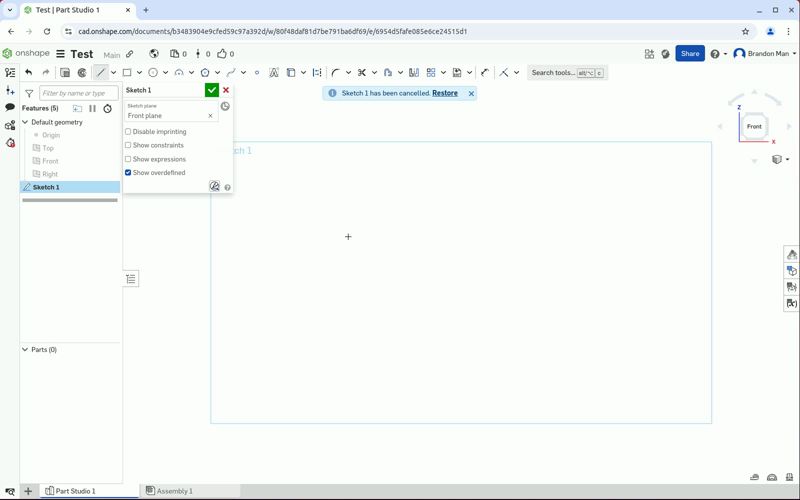
key_down(shift)
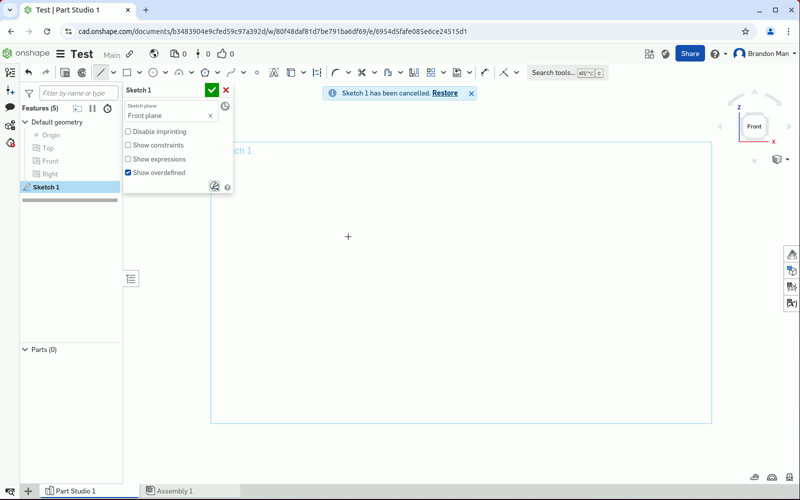
mouse_move(378, 236)
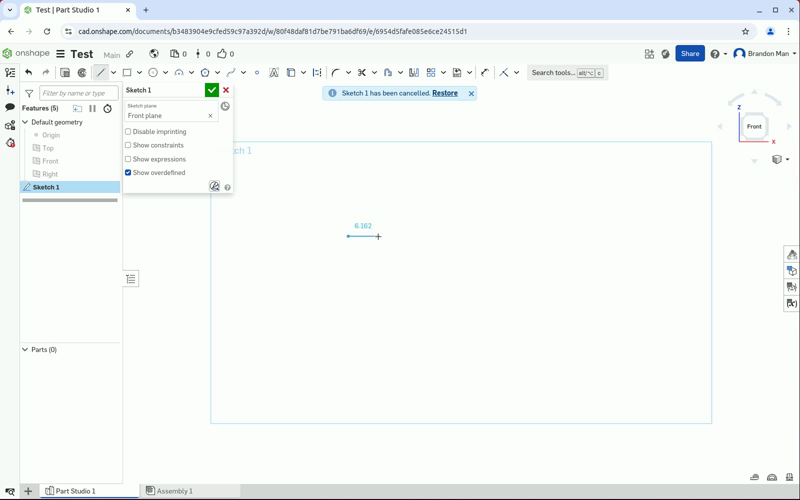
mouse_move(368, 236)
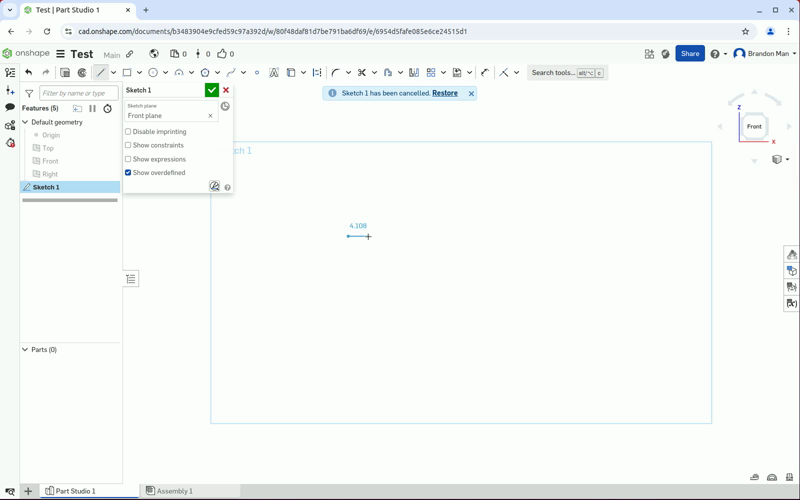
click(368, 236)
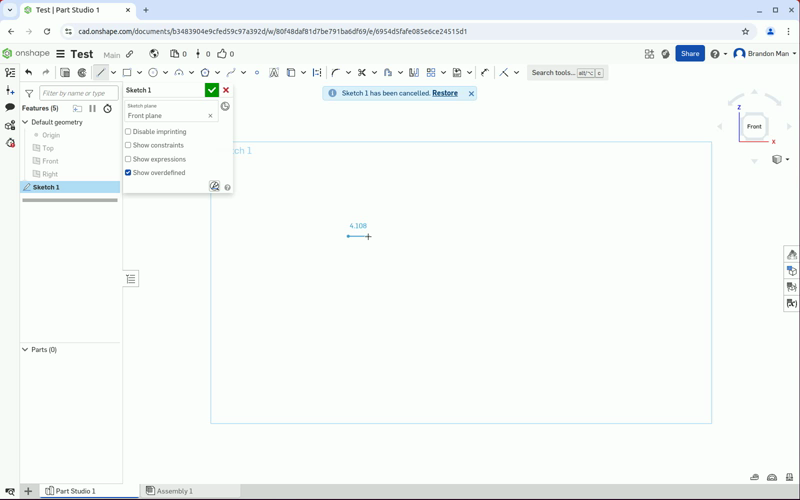
key_up(shift)
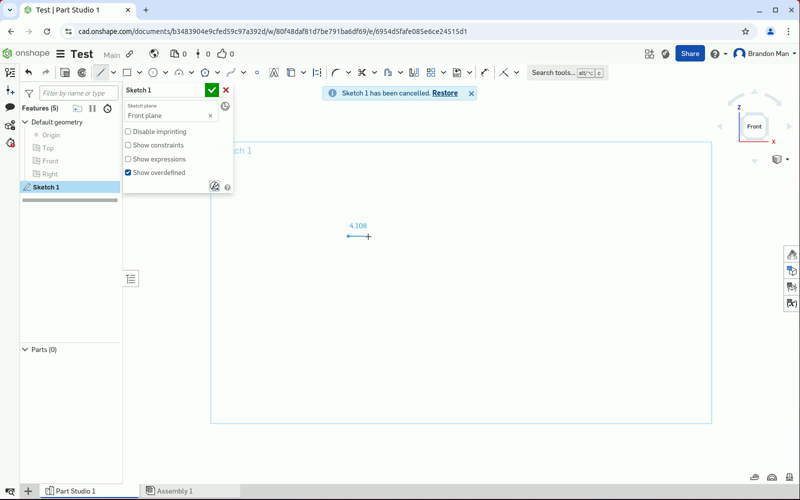
key_down(shift)
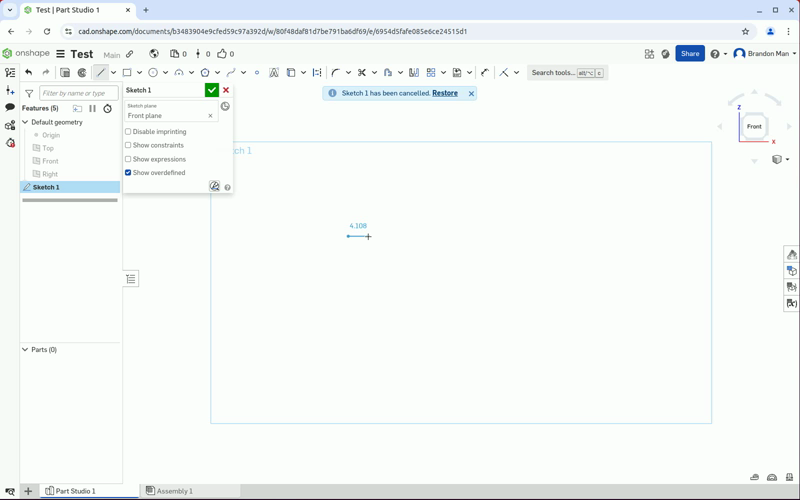
mouse_move(398, 236)
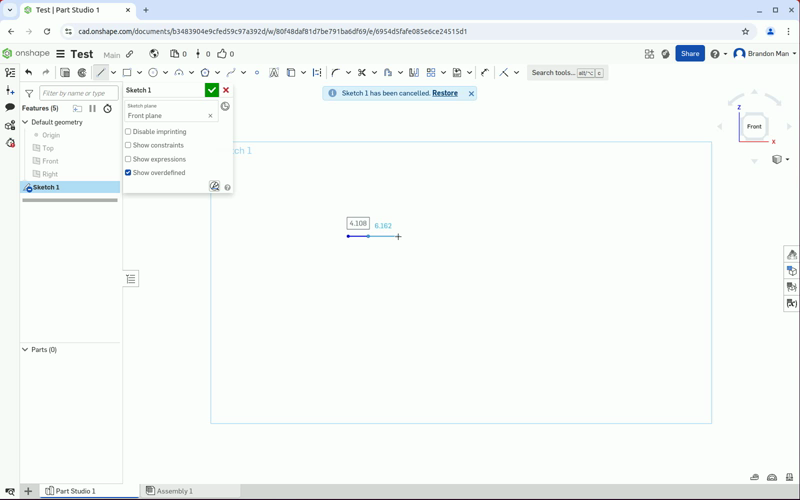
mouse_move(368, 209)
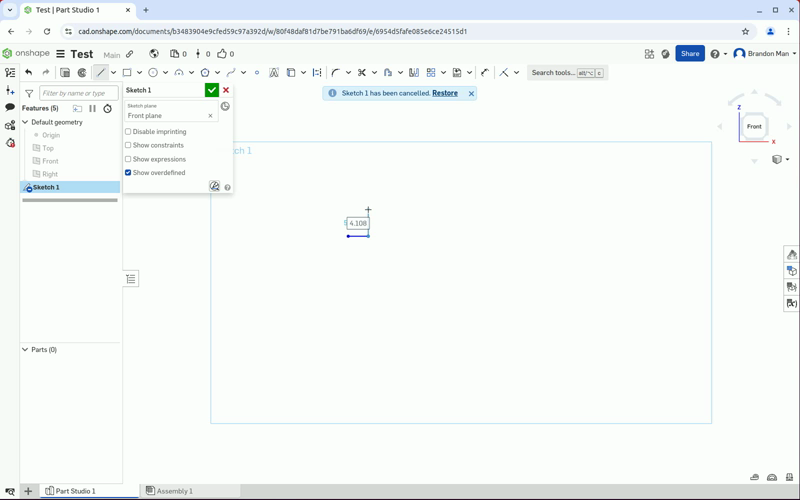
click(368, 209)
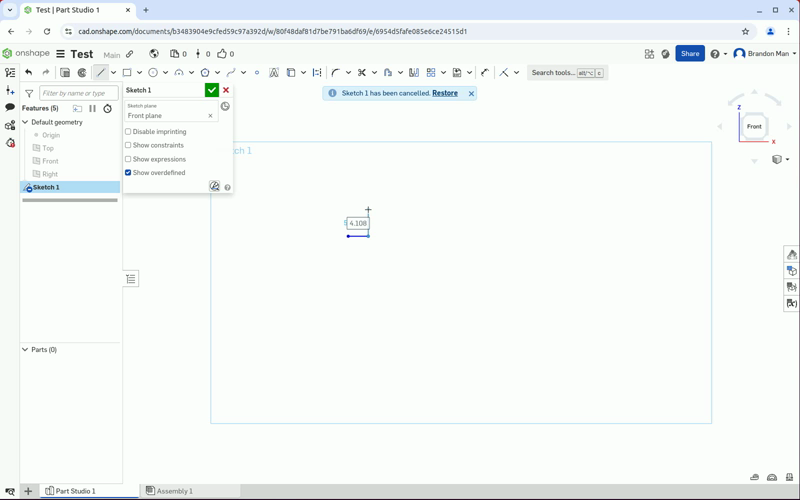
key_up(shift)
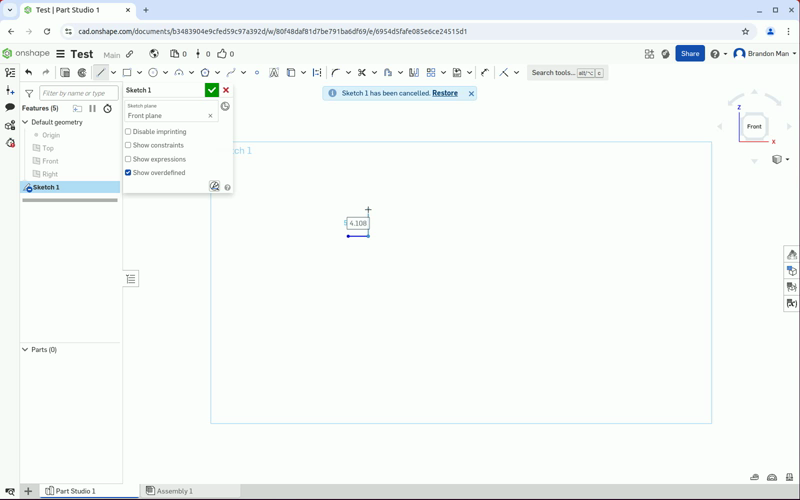
key_down(shift)
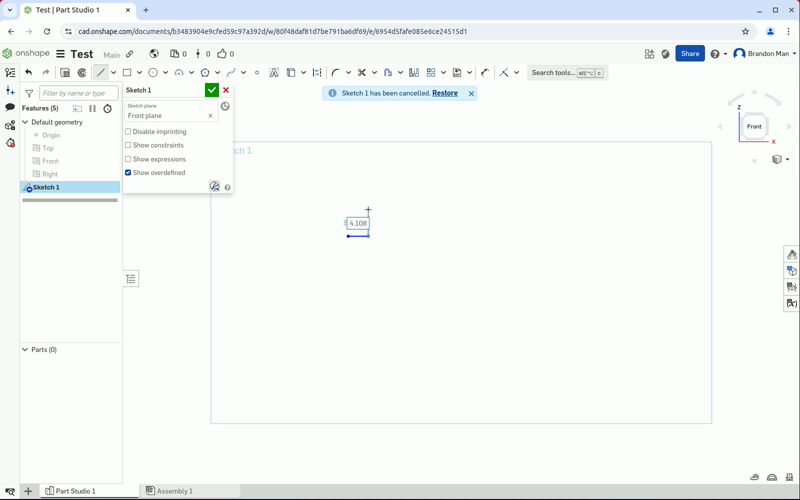
mouse_move(398, 209)
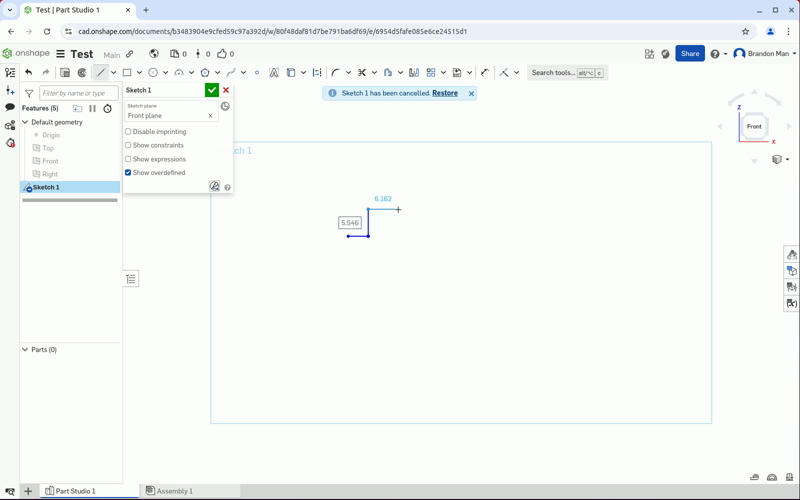
mouse_move(348, 209)
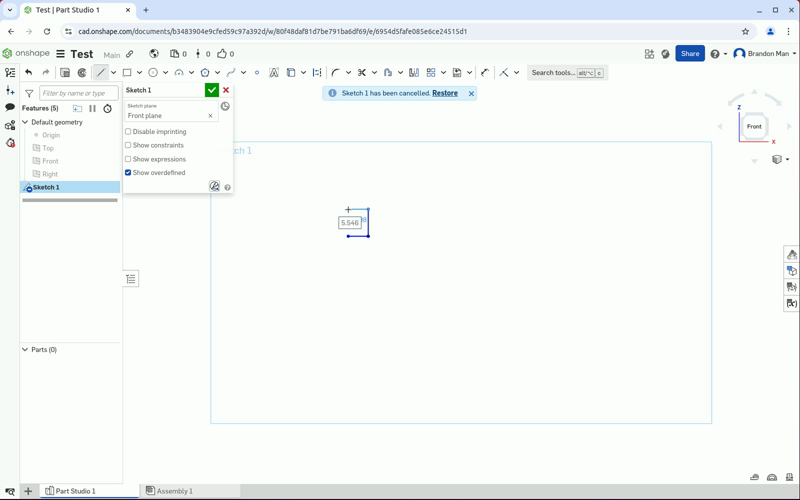
click(348, 209)
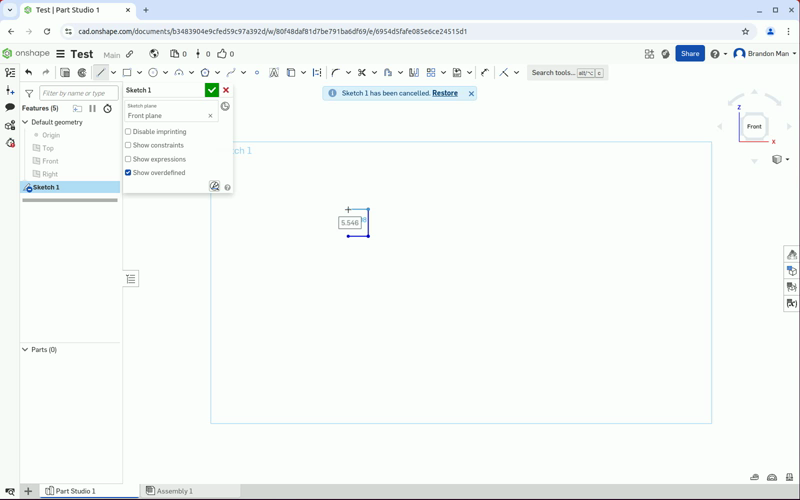
key_up(shift)
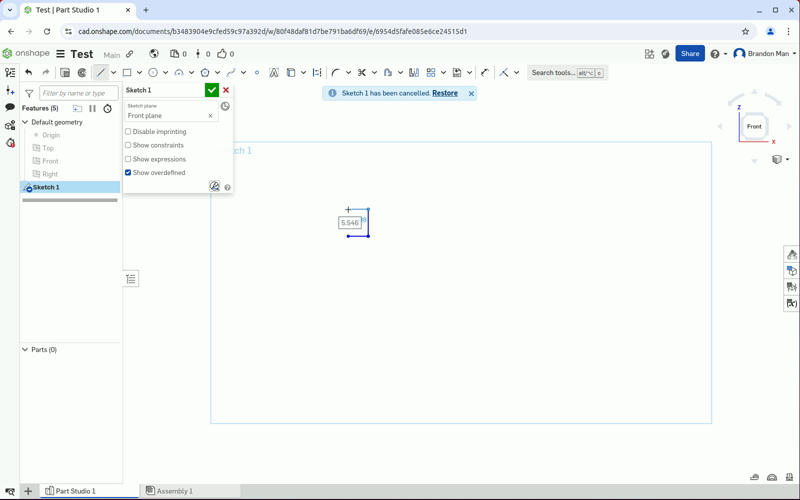
mouse_move(378, 209)
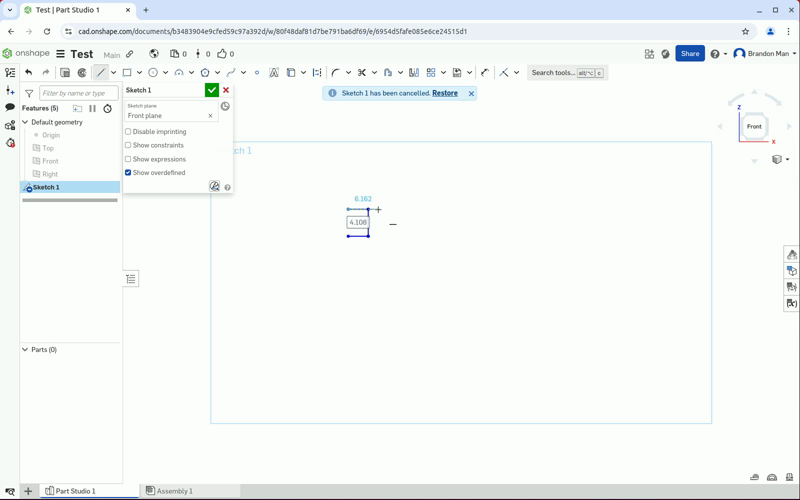
key_down(shift)
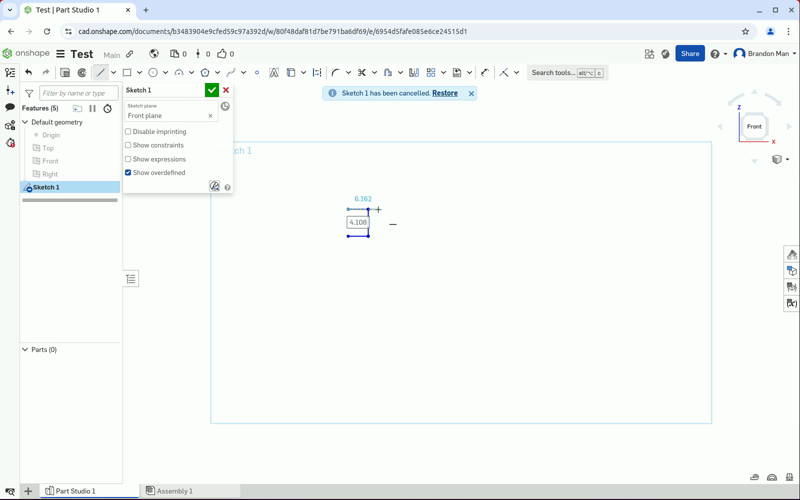
mouse_move(348, 236)
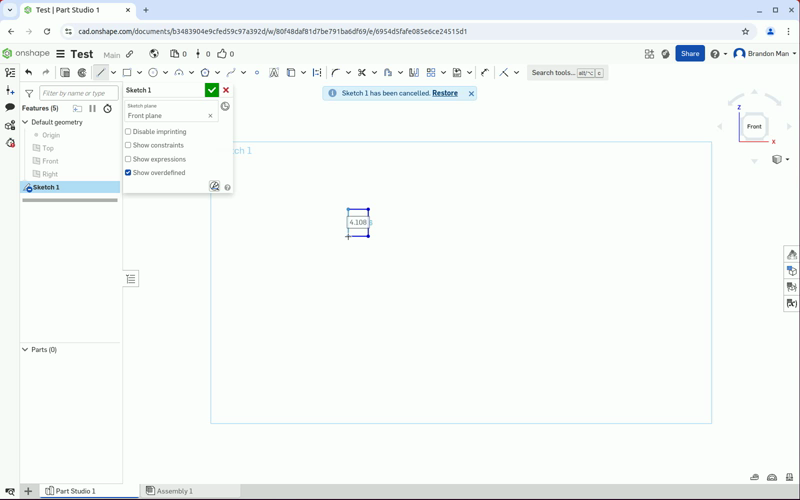
key_up(shift)
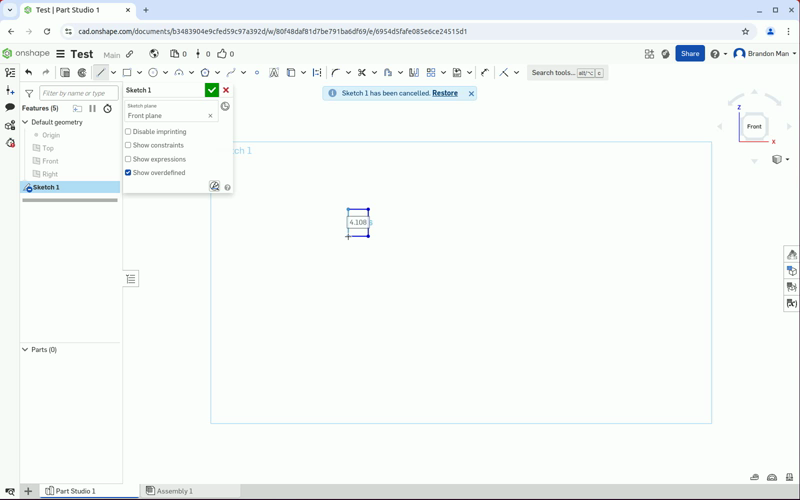
click(348, 236)
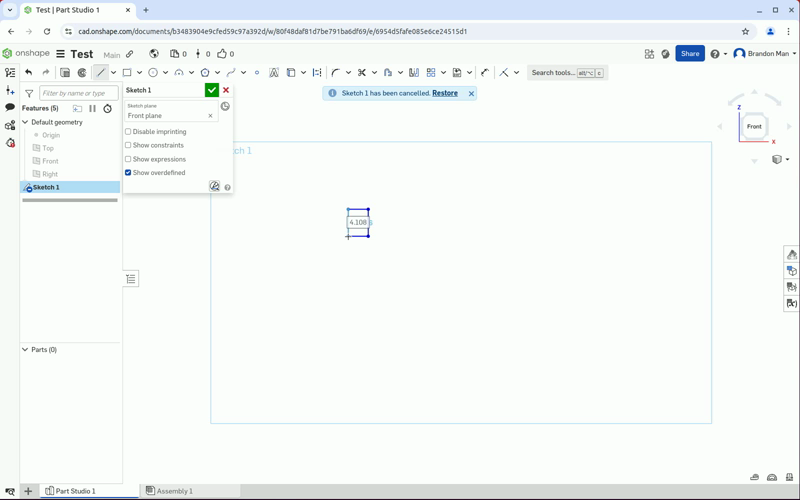
key(esc)
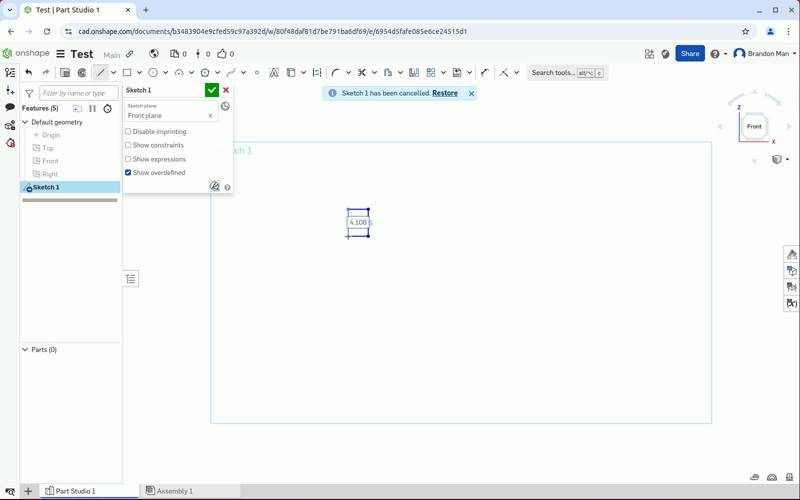
mouse_move(363, 215)
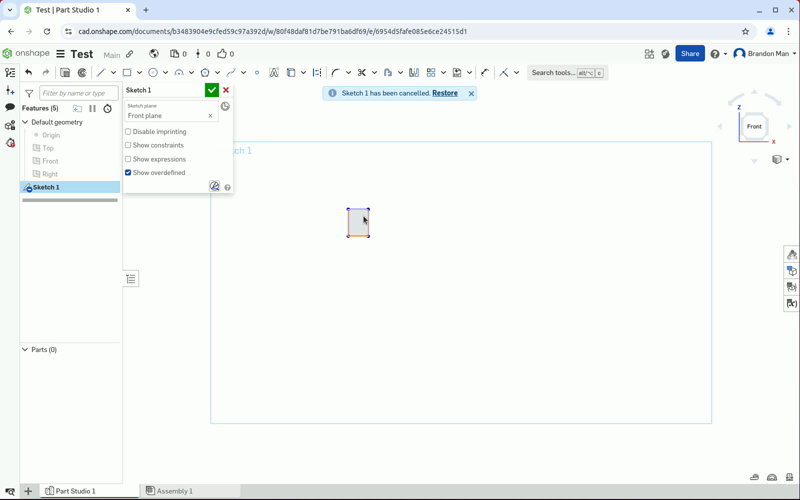
scroll(6)
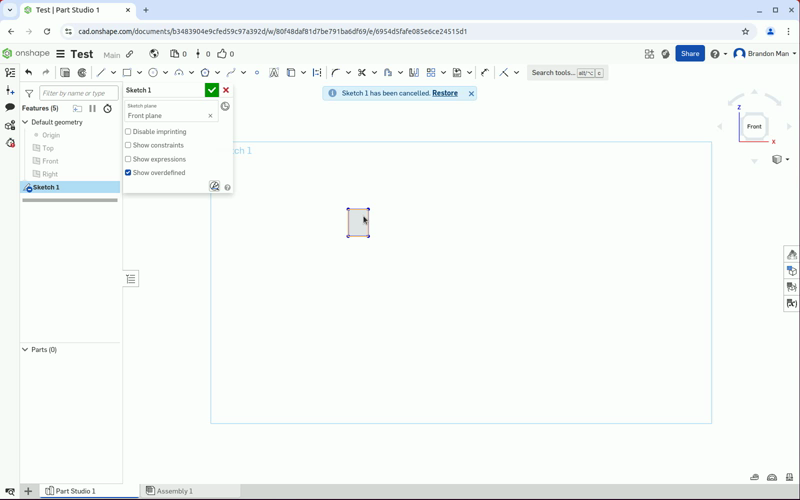
scroll(6)
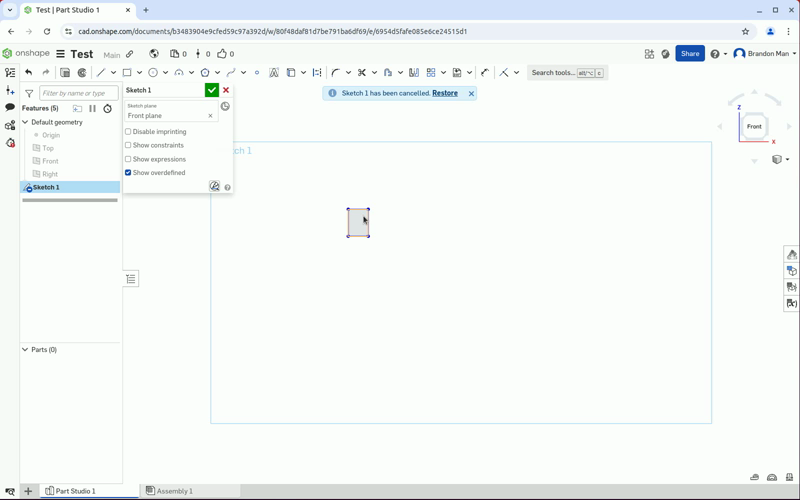
scroll(6)
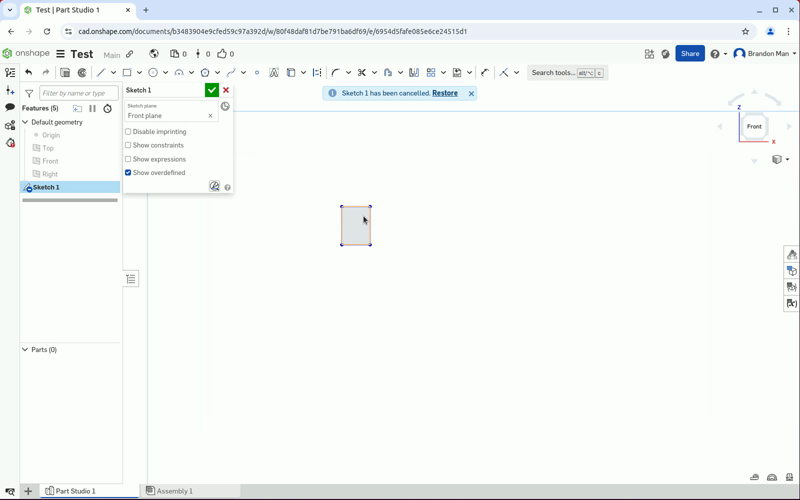
scroll(6)
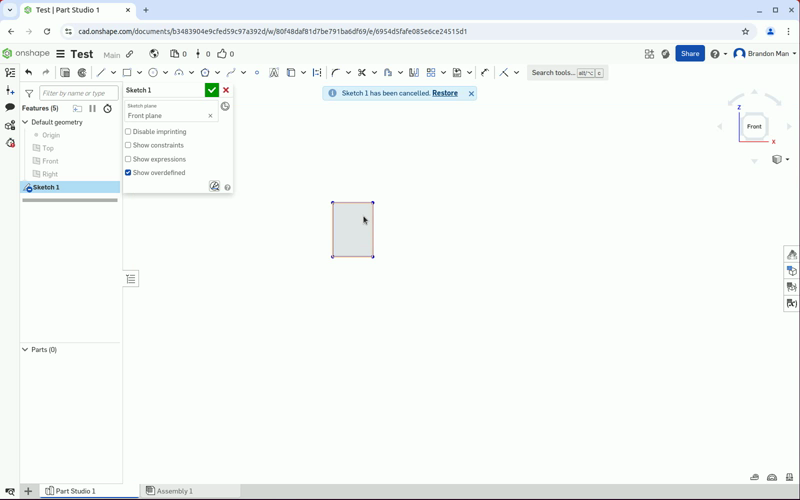
scroll(6)
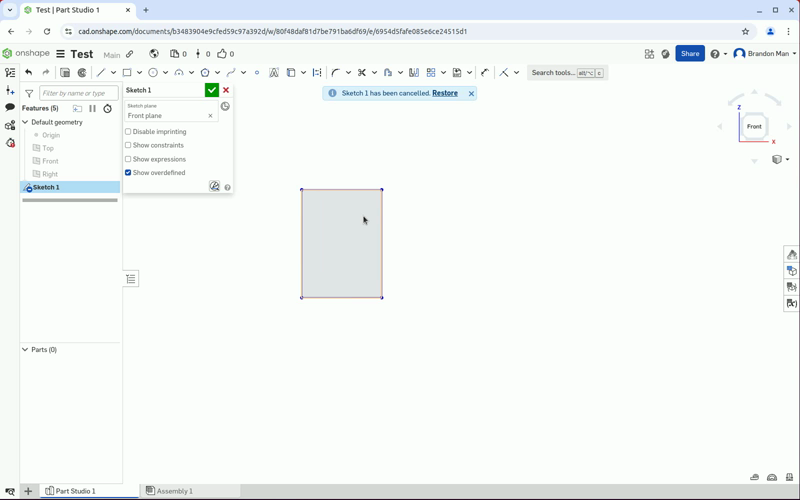
scroll(6)
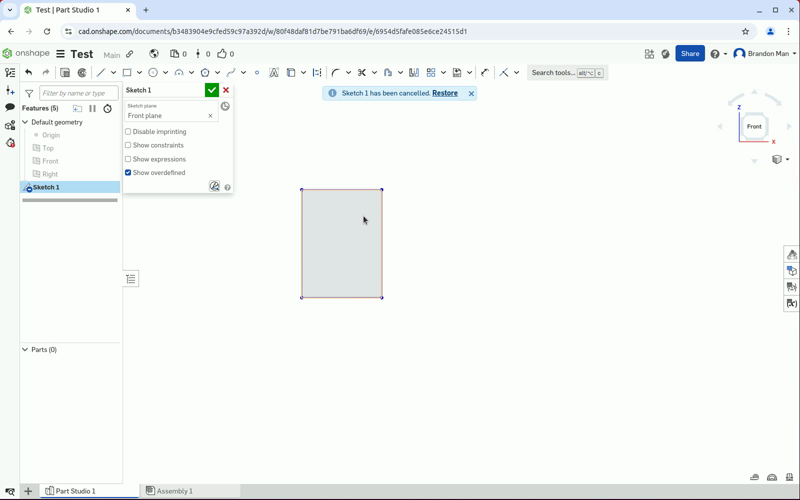
scroll(6)
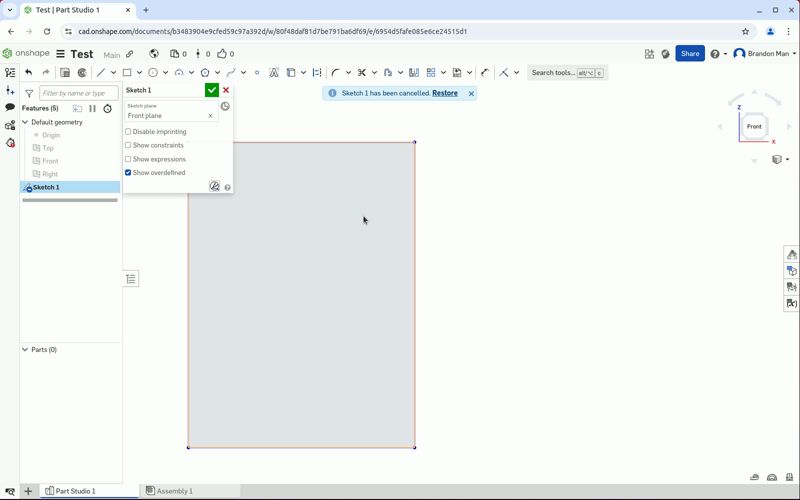
click(363, 215)
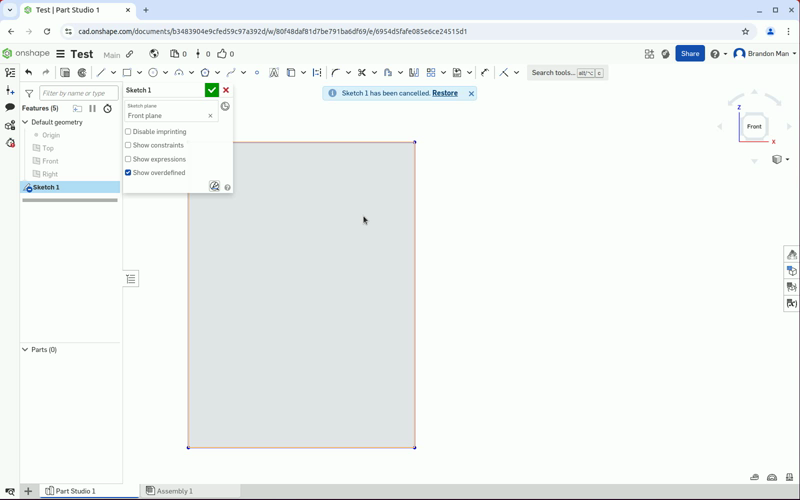
scroll(-6)
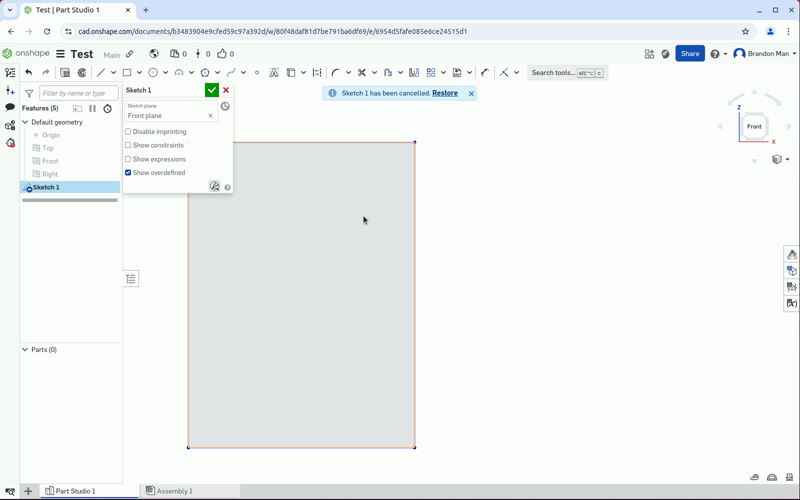
scroll(-6)
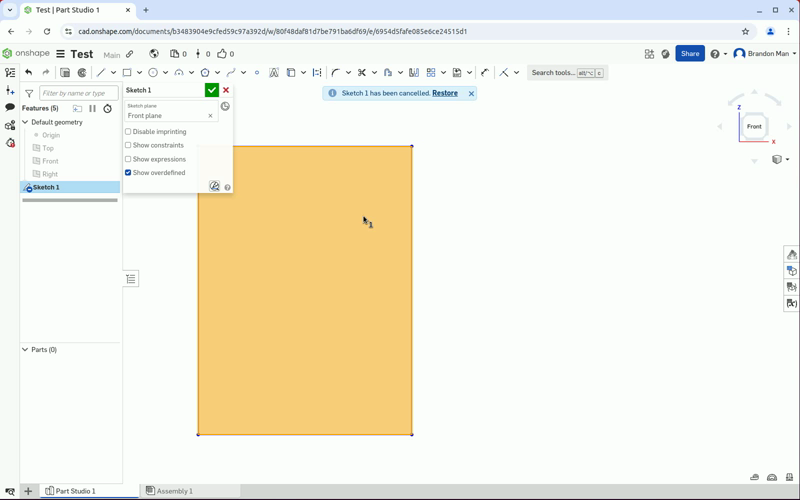
scroll(-6)
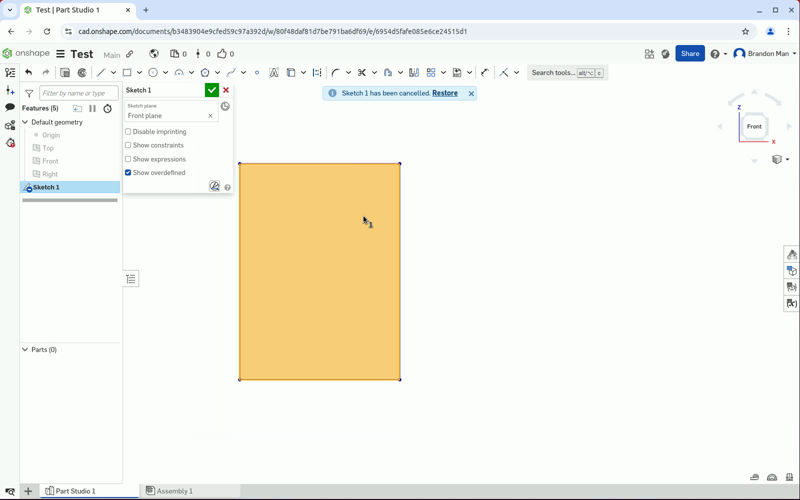
scroll(-6)
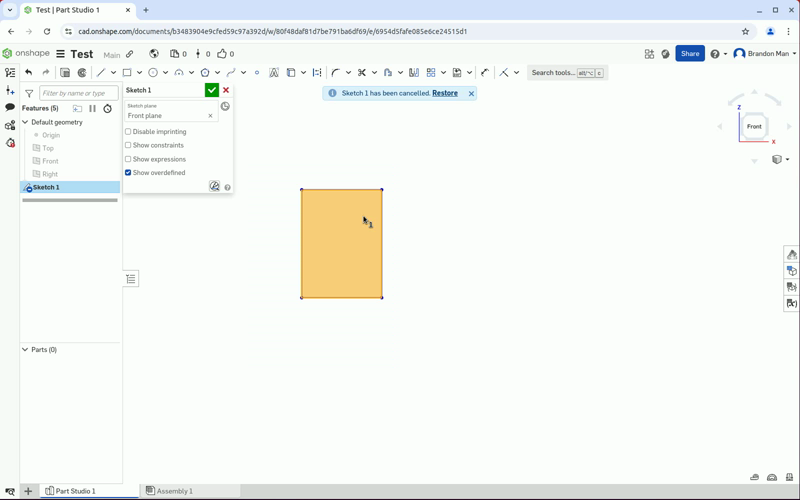
scroll(-6)
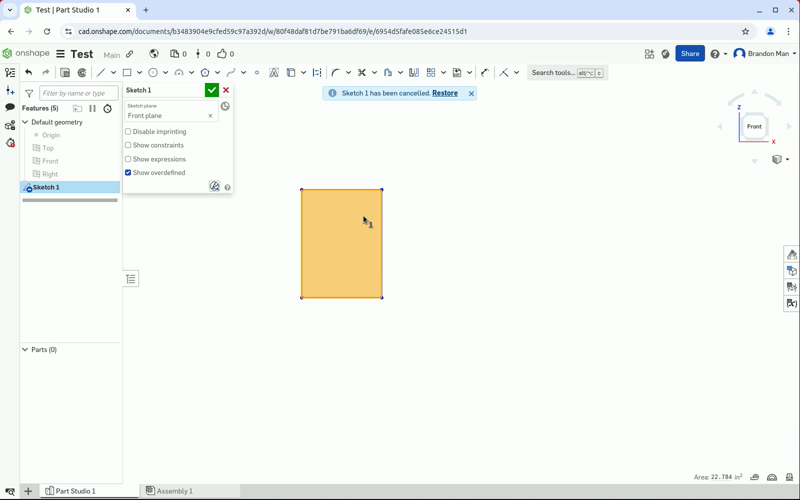
scroll(-6)
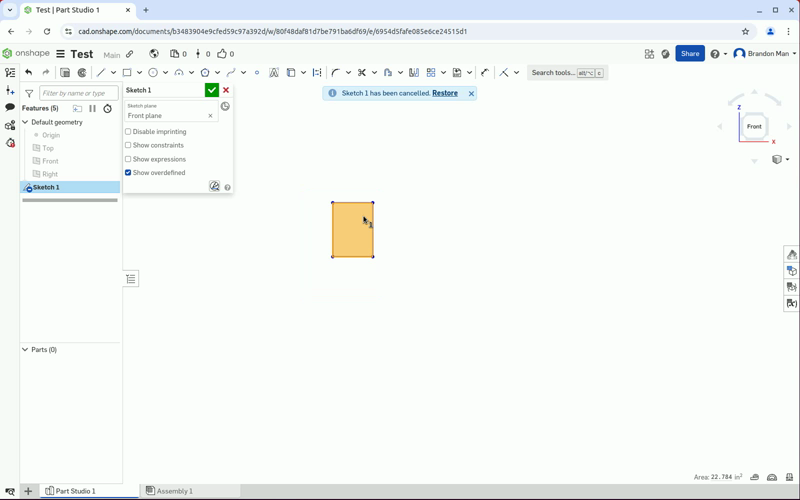
scroll(-6)
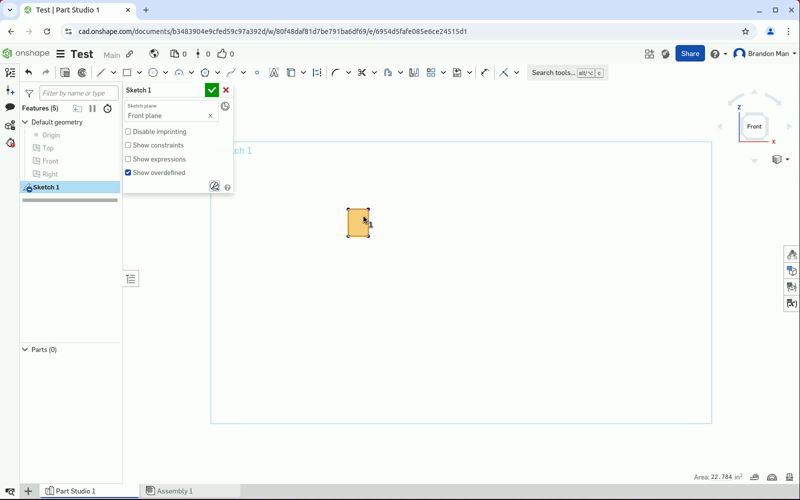
mouse_move(73, 352)
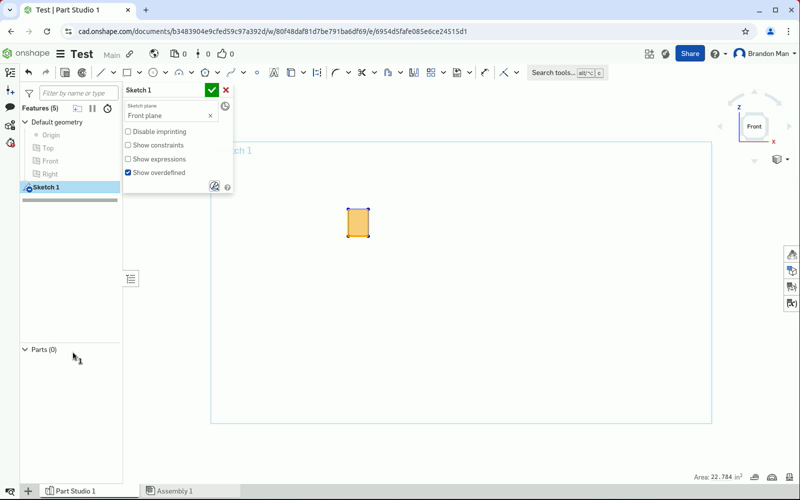
key(shift+y)
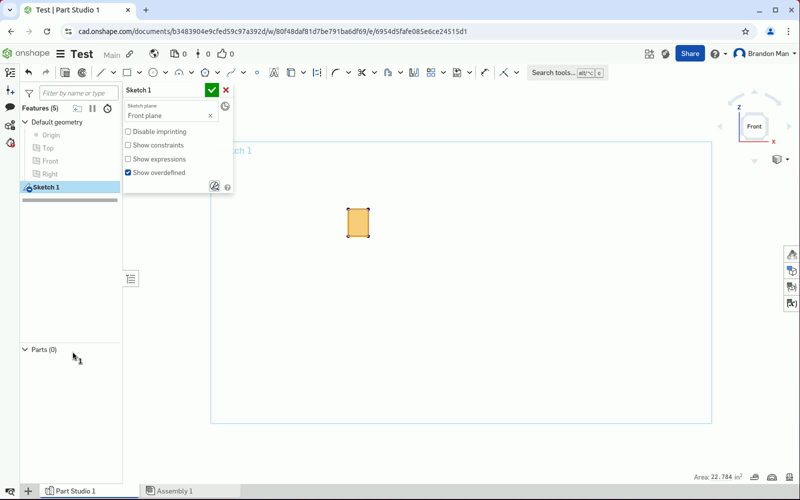
key(shift+e)
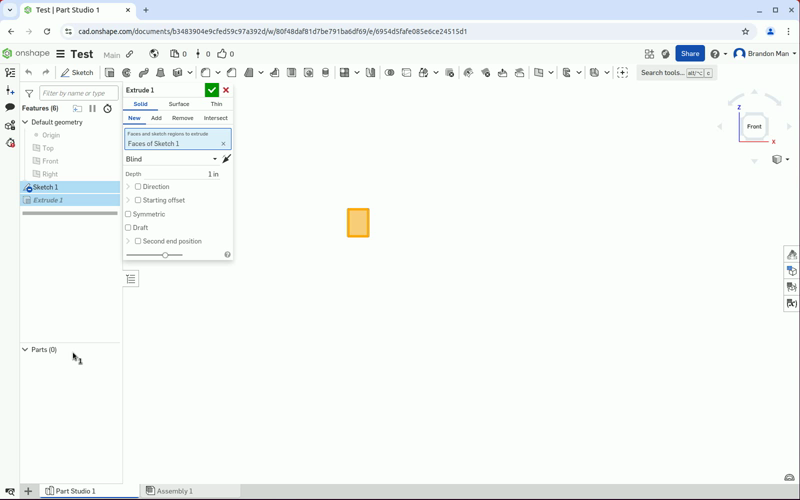
mouse_move(143, 106)
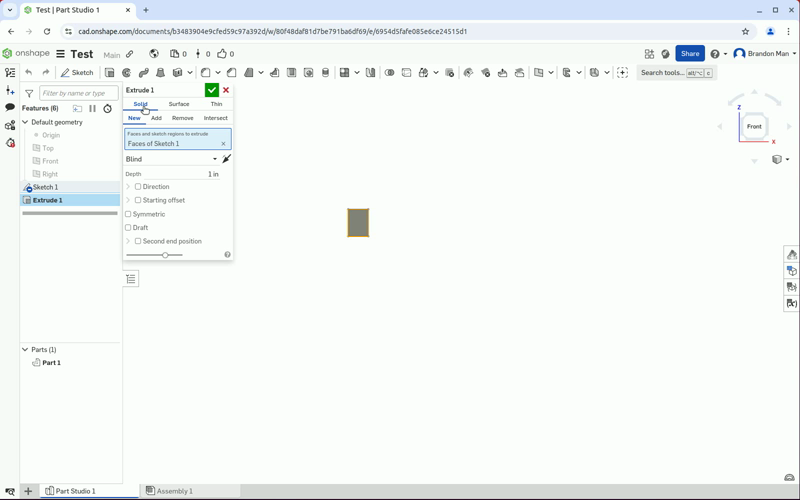
click(143, 106)
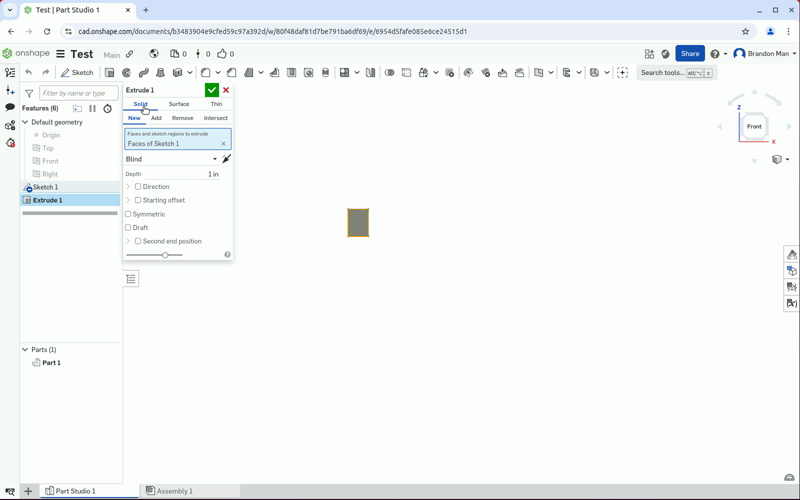
mouse_move(137, 120)
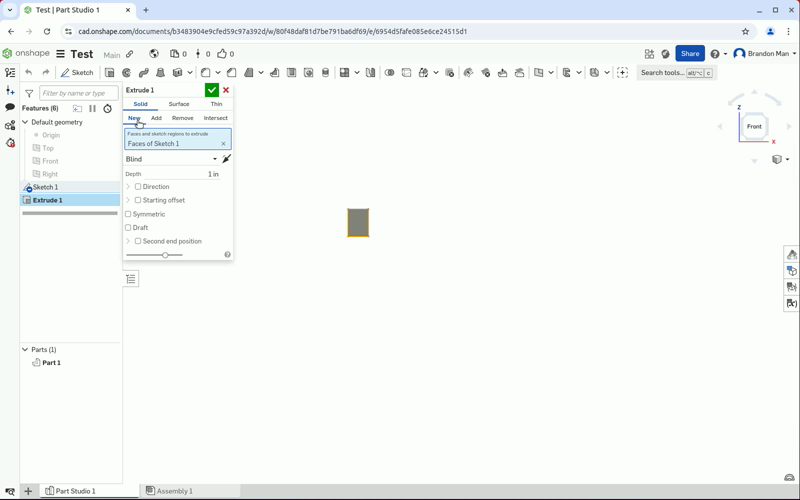
click(137, 120)
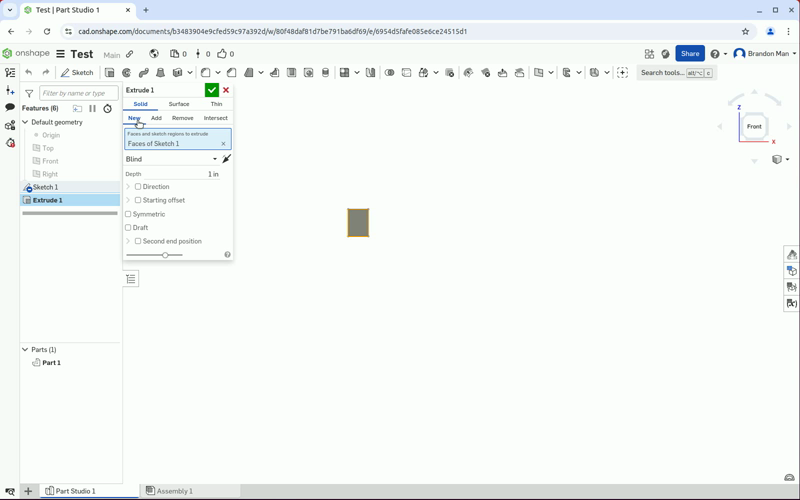
key(tab, 4)
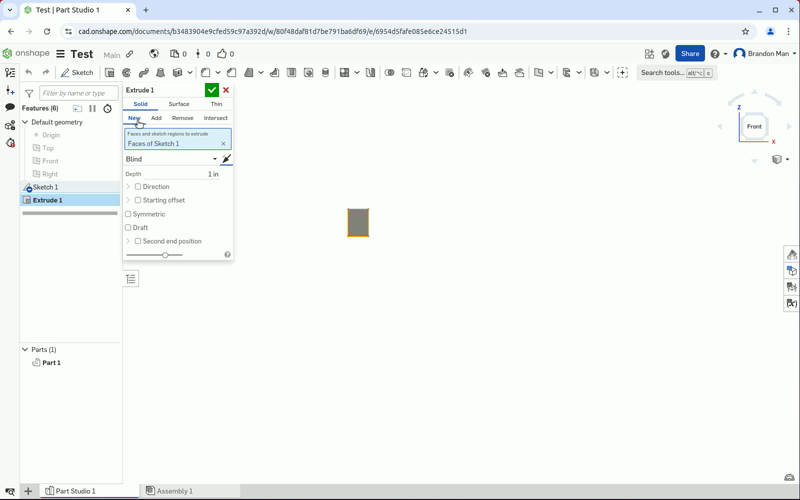
text(3.851)
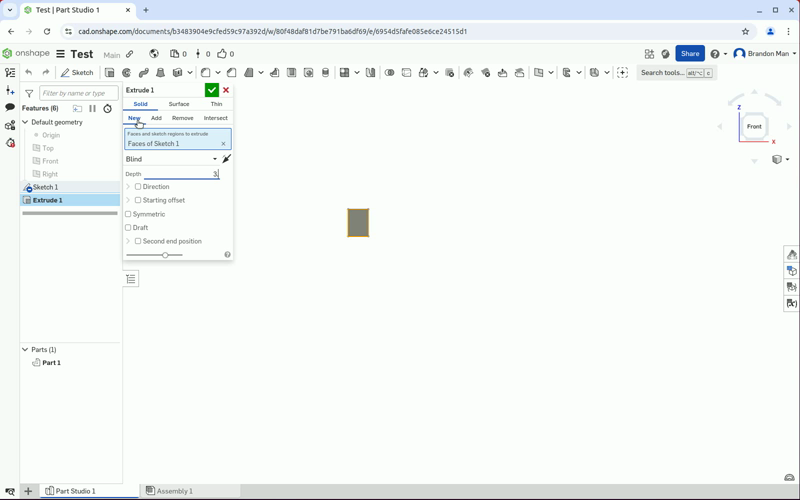
key(enter)
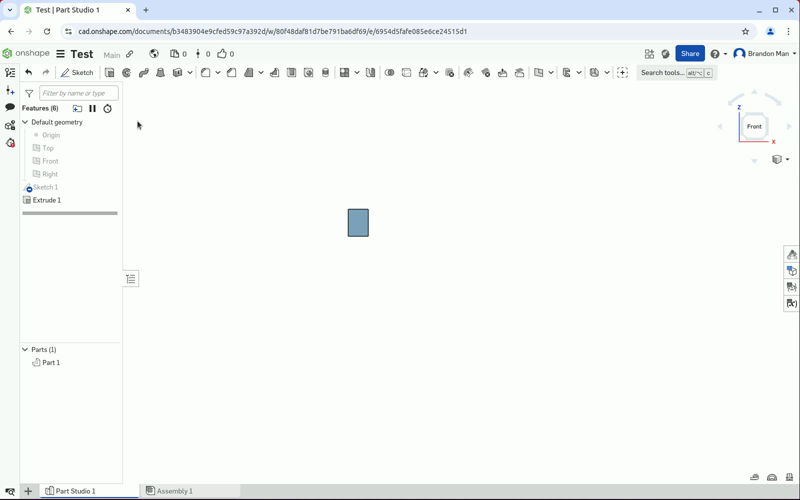
key(shift+h)
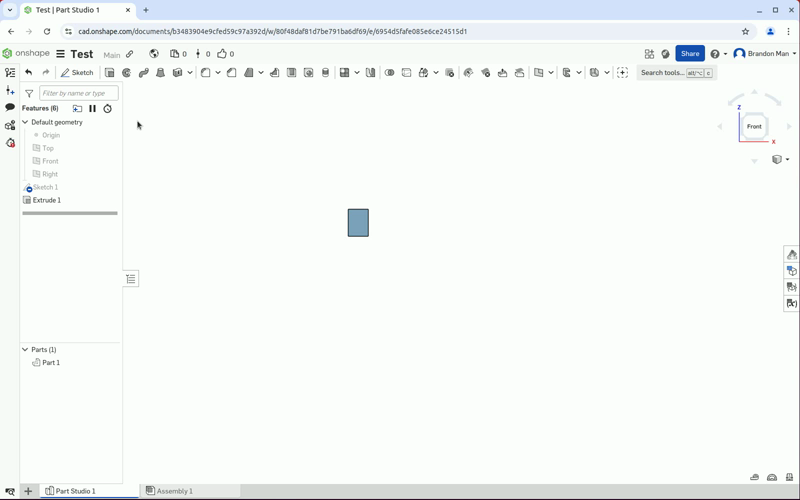
key(shift+h)
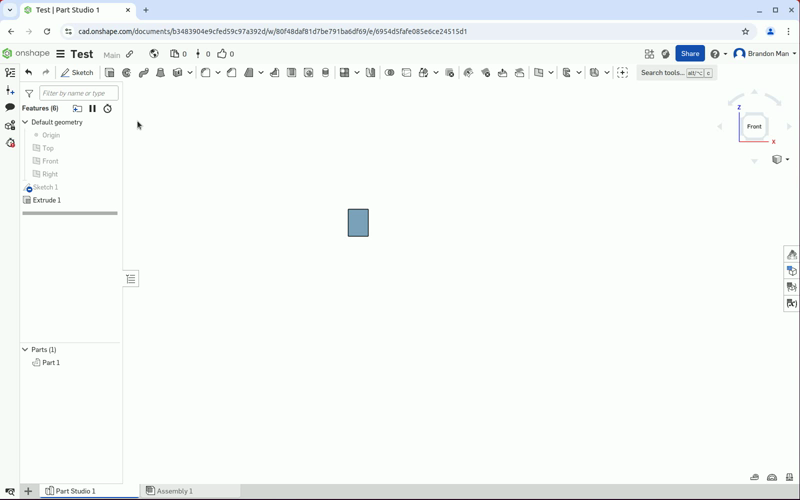
mouse_move(73, 189)
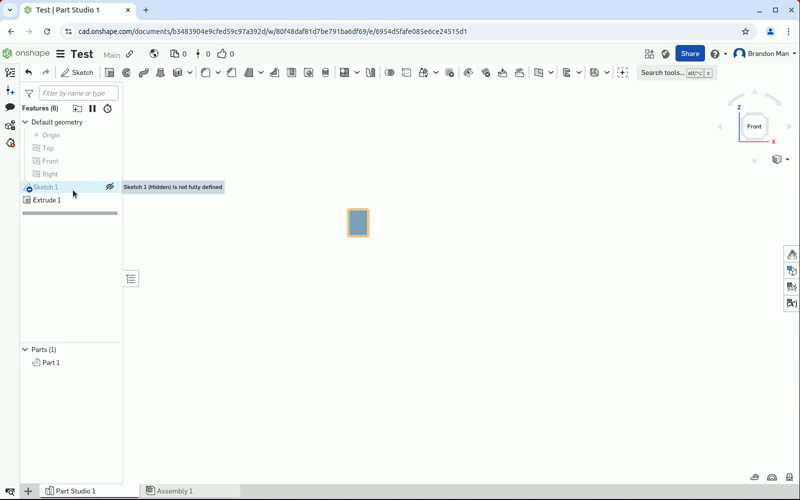
click(73, 189)
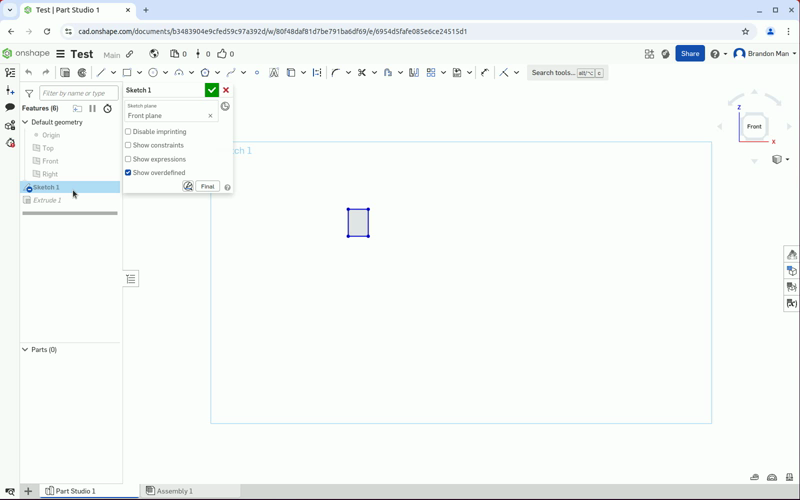
mouse_move(229, 92)
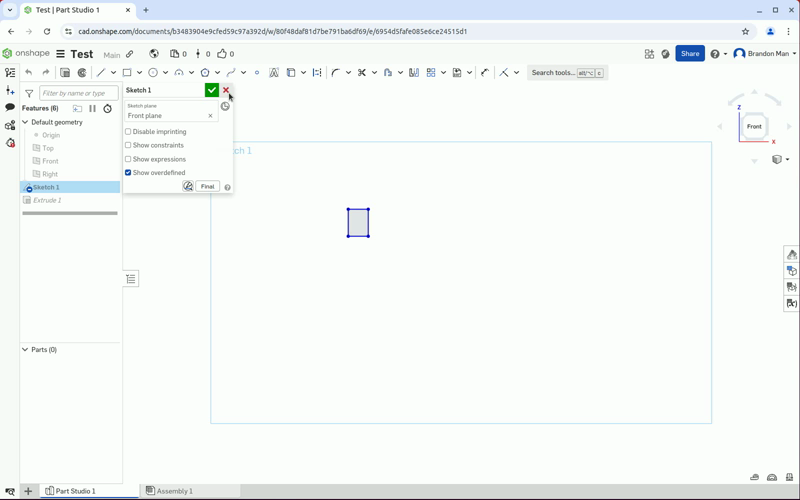
click(229, 92)
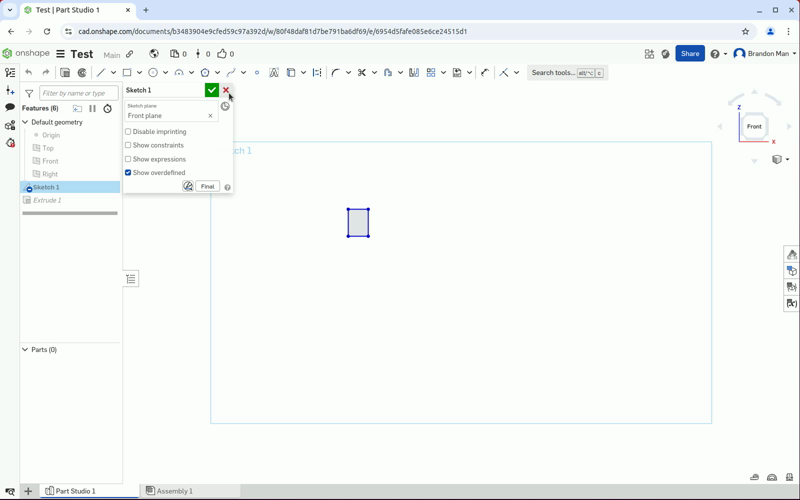
key(shift+s)
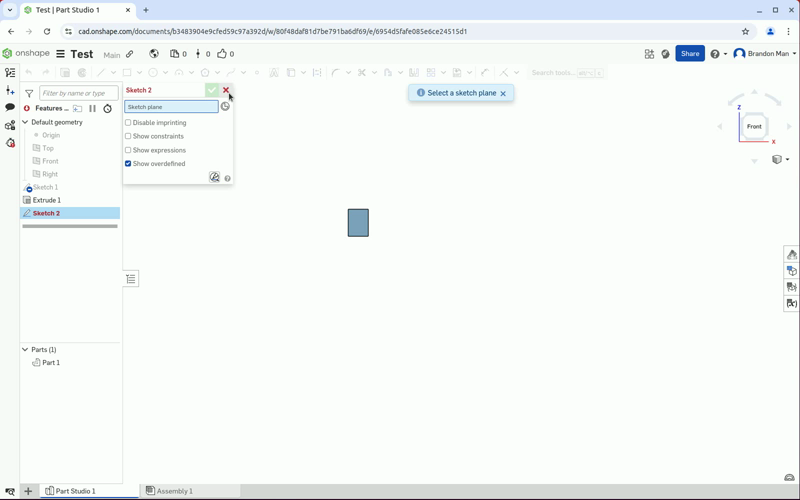
mouse_move(73, 163)
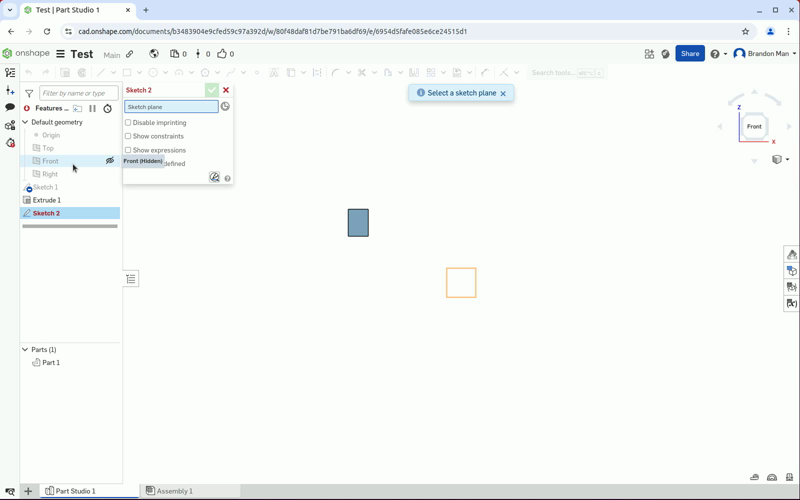
click(73, 163)
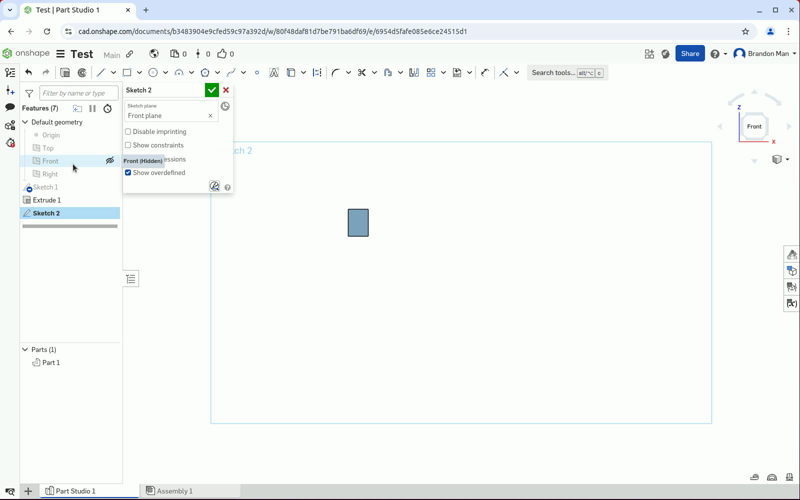
mouse_move(73, 352)
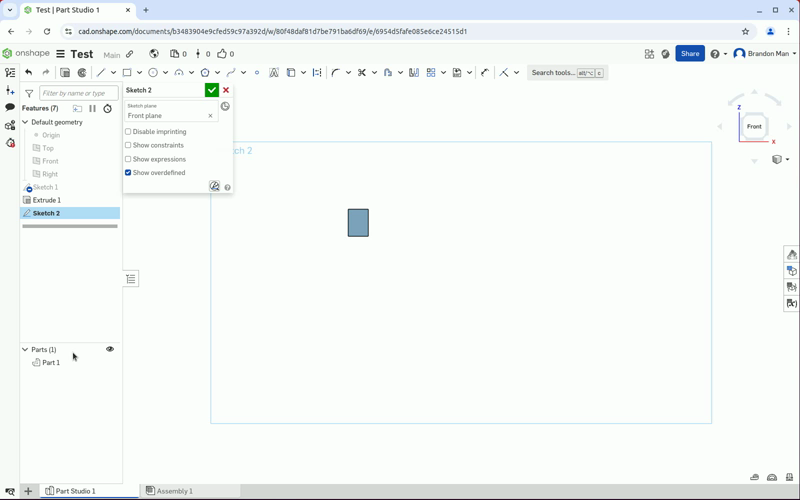
key(y)
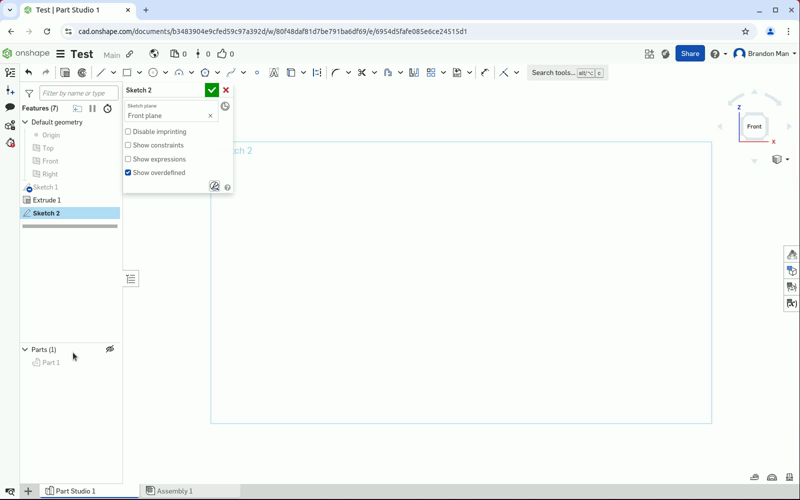
key(l)
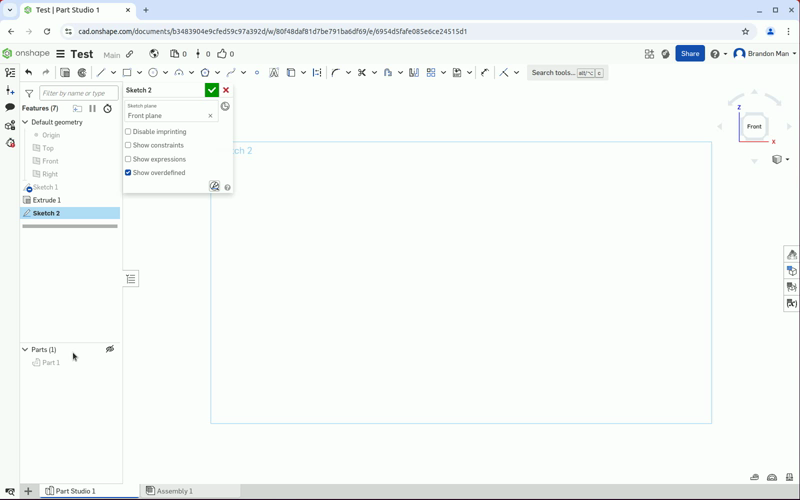
key_down(shift)
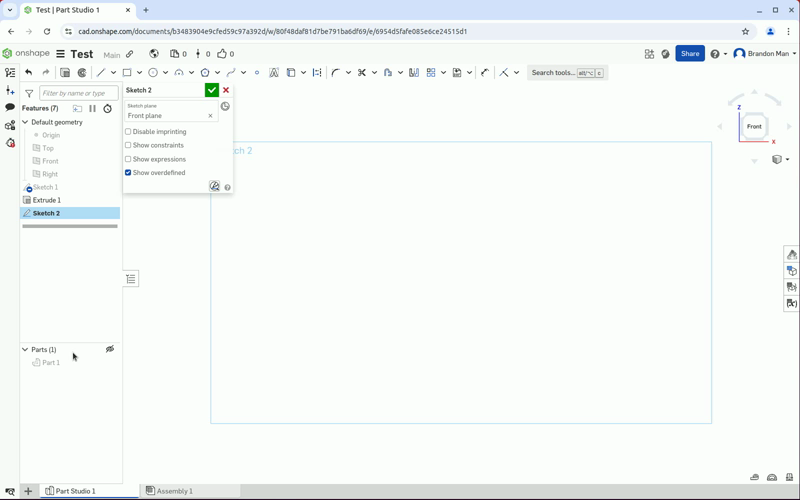
mouse_move(366, 365)
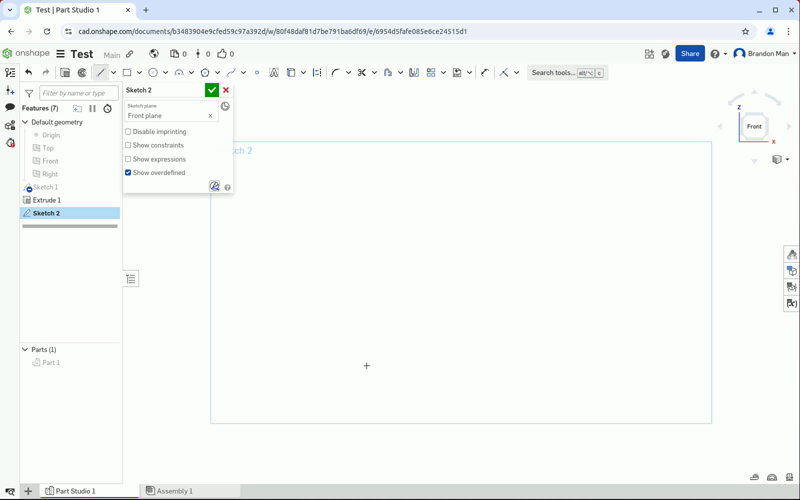
click(366, 365)
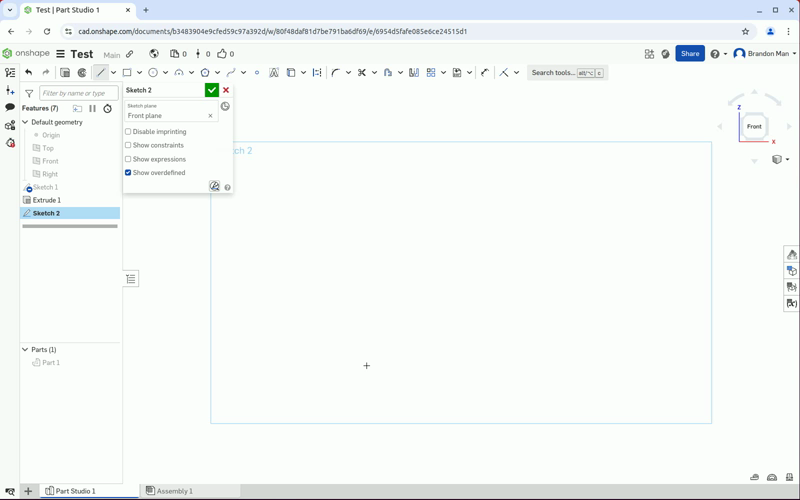
key_up(shift)
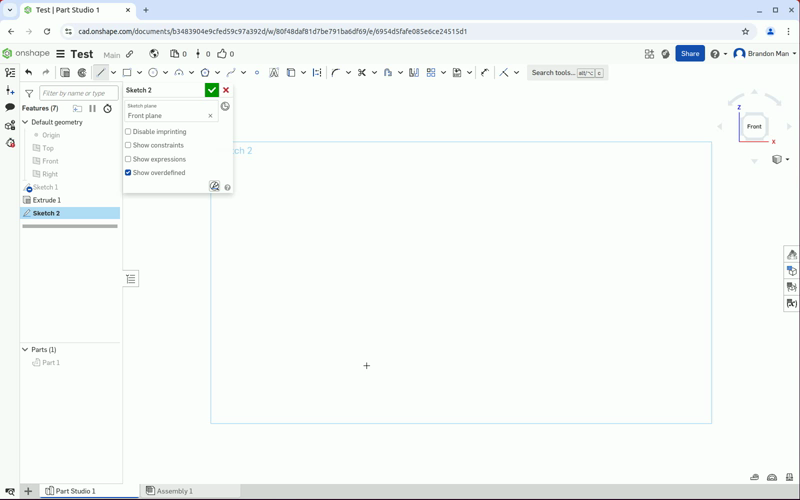
key_down(shift)
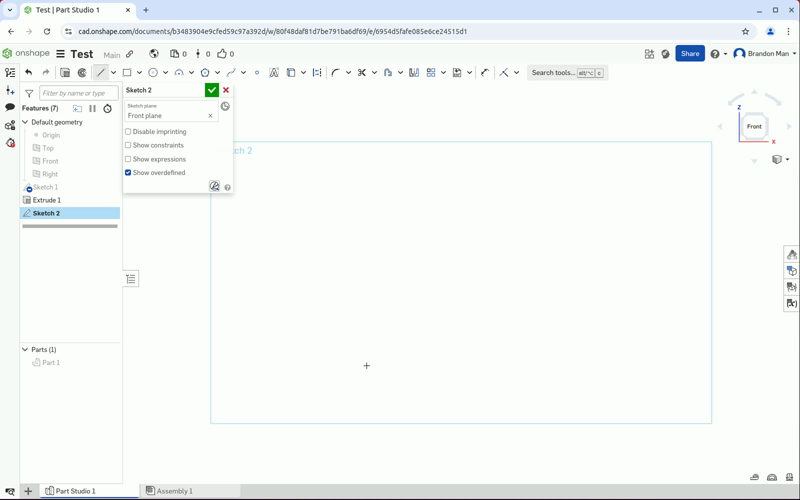
mouse_move(507, 365)
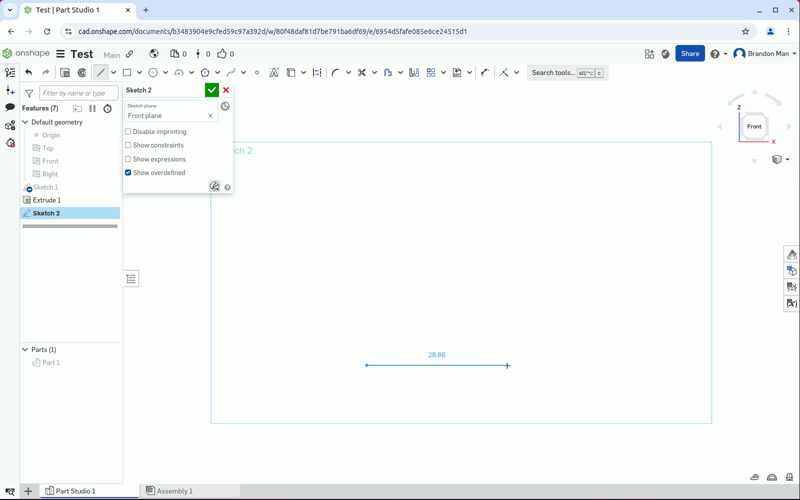
click(507, 365)
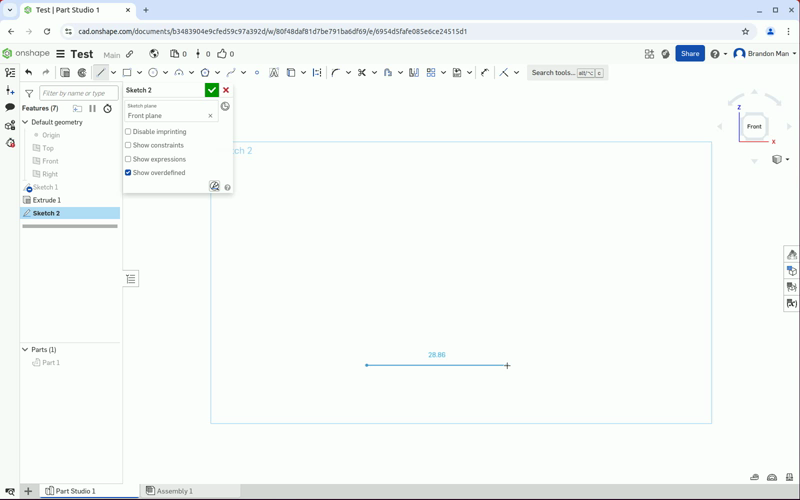
key_up(shift)
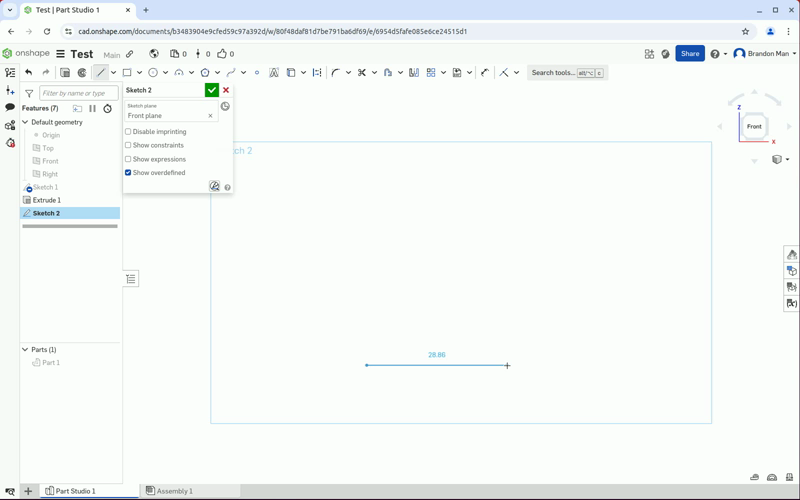
key_down(shift)
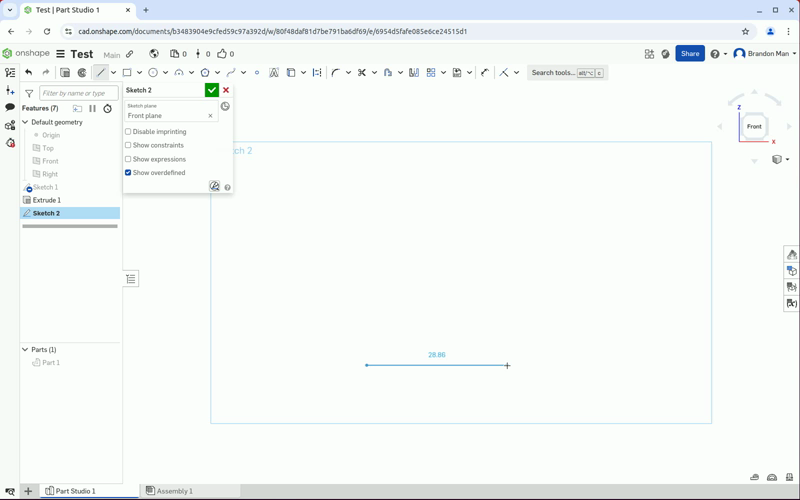
mouse_move(507, 237)
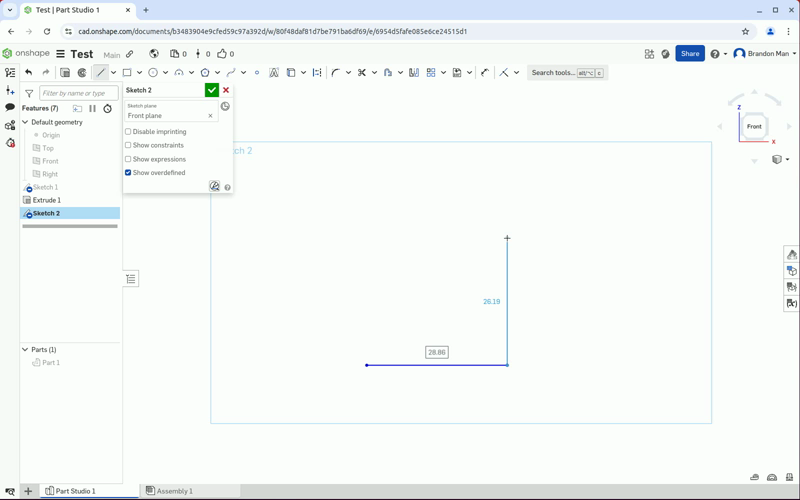
click(507, 237)
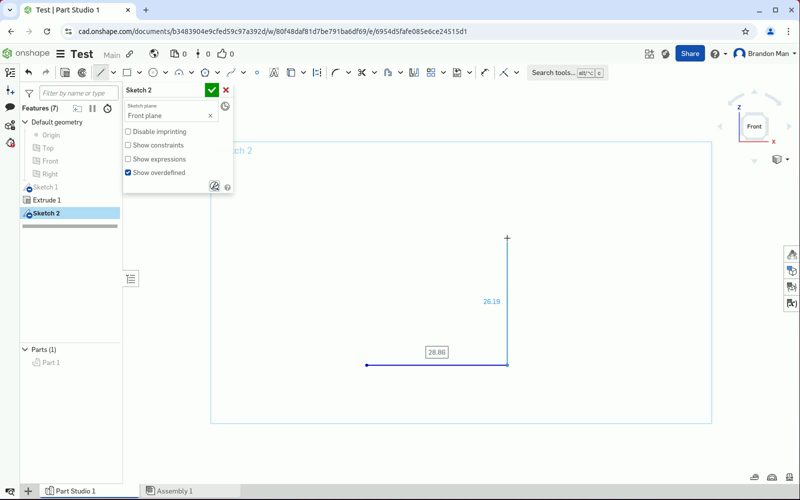
key_up(shift)
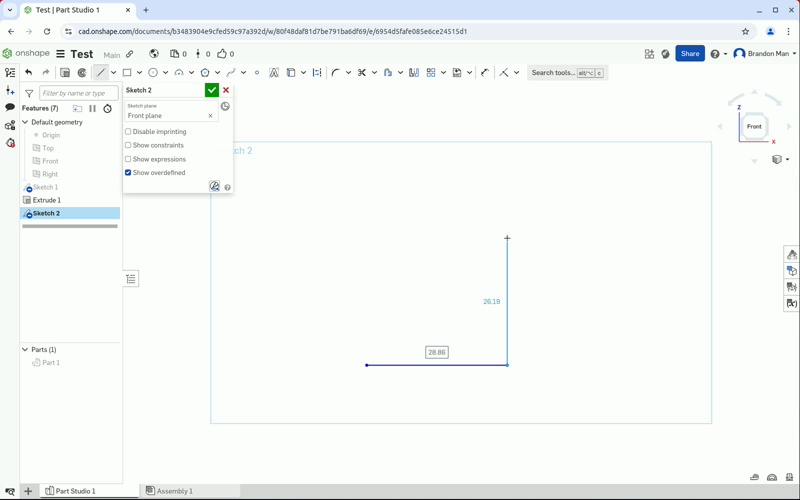
key_down(shift)
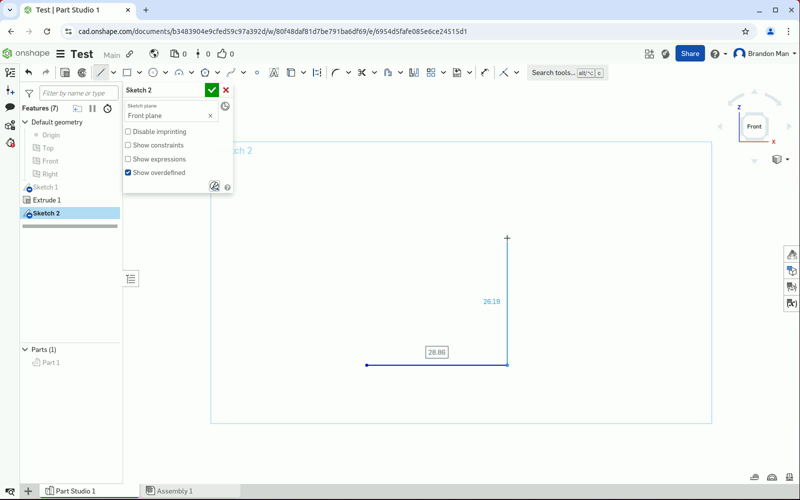
mouse_move(537, 237)
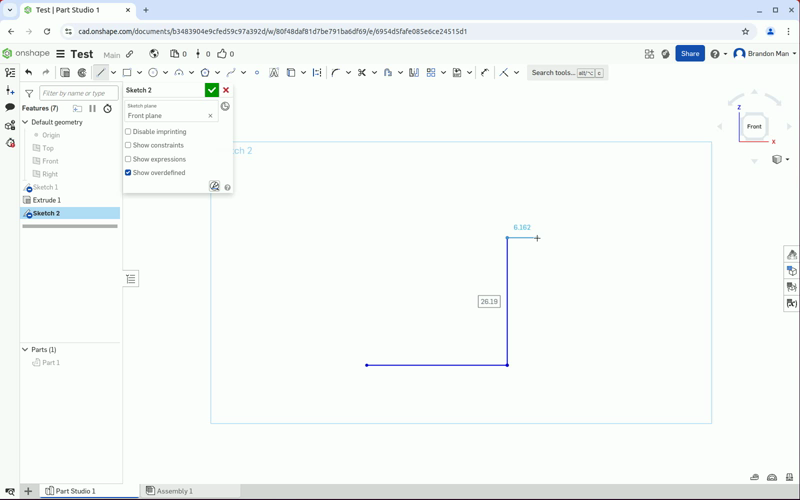
mouse_move(507, 211)
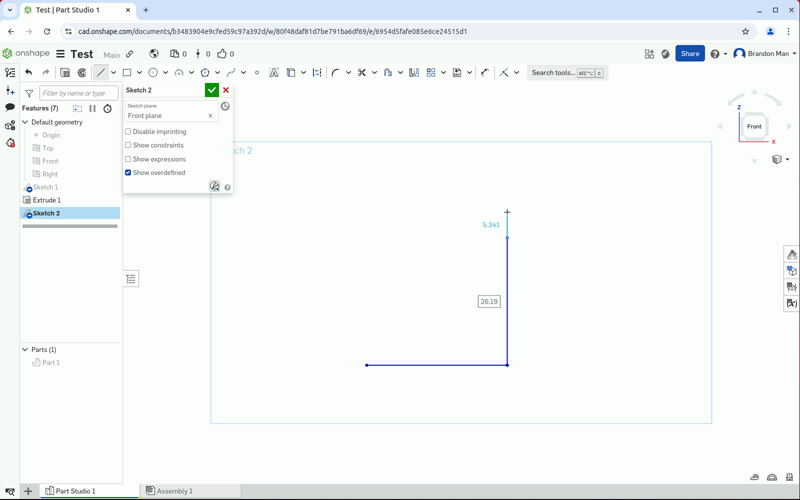
click(507, 211)
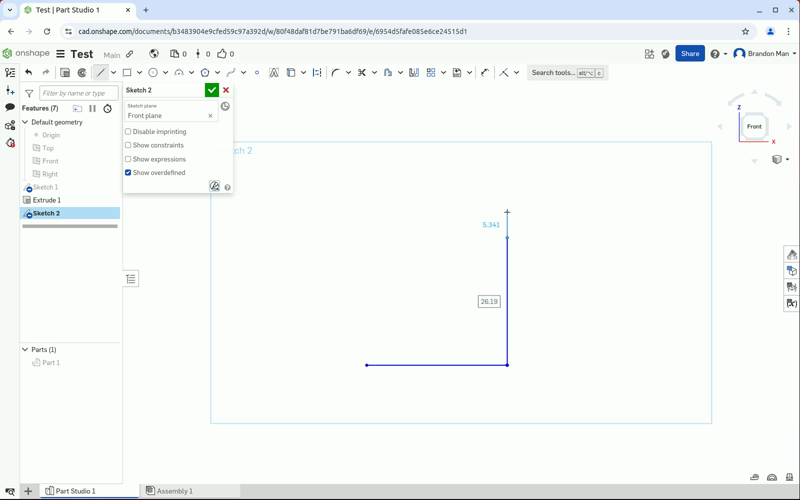
key_up(shift)
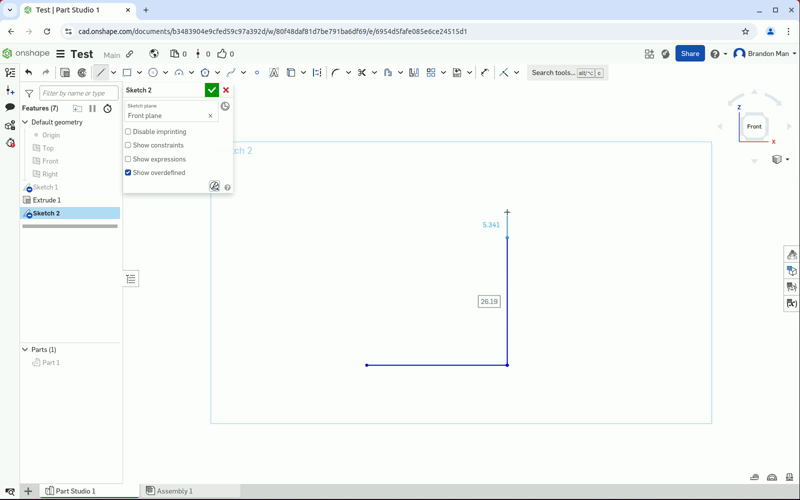
key_down(shift)
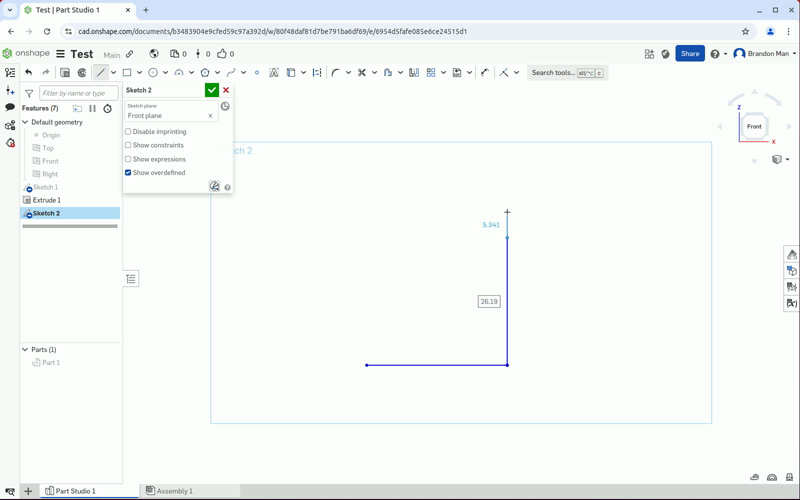
mouse_move(367, 211)
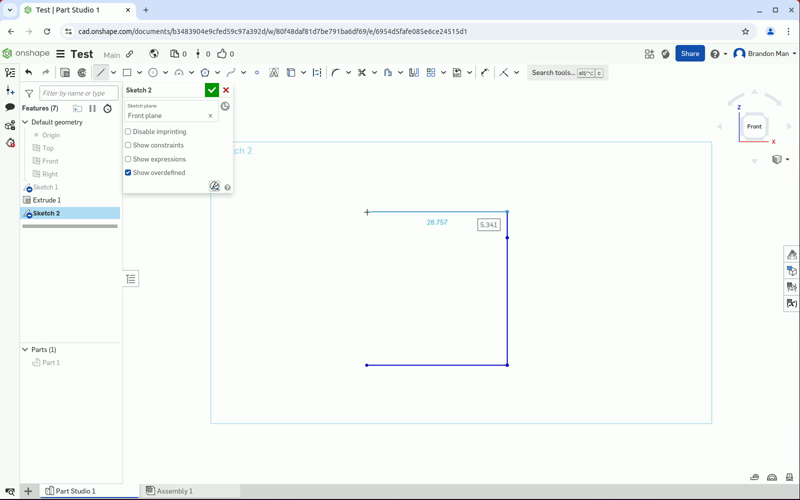
click(367, 211)
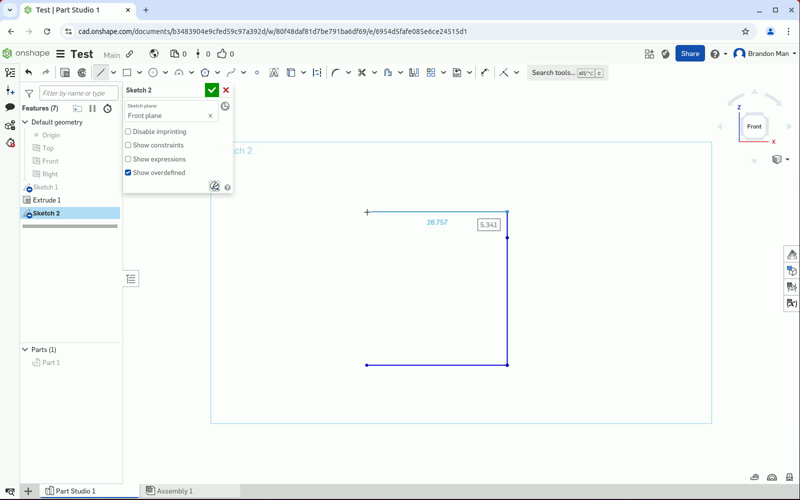
key_up(shift)
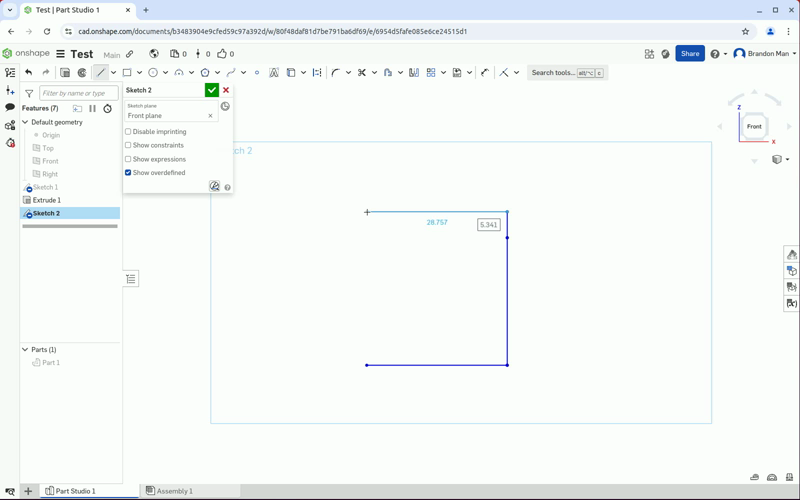
key_down(shift)
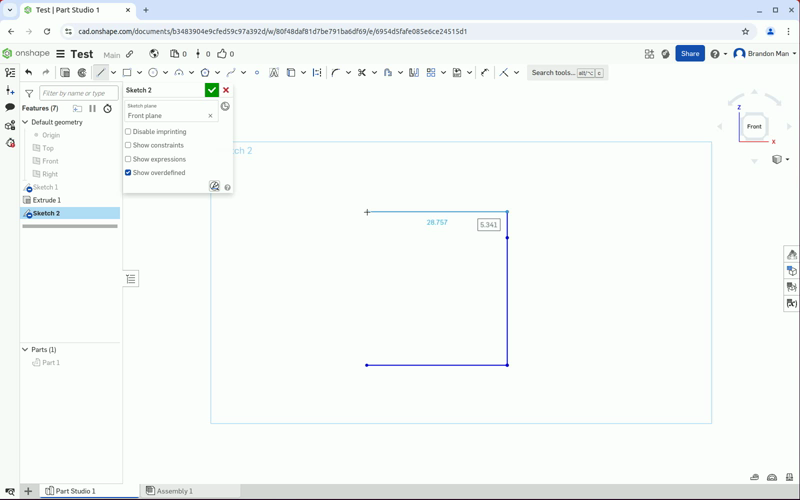
mouse_move(397, 211)
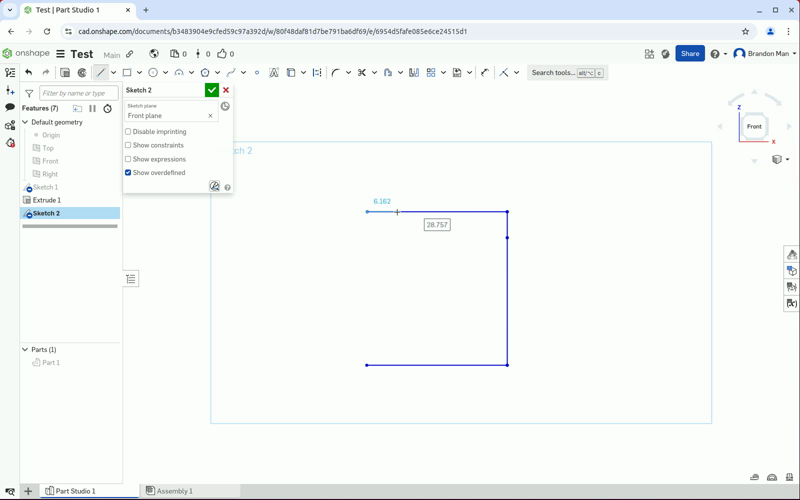
mouse_move(366, 237)
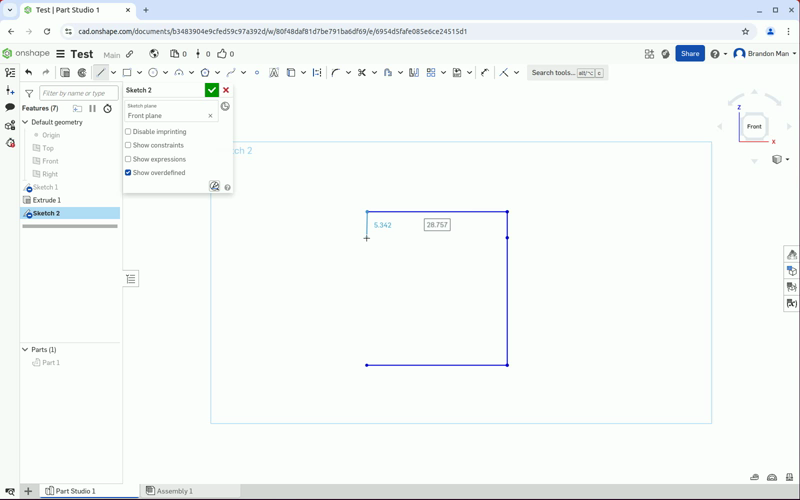
click(366, 237)
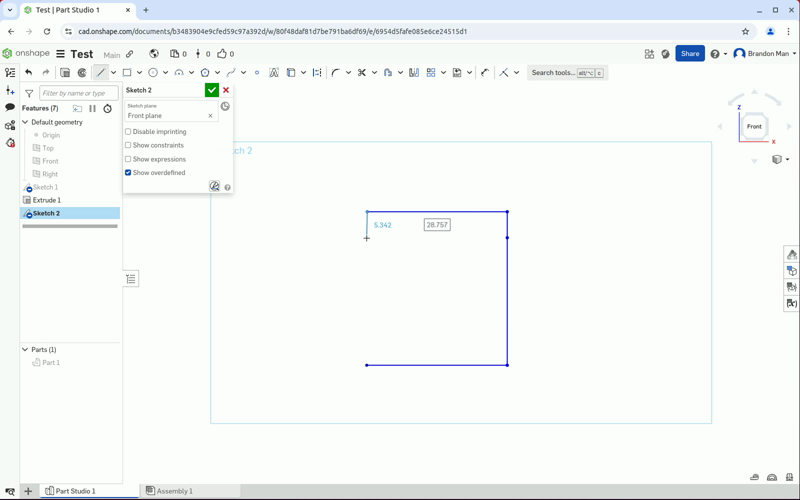
key_up(shift)
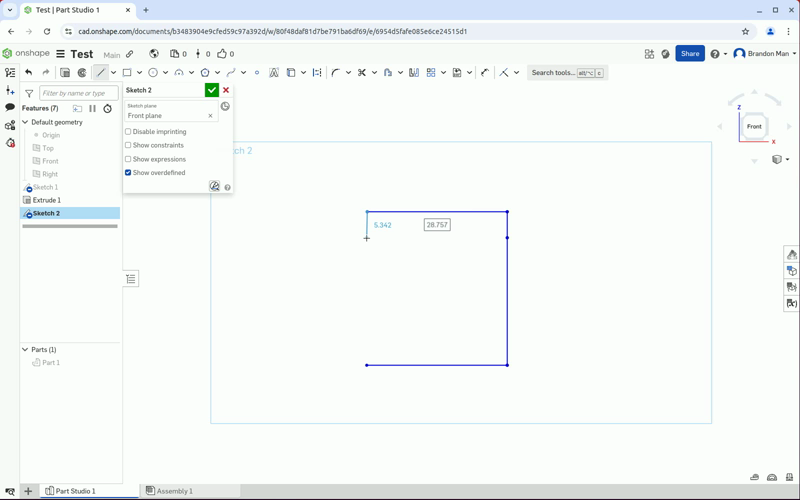
key_down(shift)
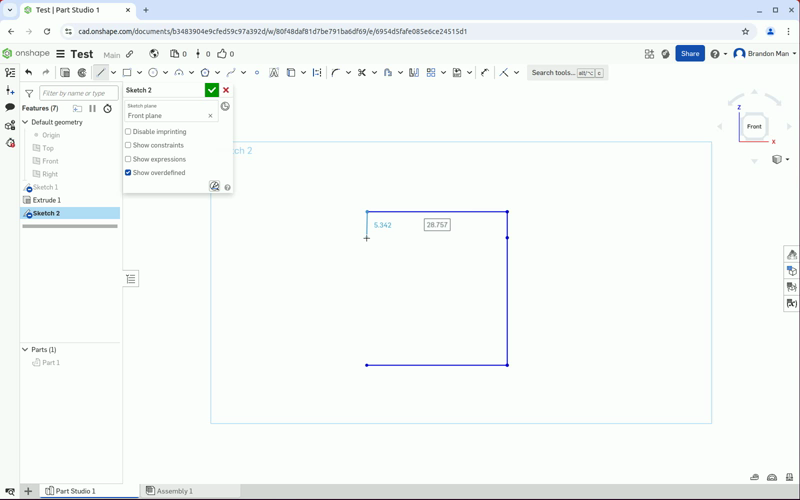
mouse_move(366, 365)
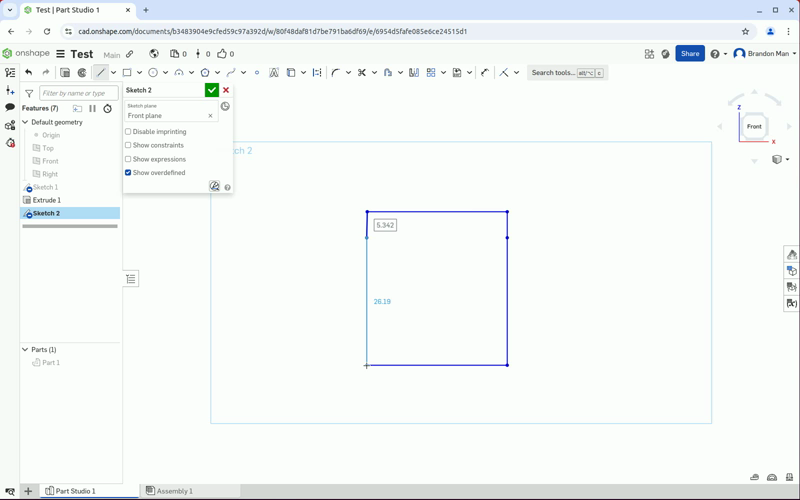
key_up(shift)
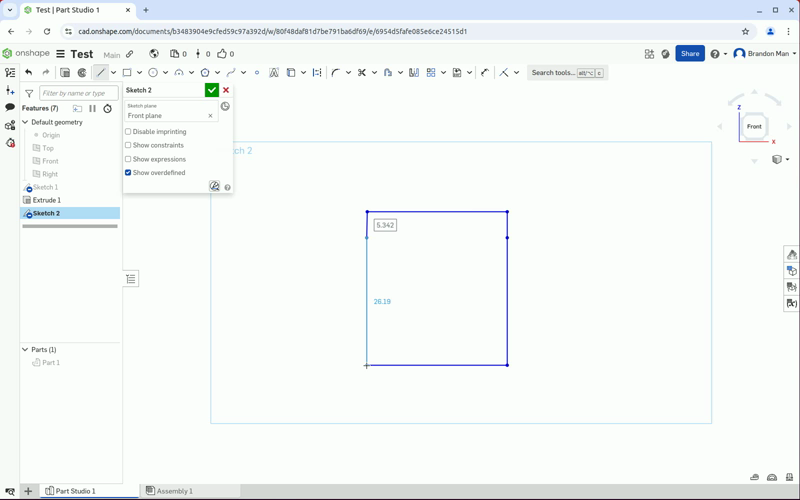
click(366, 365)
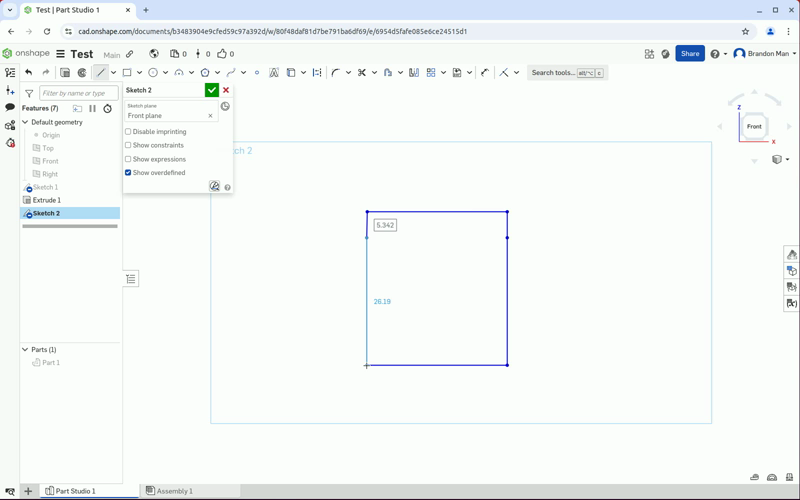
key(esc)
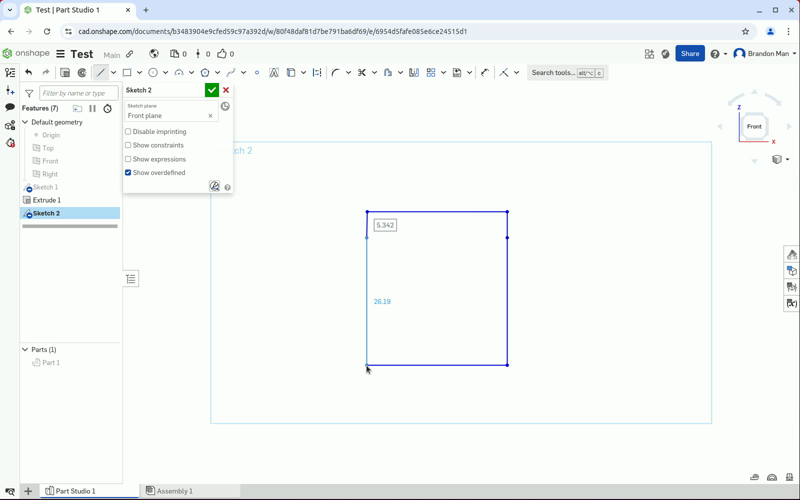
mouse_move(470, 233)
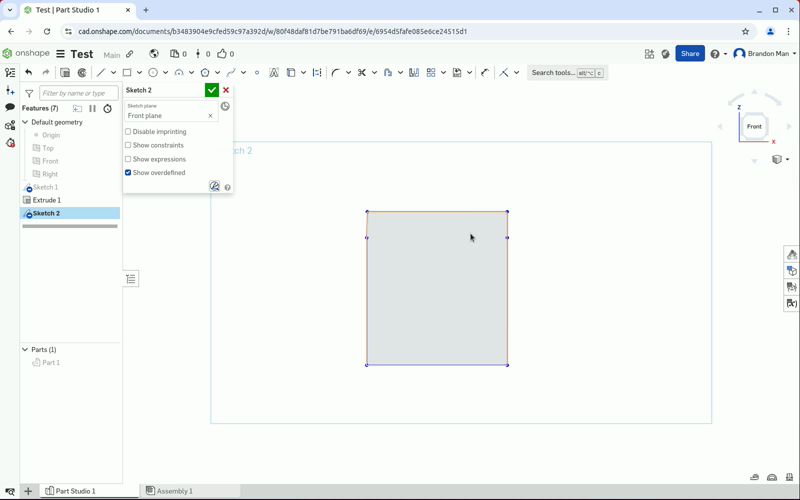
click(470, 233)
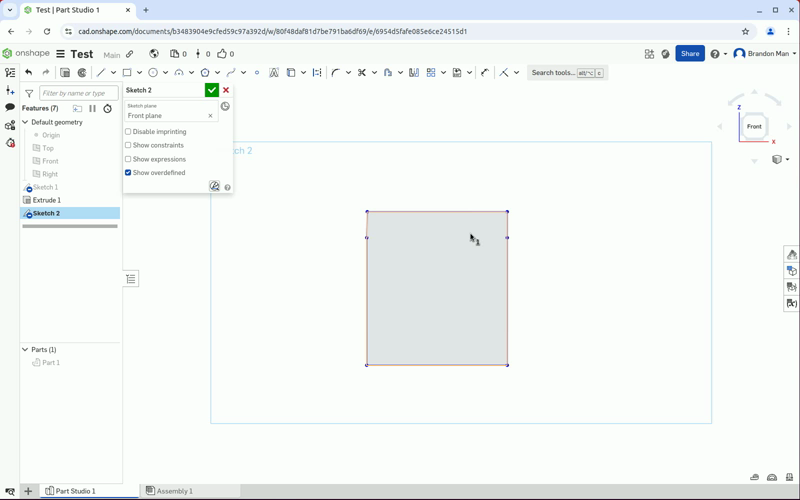
mouse_move(73, 352)
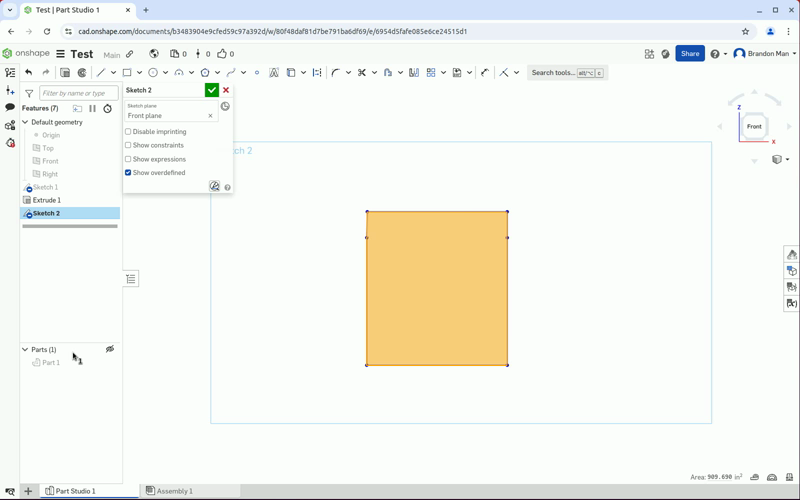
key(shift+y)
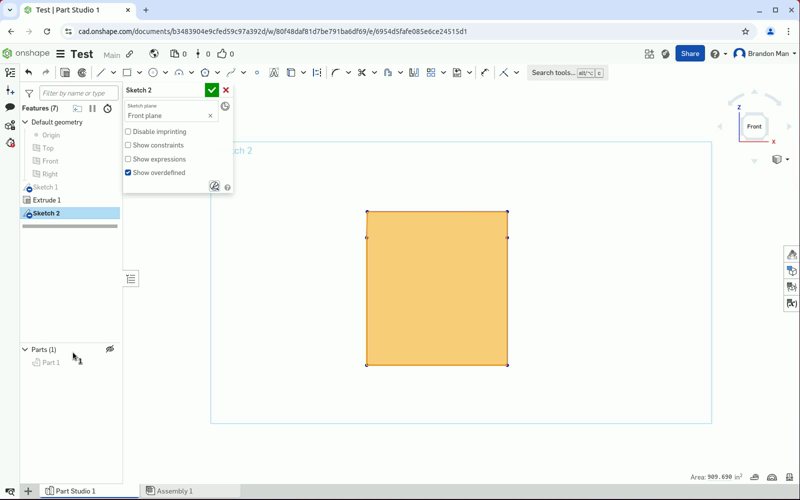
key(shift+e)
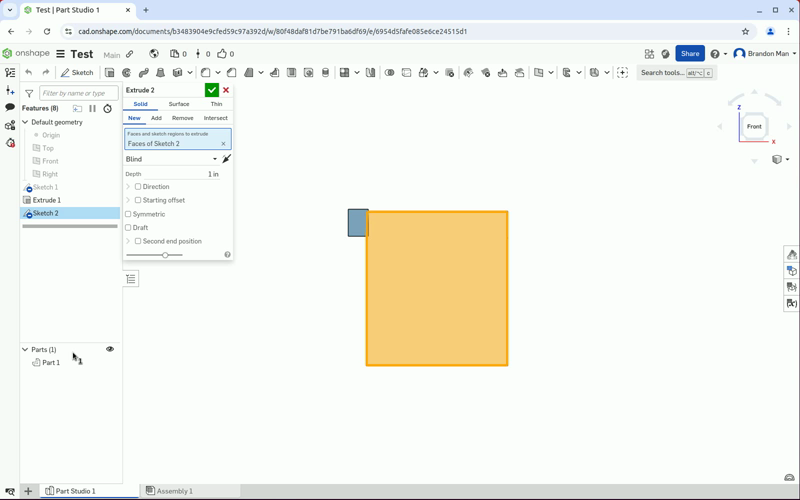
mouse_move(143, 106)
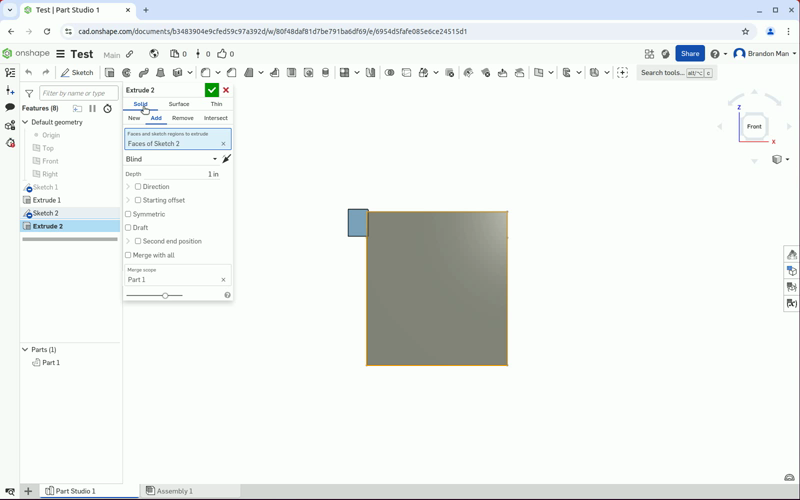
click(143, 106)
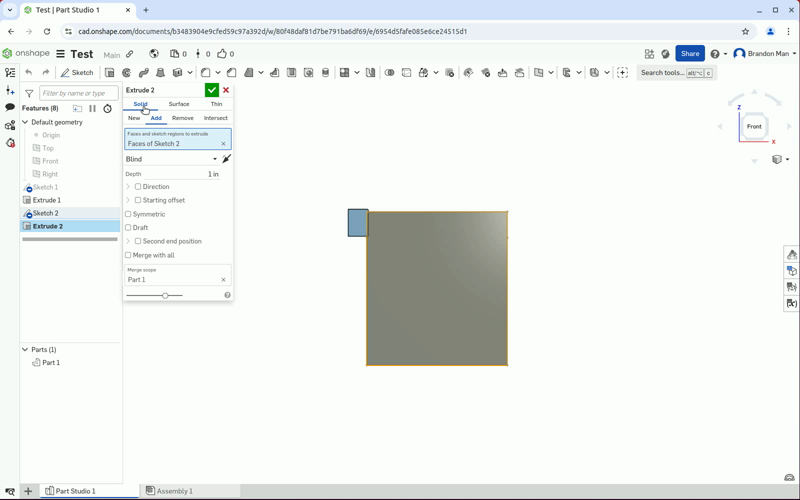
mouse_move(137, 120)
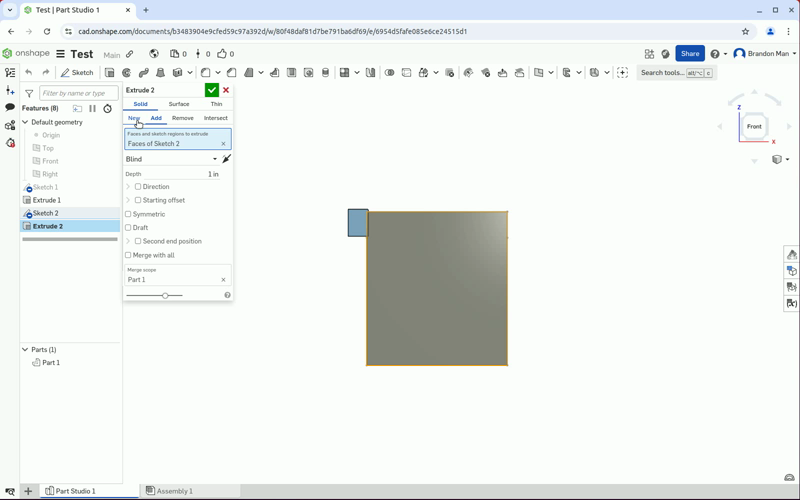
click(137, 120)
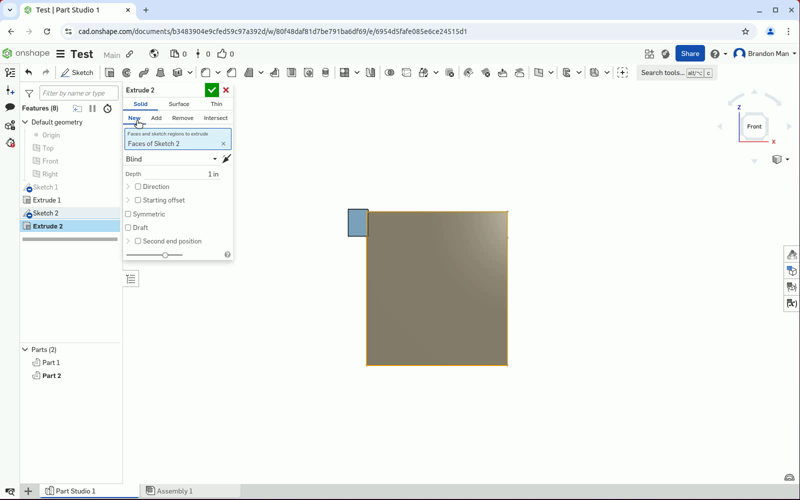
key(tab, 4)
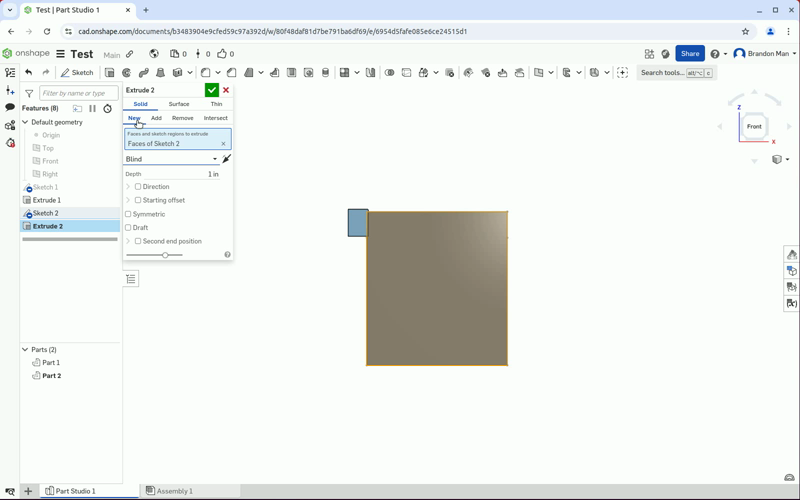
text(3.851)
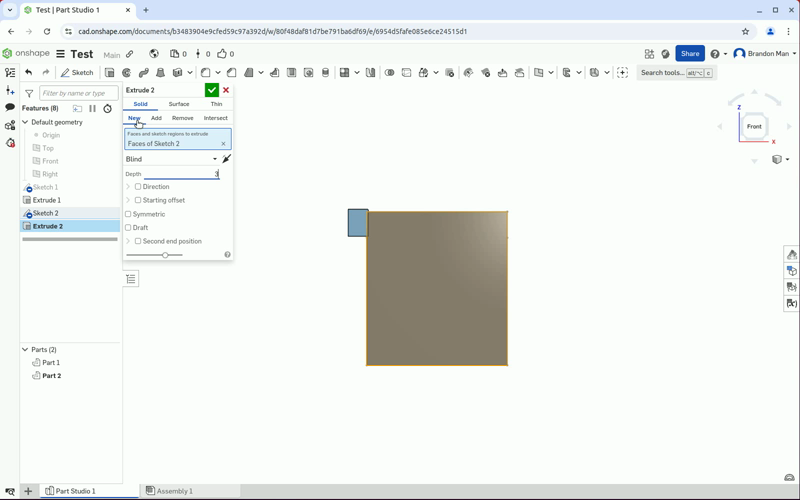
key(enter)
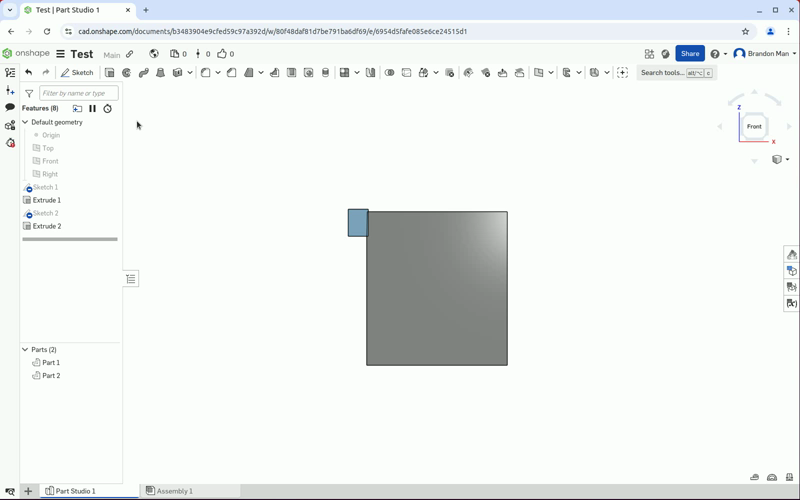
key(shift+h)
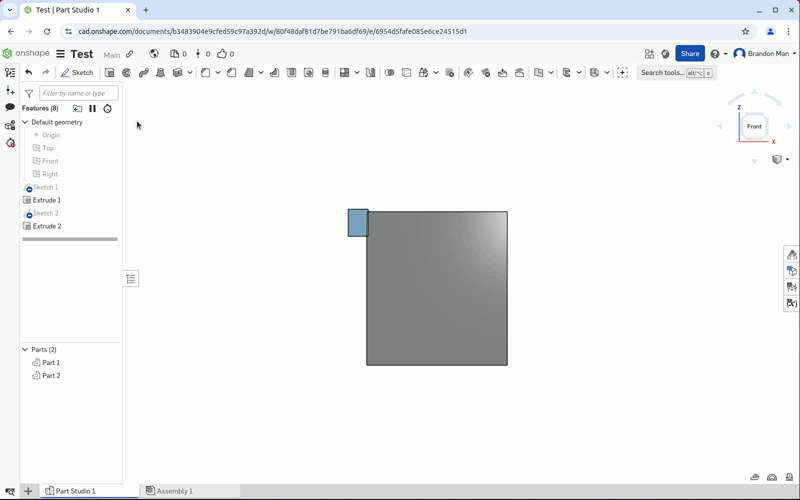
key(shift+h)
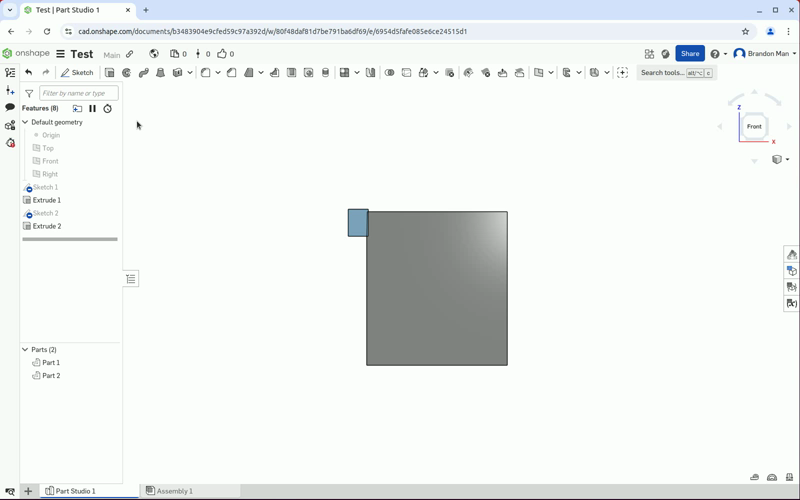
mouse_move(73, 189)
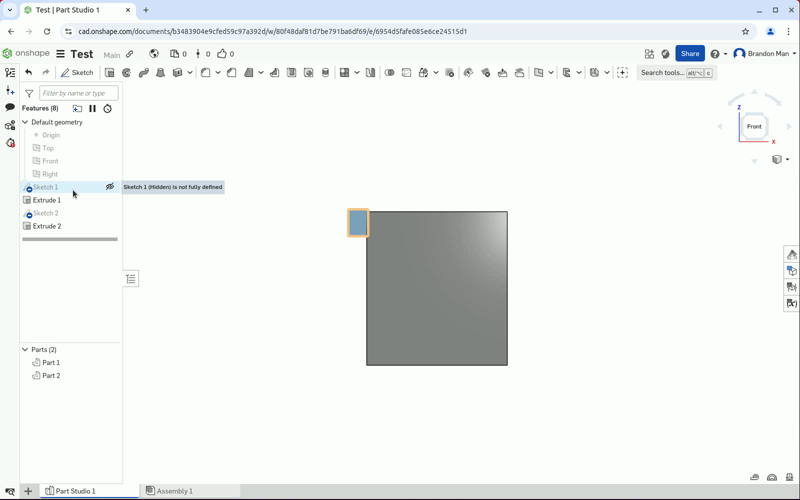
click(73, 189)
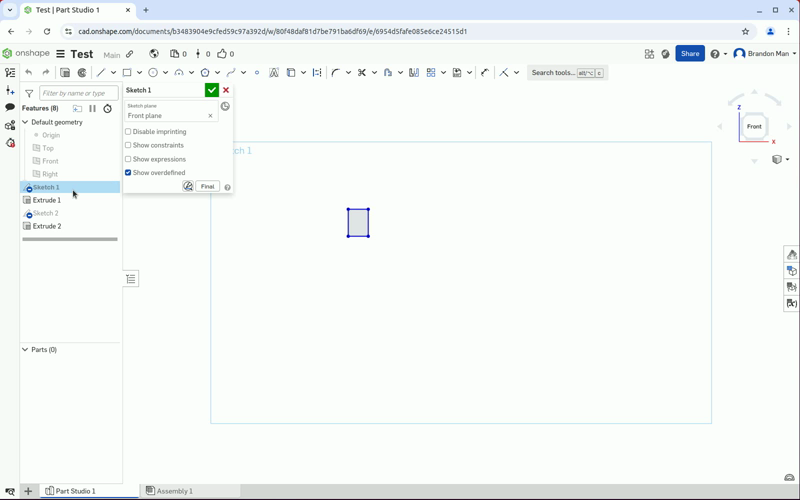
mouse_move(229, 92)
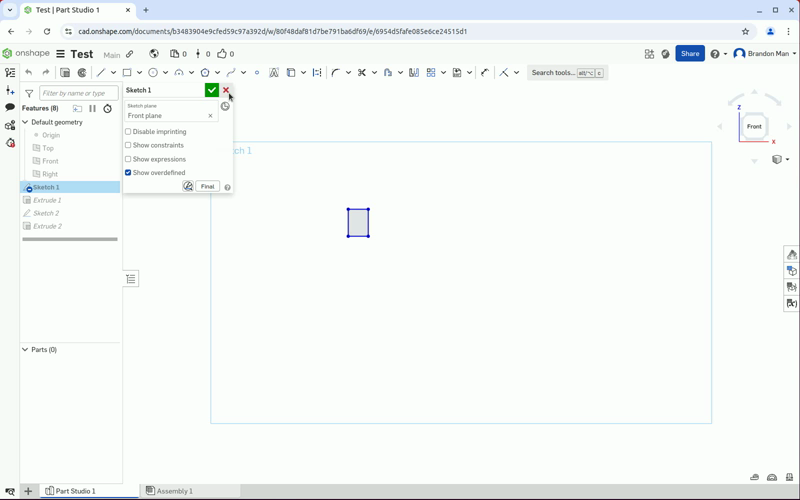
click(229, 92)
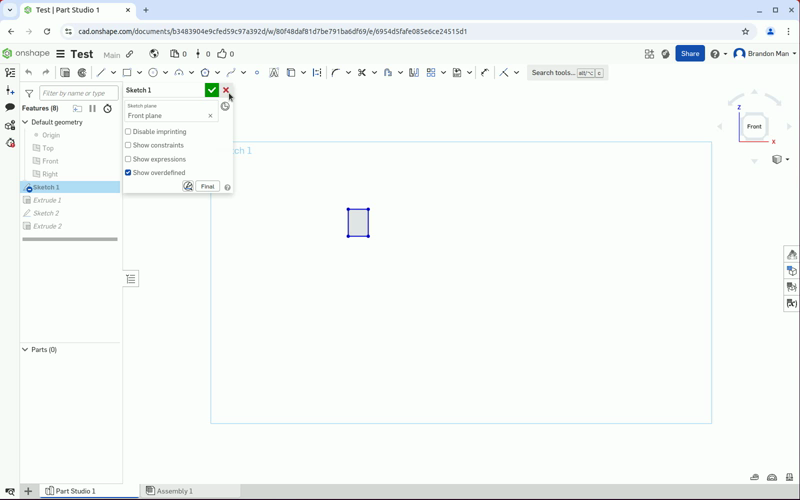
key(shift+s)
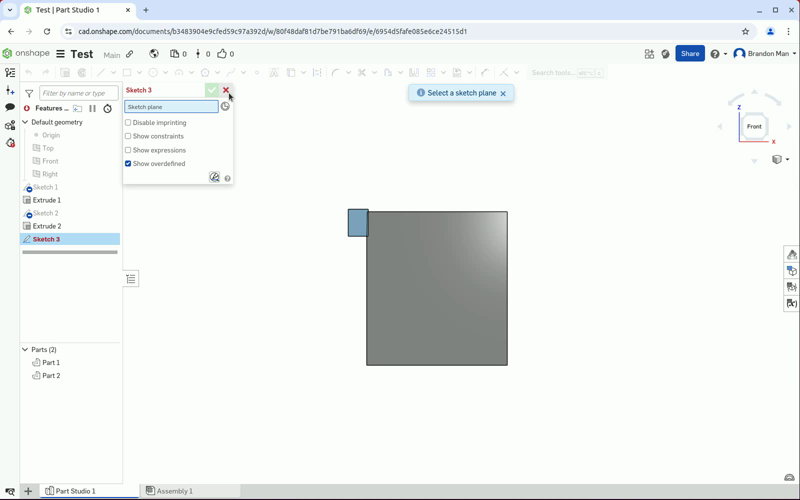
mouse_move(73, 163)
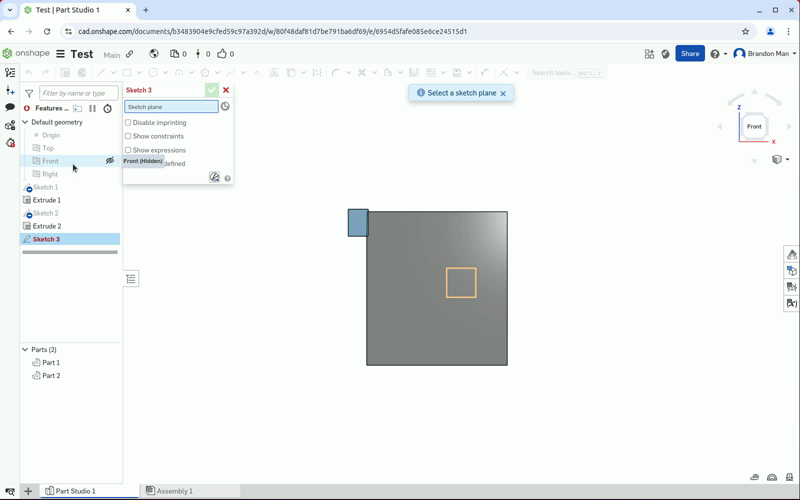
click(73, 163)
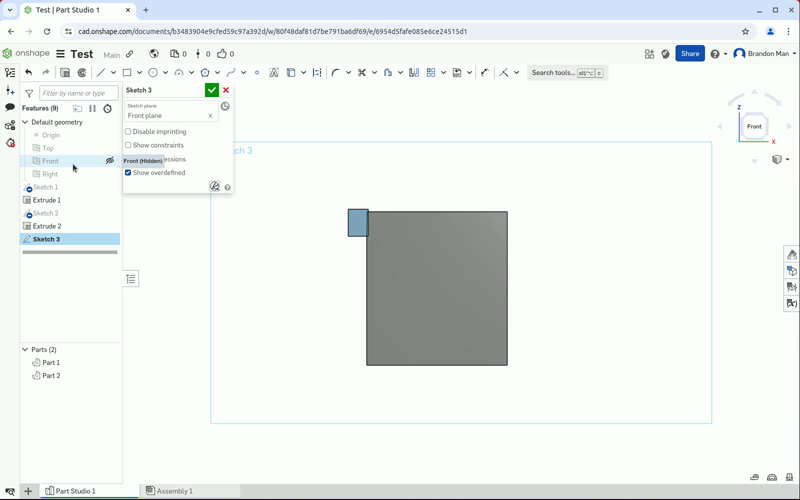
mouse_move(73, 352)
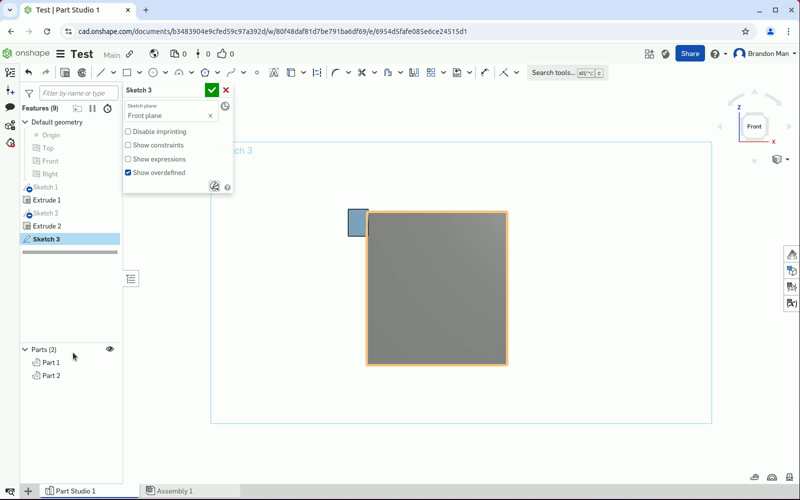
key(y)
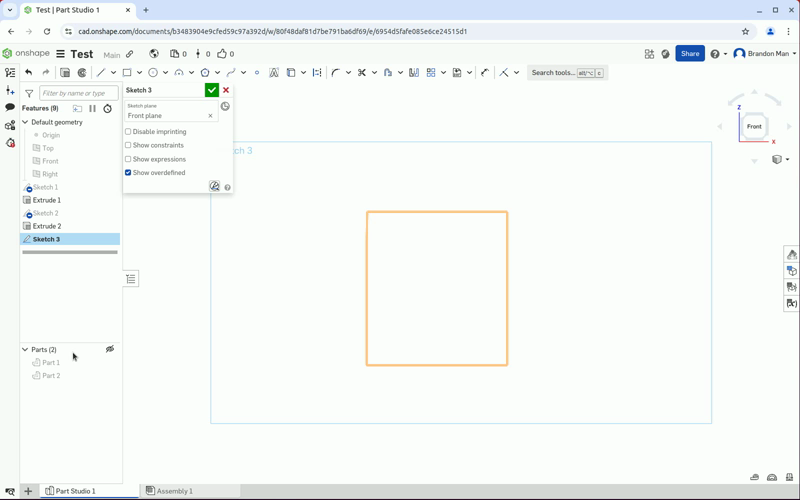
key(l)
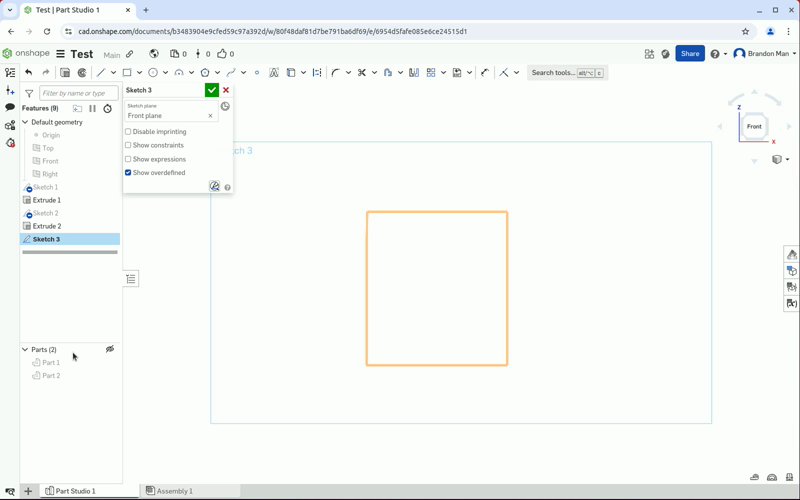
key_down(shift)
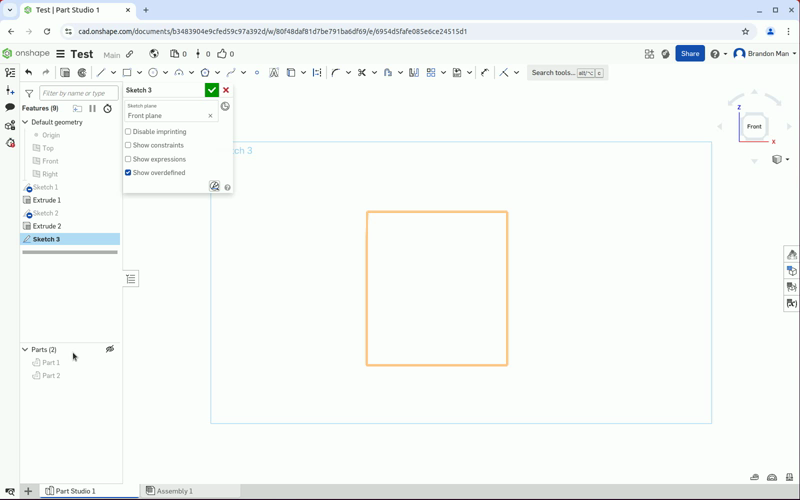
mouse_move(508, 236)
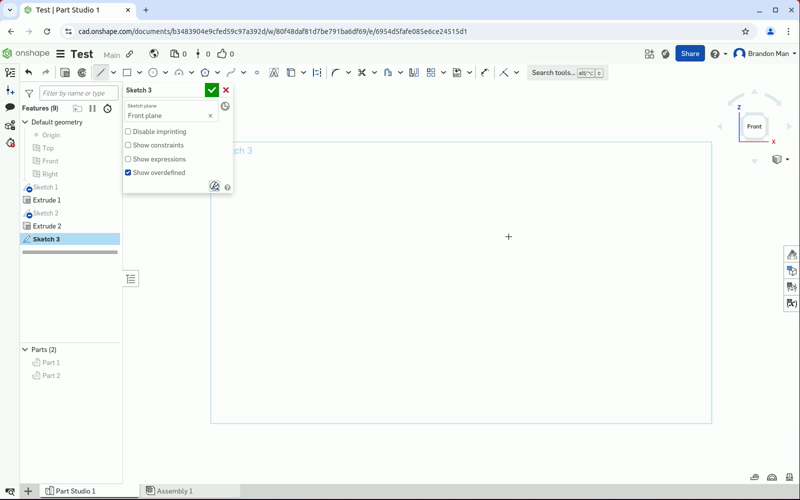
click(508, 236)
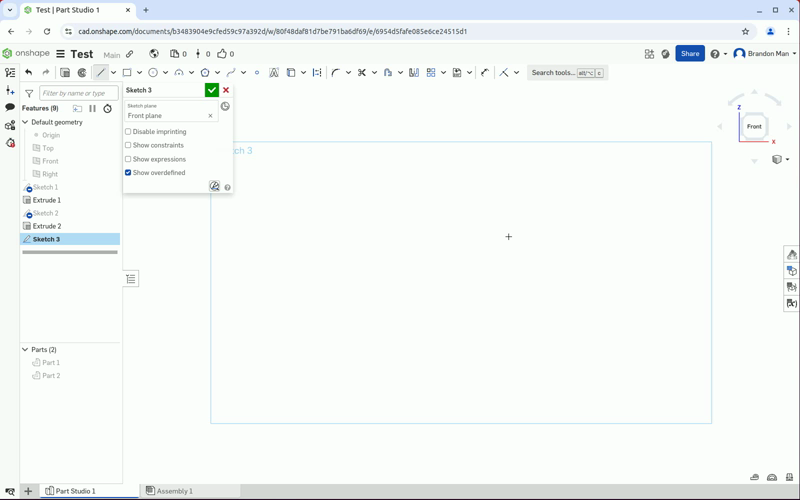
key_up(shift)
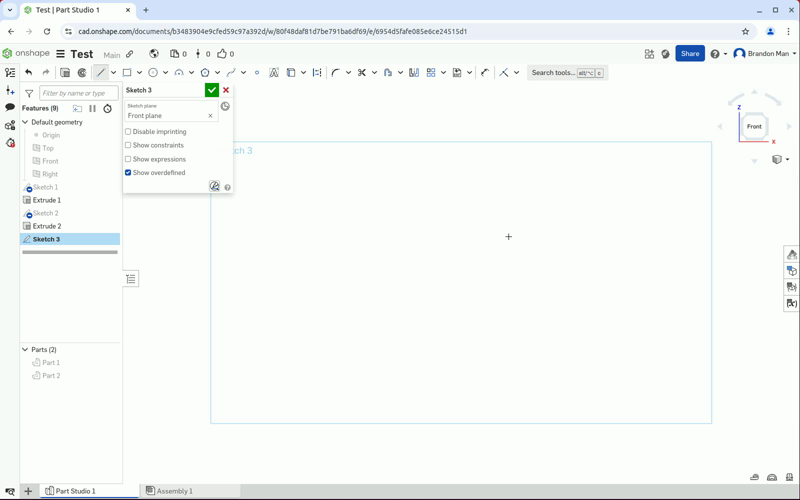
key_down(shift)
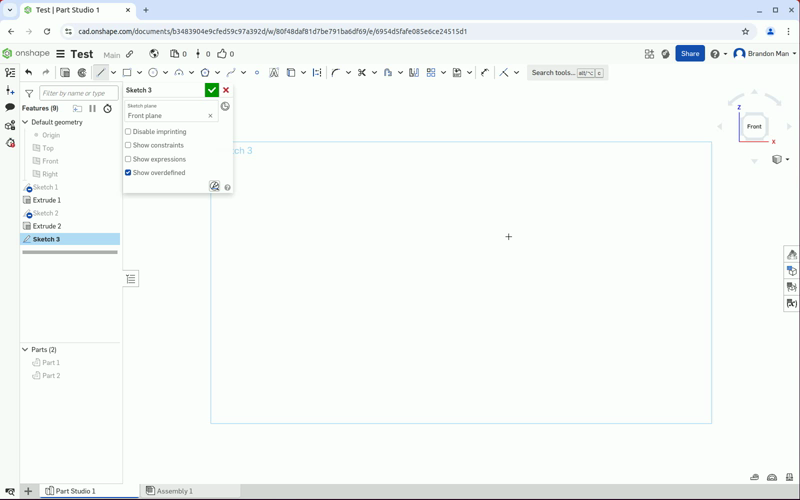
mouse_move(538, 236)
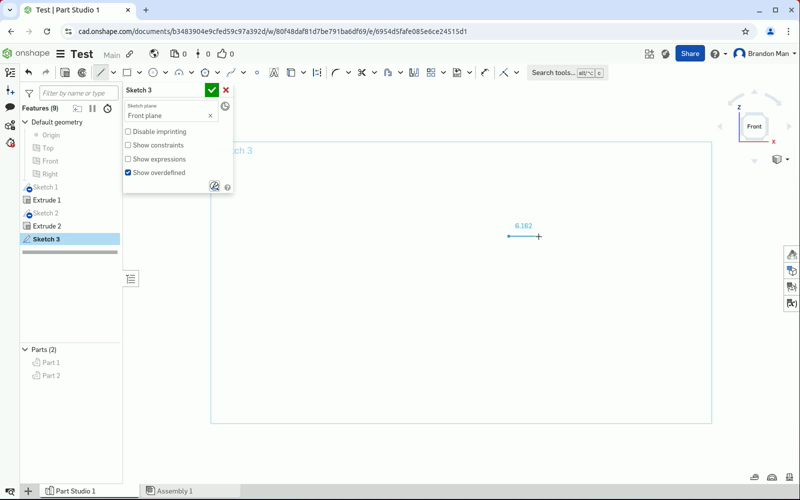
mouse_move(528, 236)
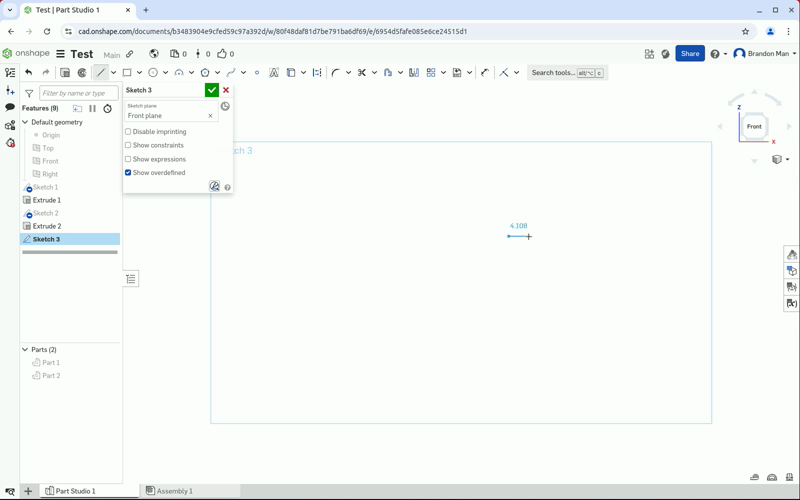
click(528, 236)
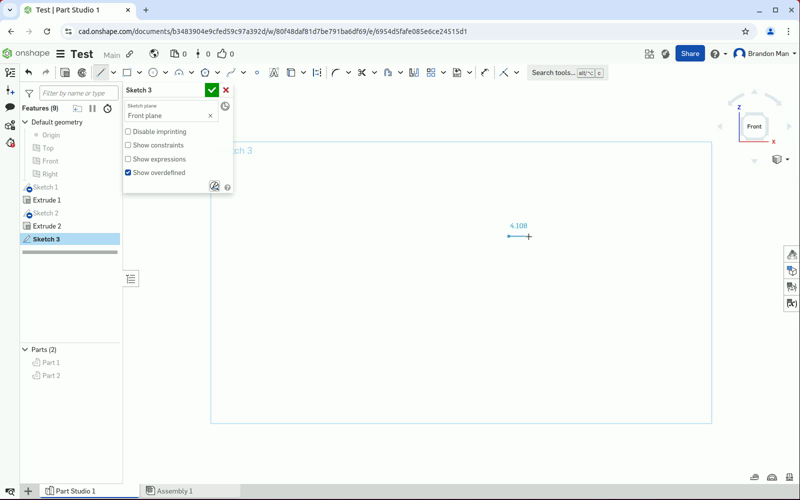
key_up(shift)
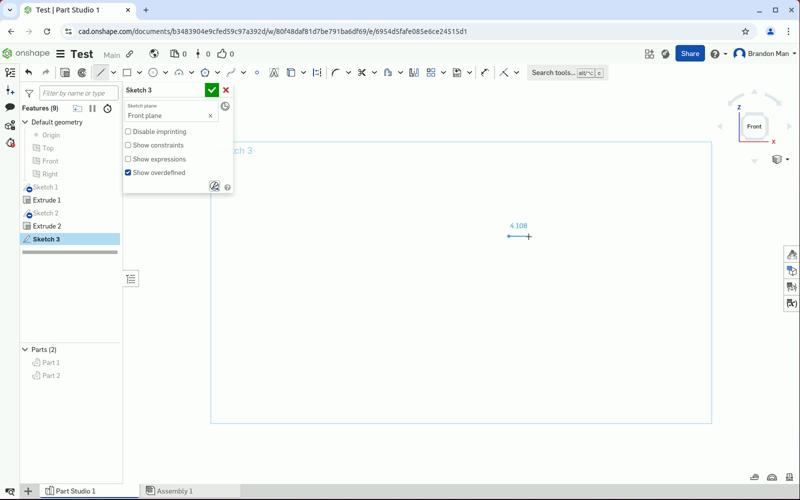
key_down(shift)
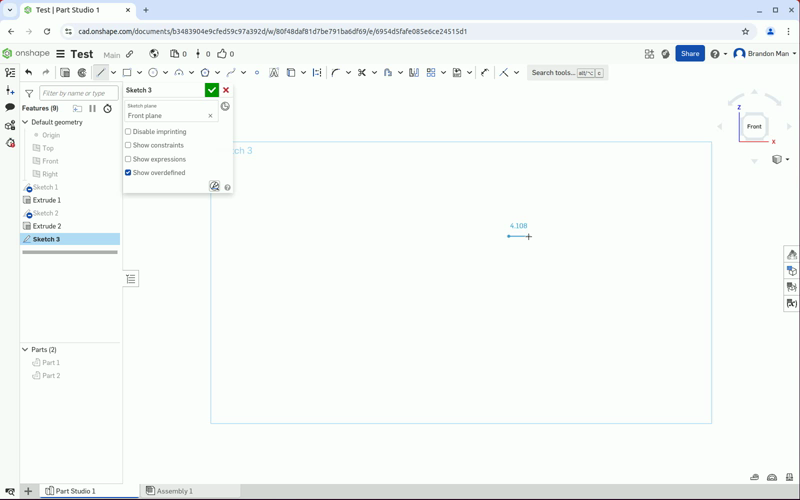
mouse_move(558, 236)
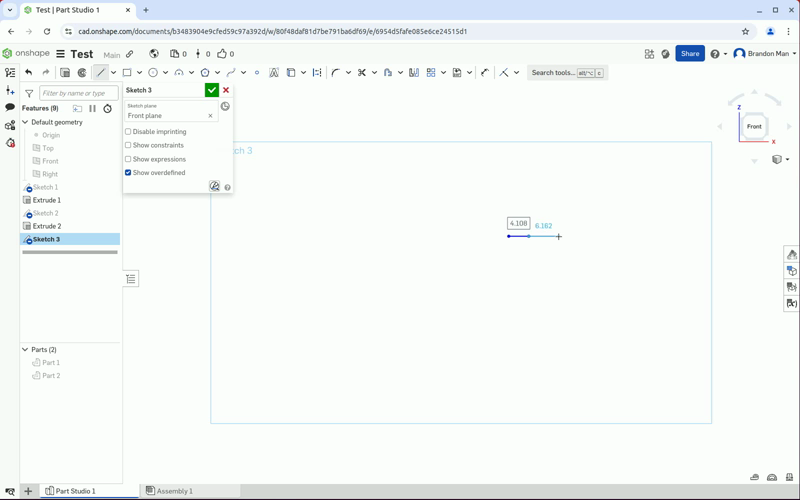
mouse_move(528, 209)
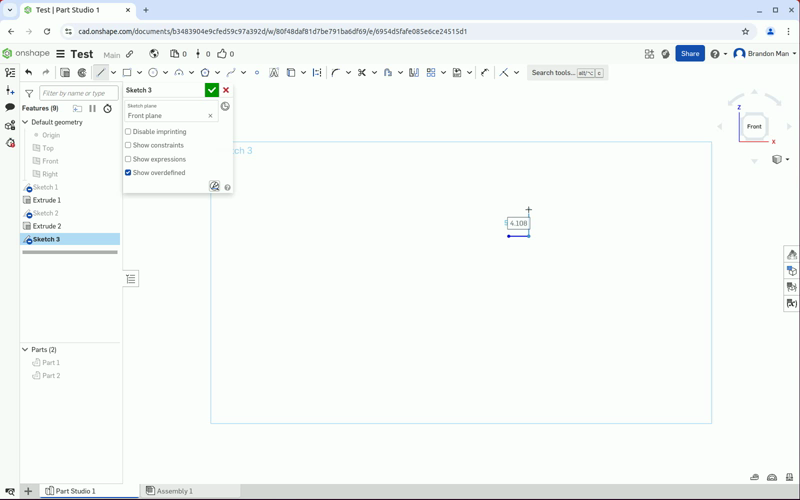
click(528, 209)
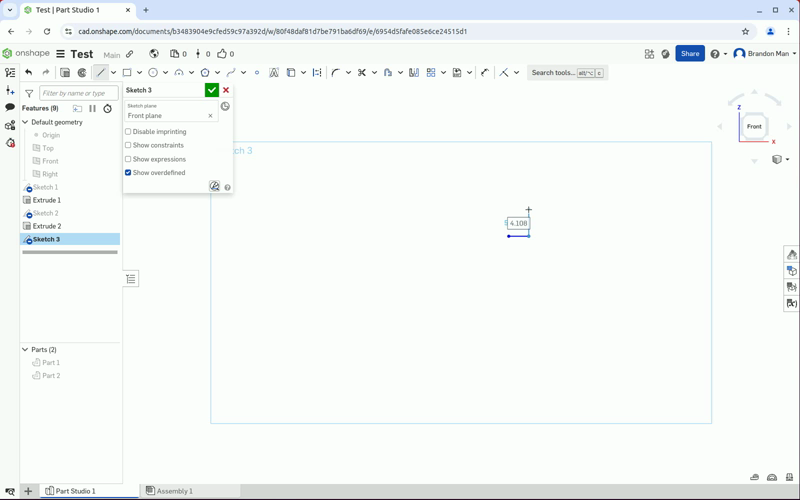
key_up(shift)
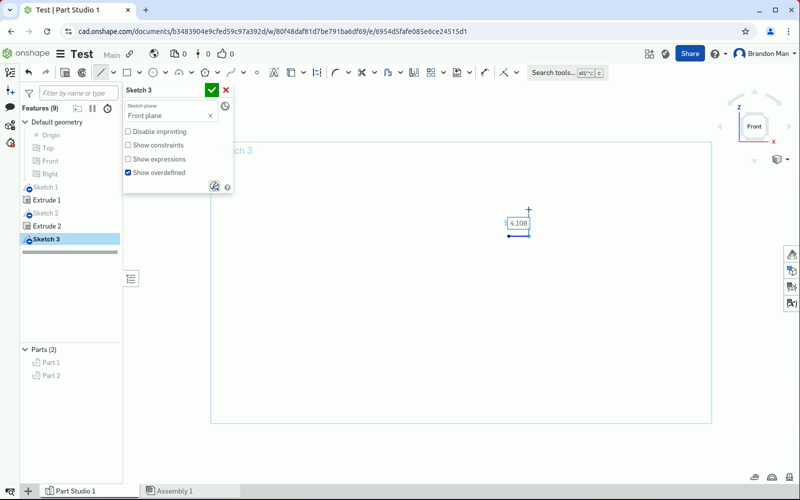
key_down(shift)
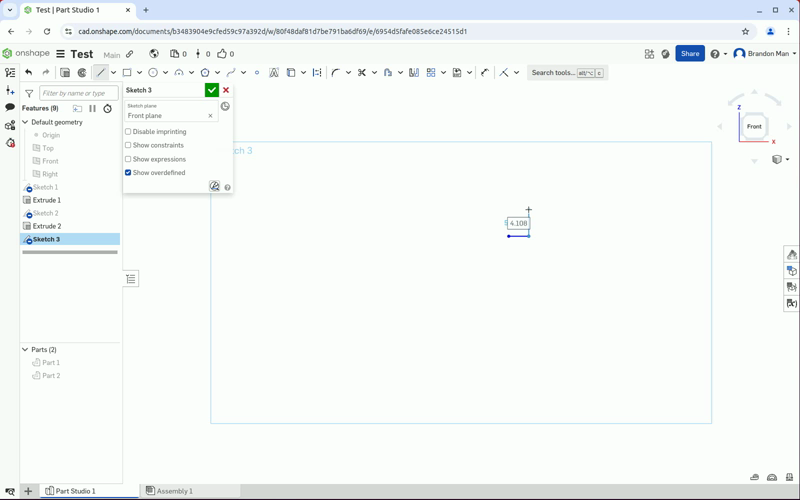
mouse_move(558, 209)
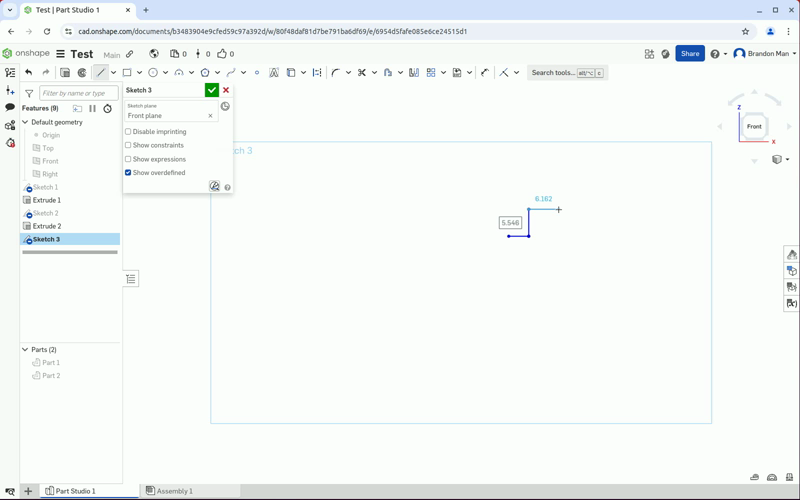
mouse_move(508, 209)
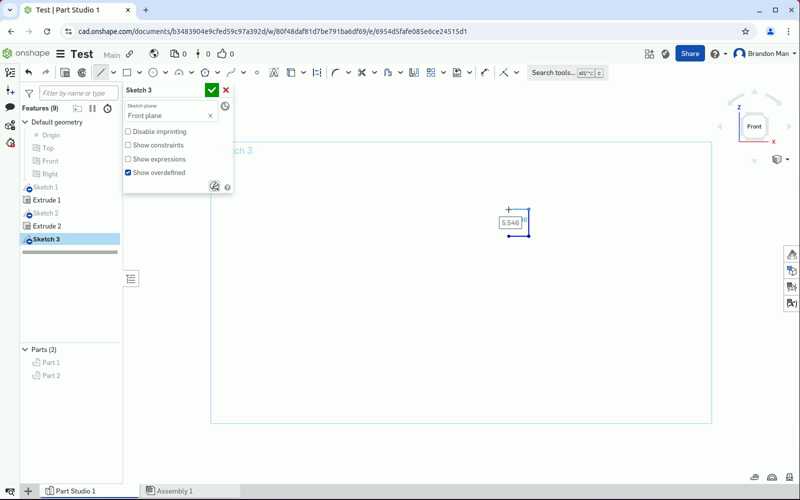
click(508, 209)
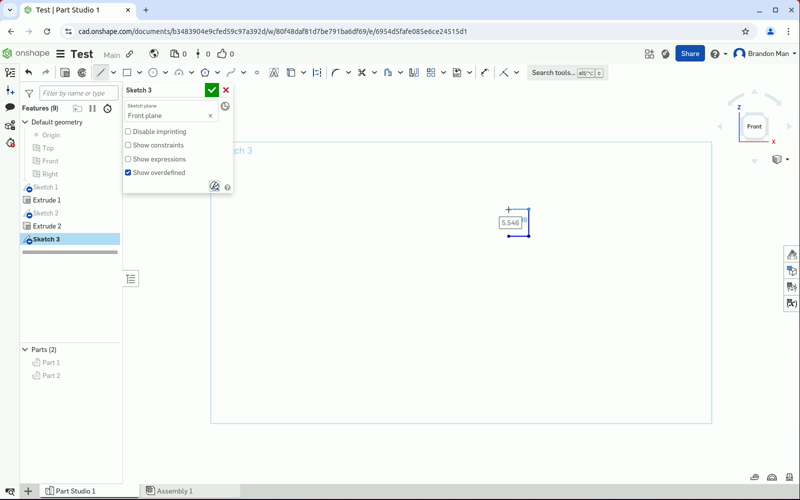
key_up(shift)
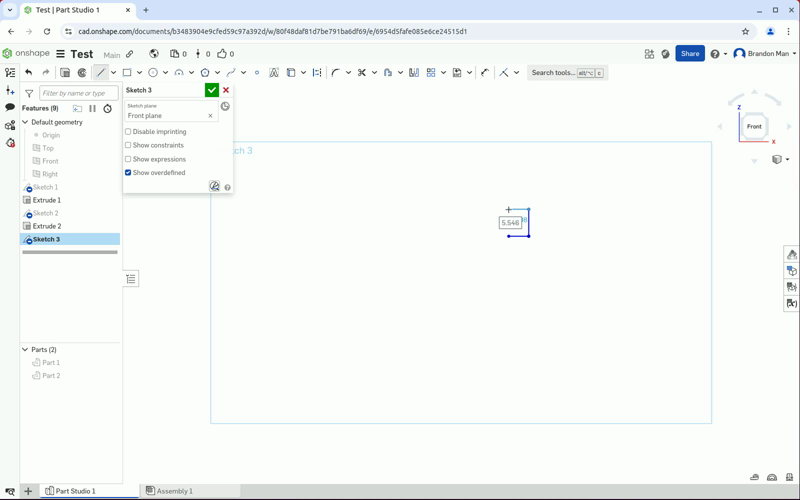
mouse_move(538, 209)
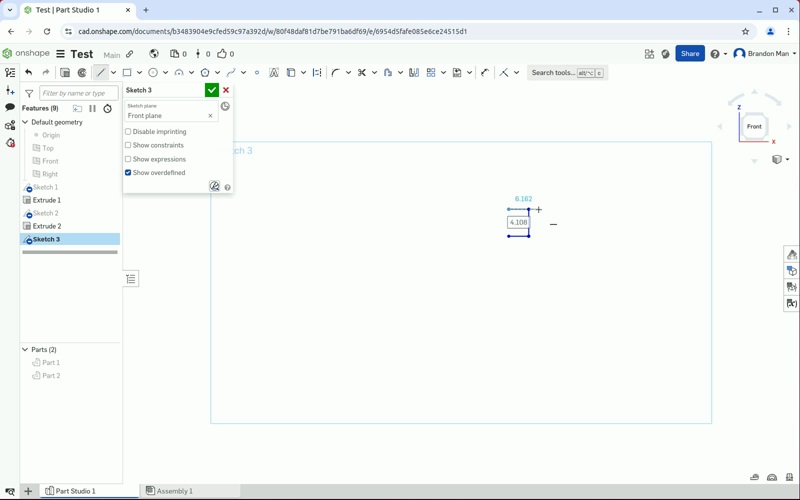
key_down(shift)
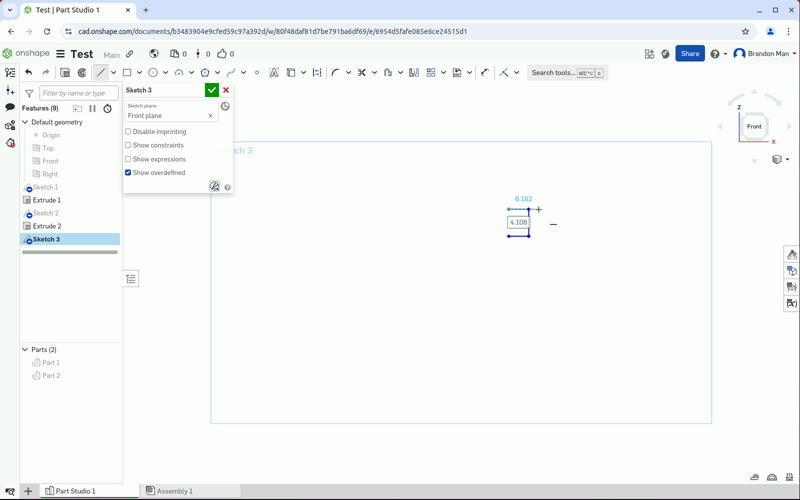
mouse_move(508, 236)
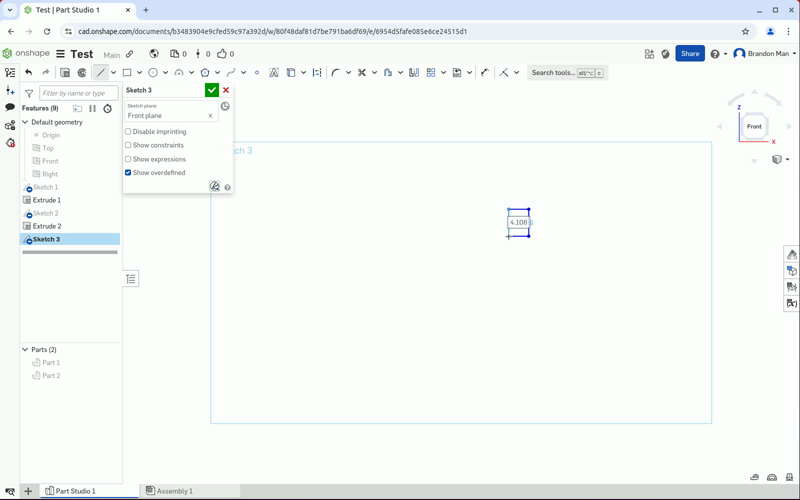
key_up(shift)
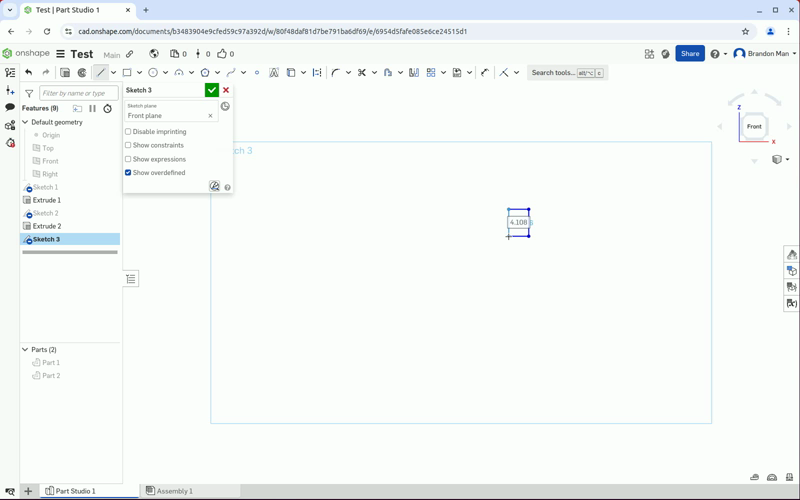
click(508, 236)
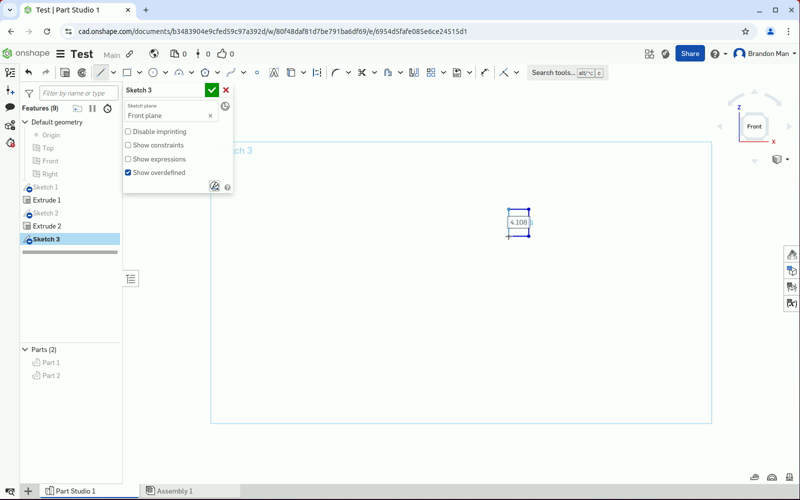
key(esc)
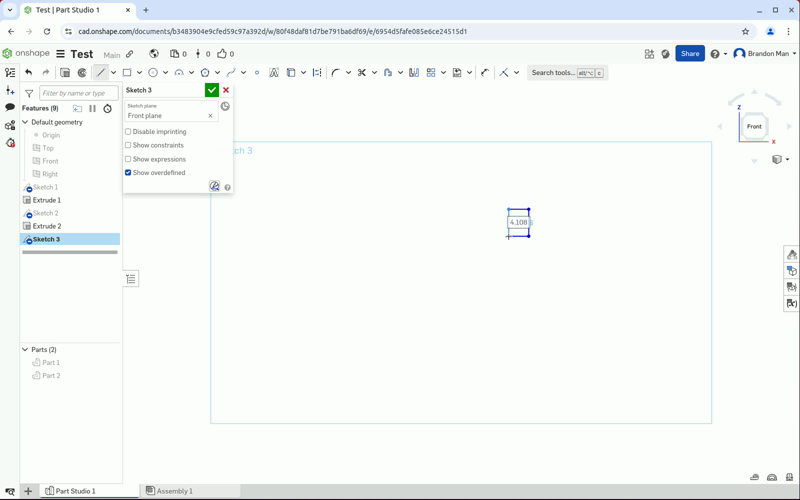
mouse_move(514, 215)
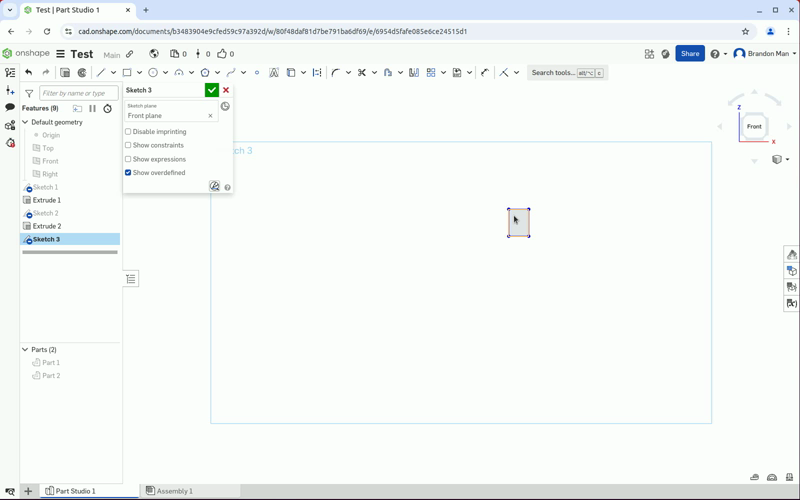
scroll(6)
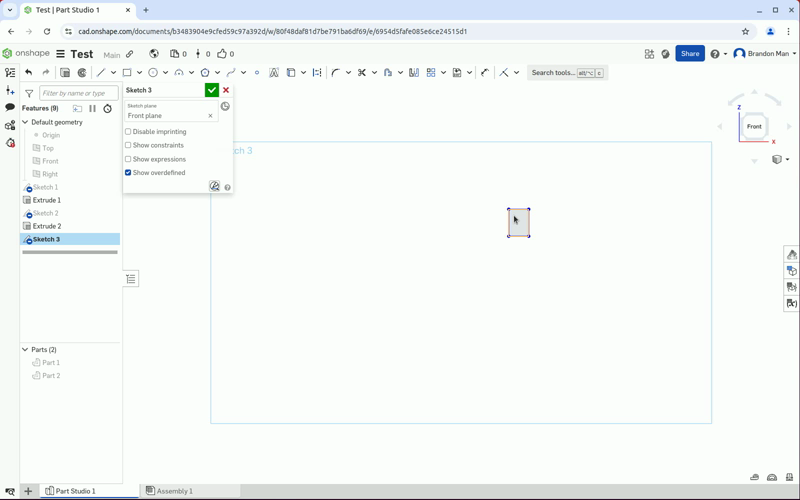
scroll(6)
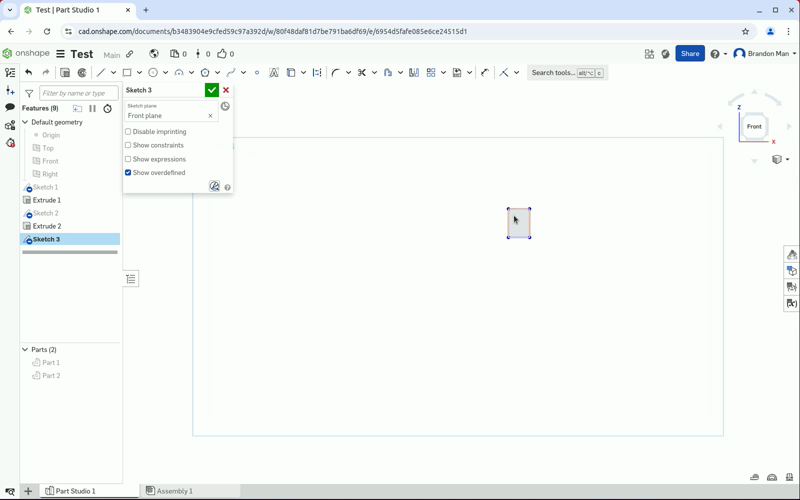
scroll(6)
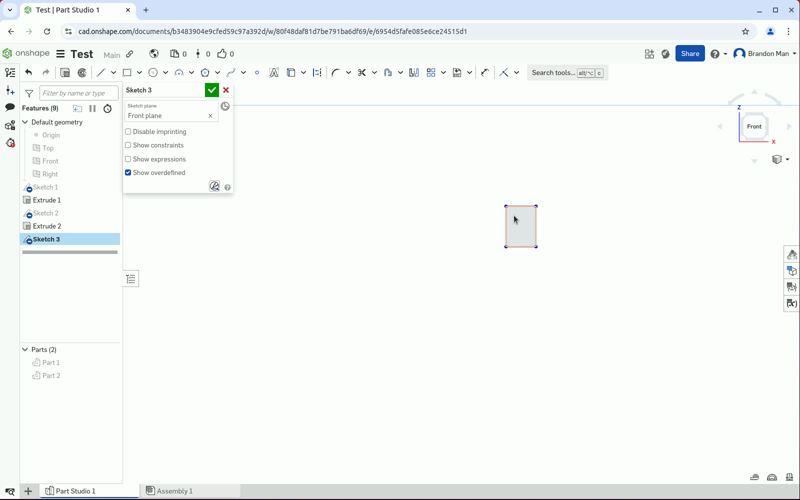
scroll(6)
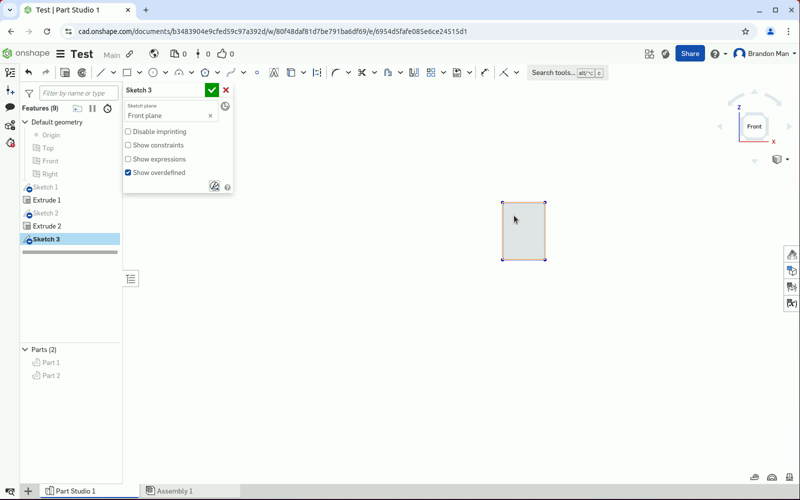
scroll(6)
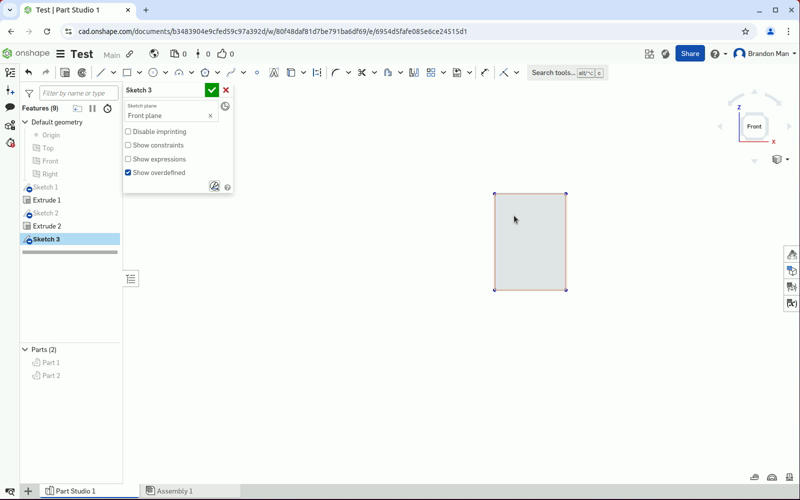
scroll(6)
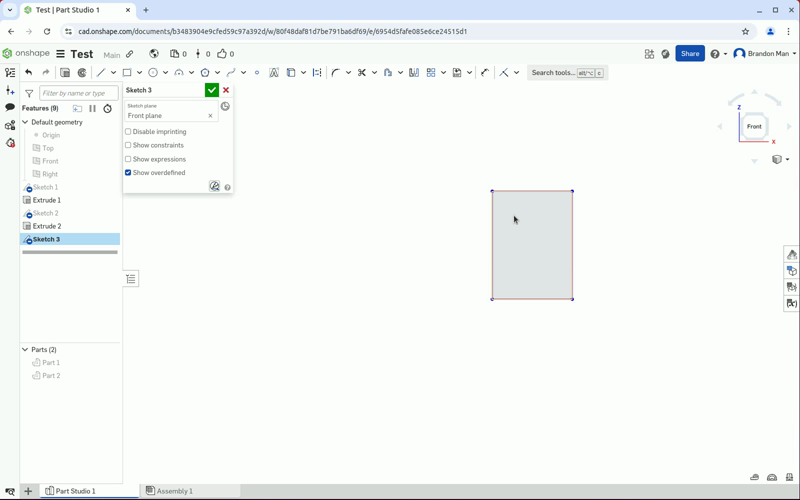
scroll(6)
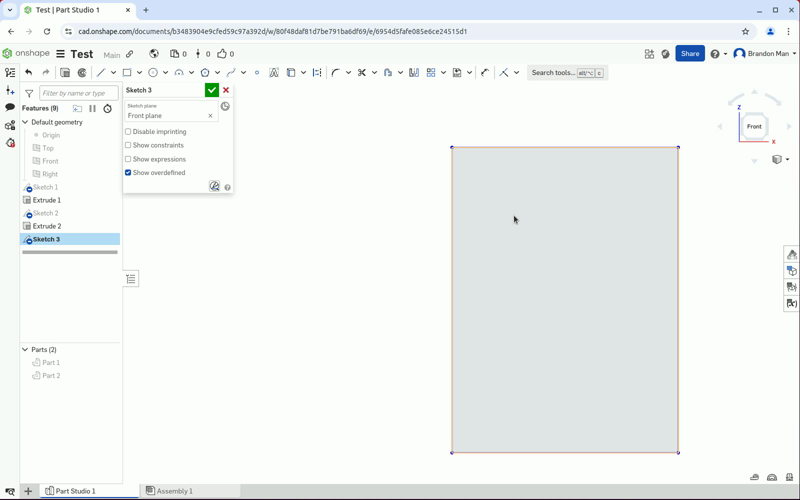
click(514, 215)
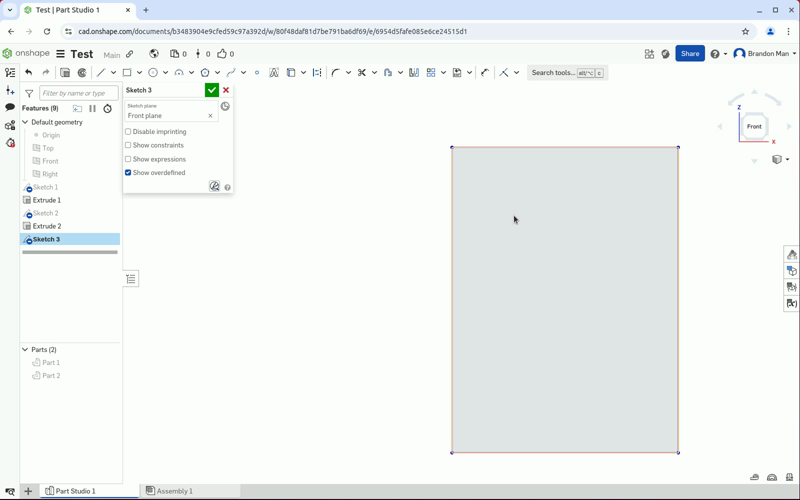
scroll(-6)
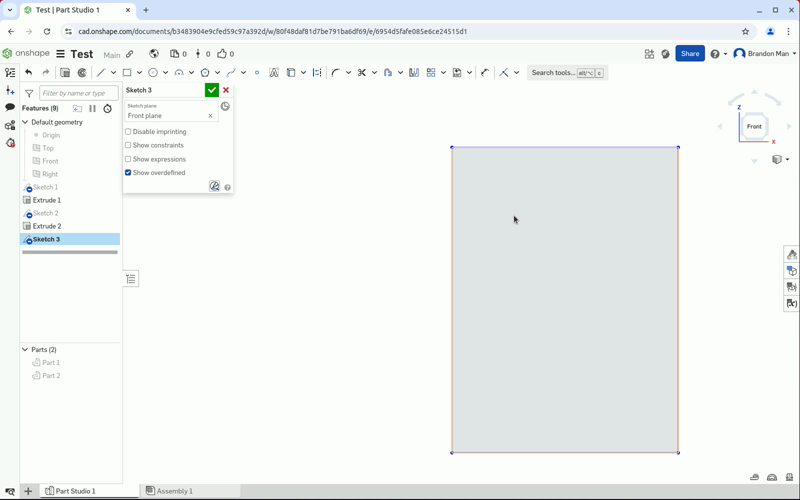
scroll(-6)
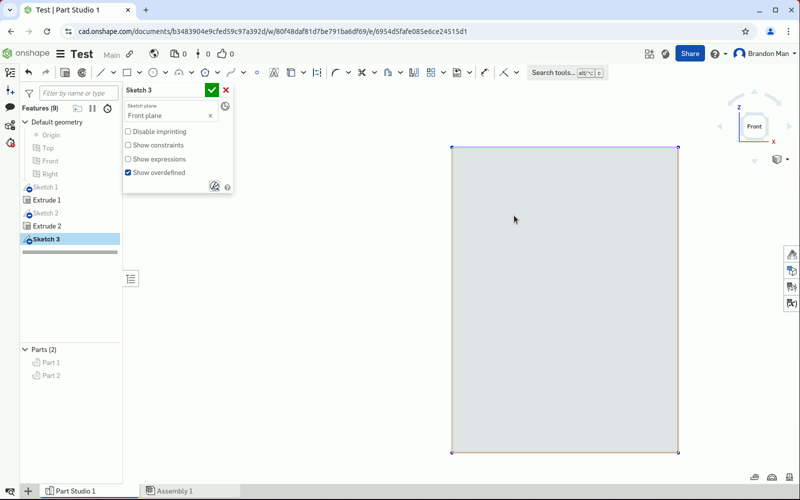
scroll(-6)
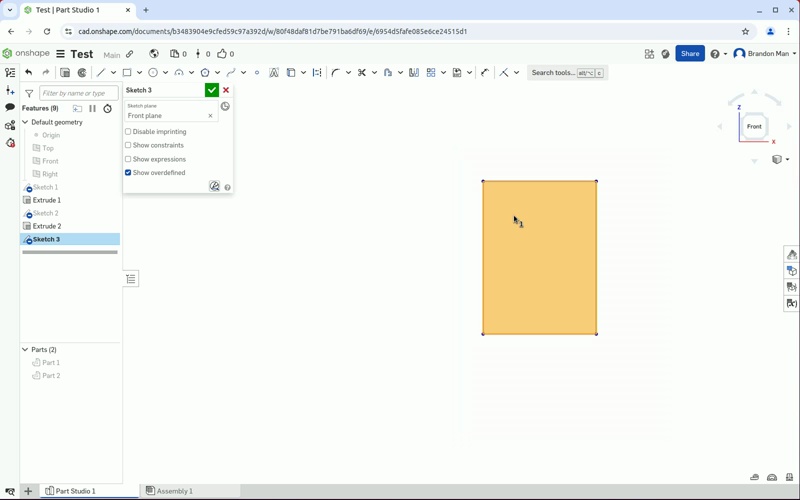
scroll(-6)
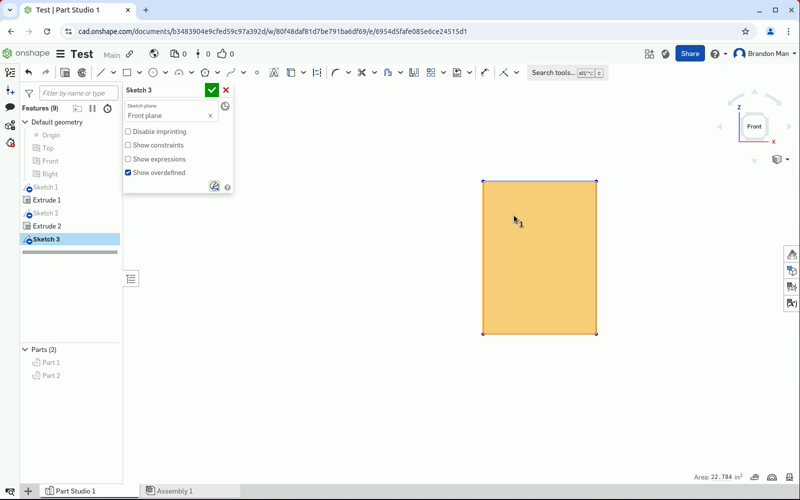
scroll(-6)
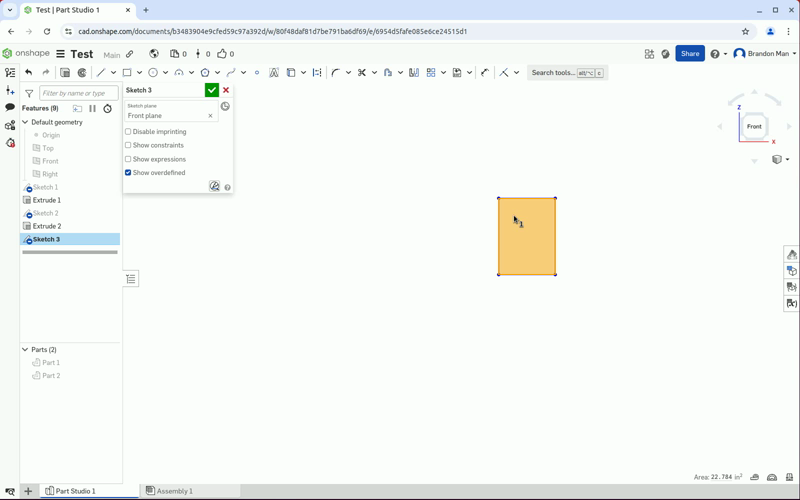
scroll(-6)
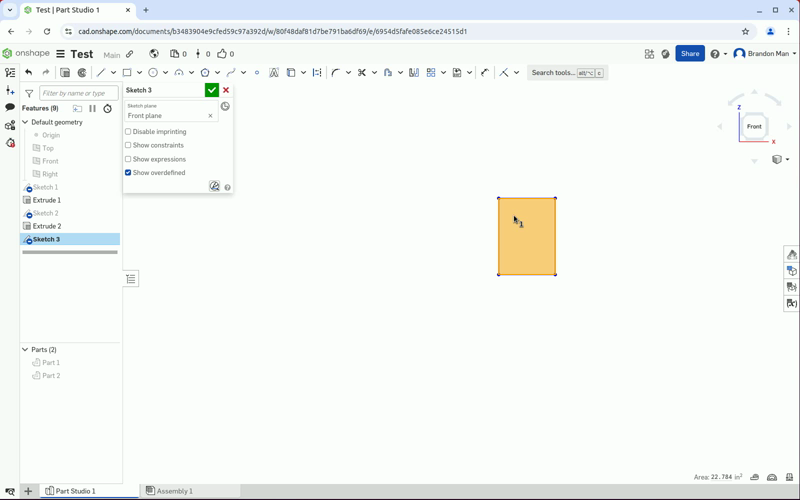
scroll(-6)
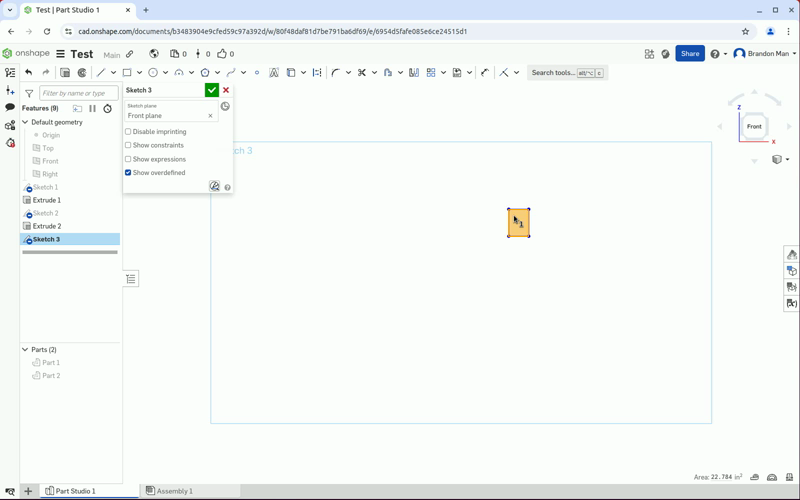
mouse_move(73, 352)
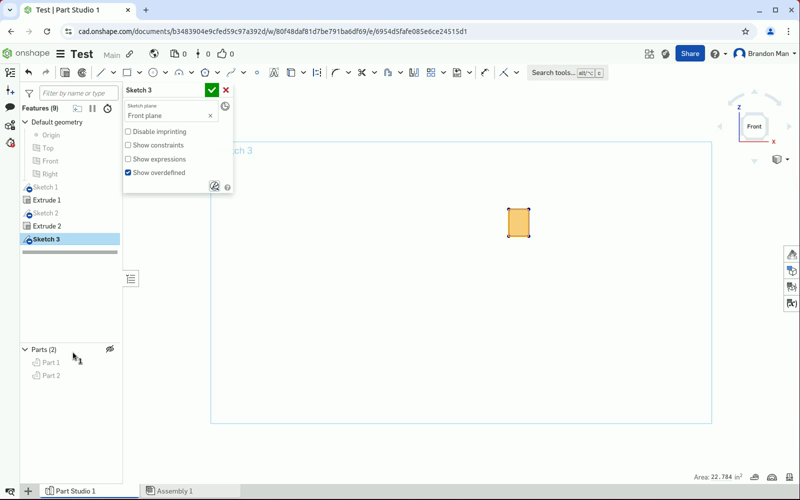
key(shift+y)
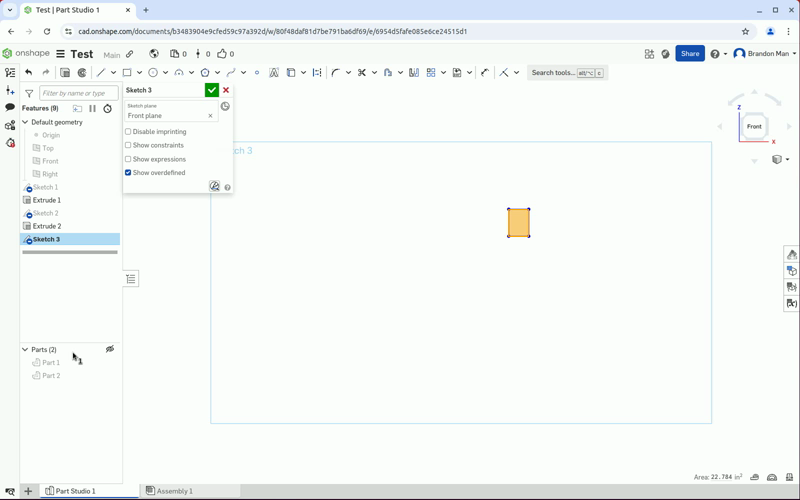
key(shift+e)
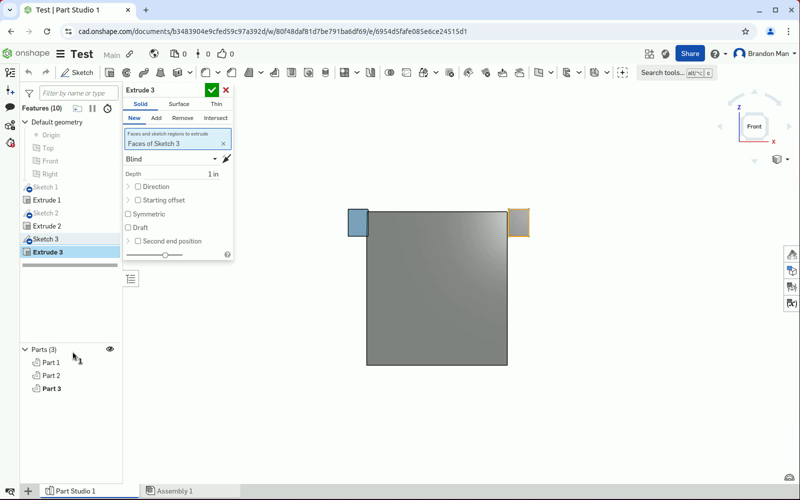
mouse_move(143, 106)
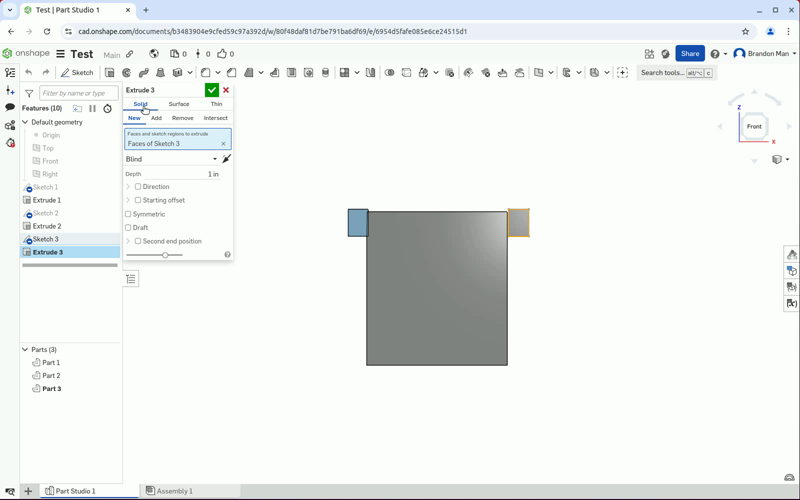
click(143, 106)
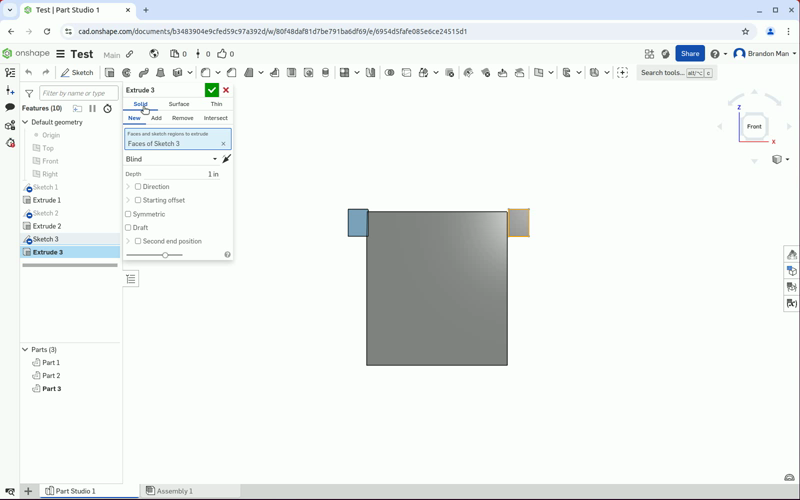
mouse_move(137, 120)
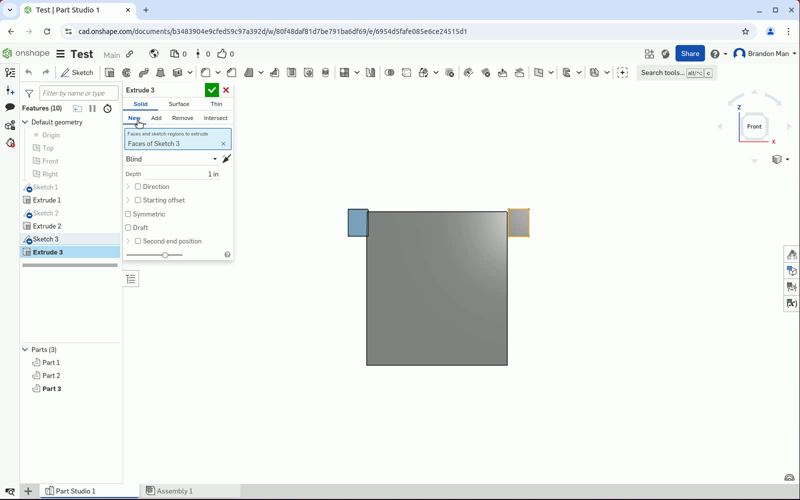
click(137, 120)
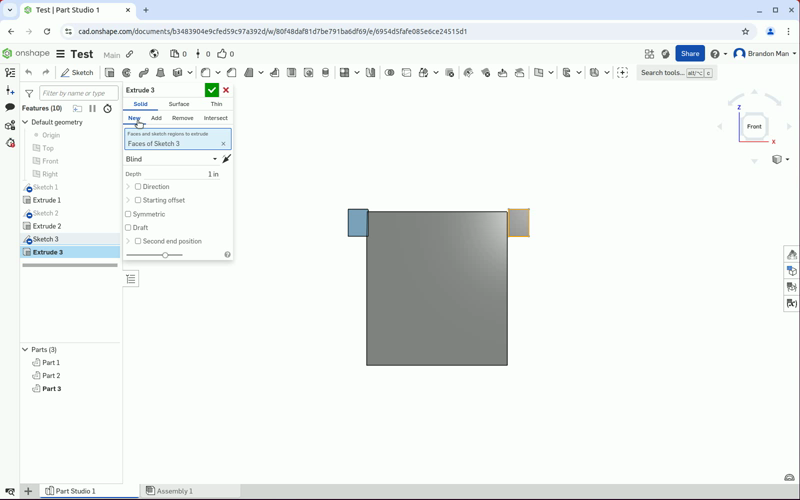
key(tab, 4)
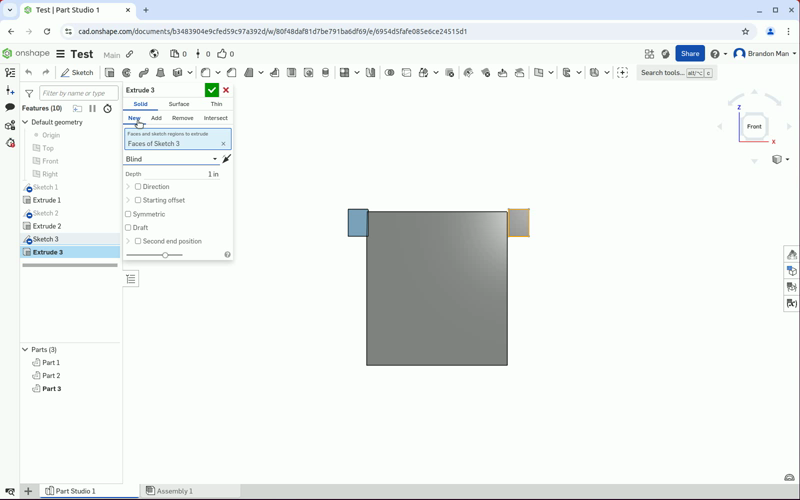
text(3.851)
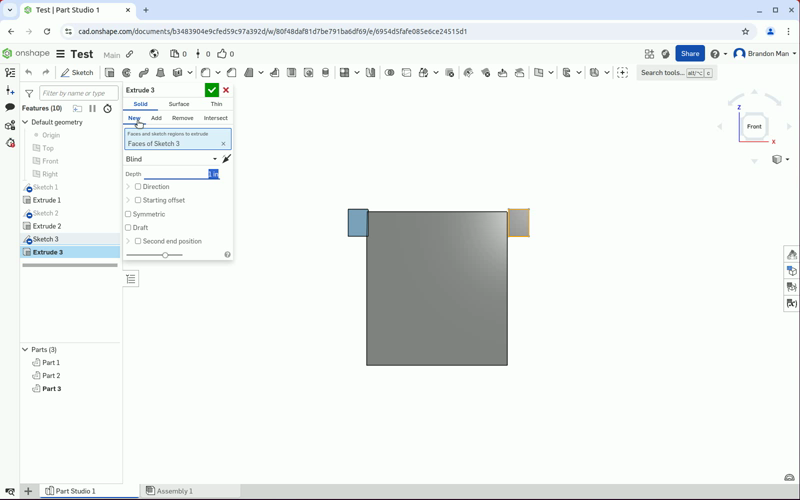
key(enter)
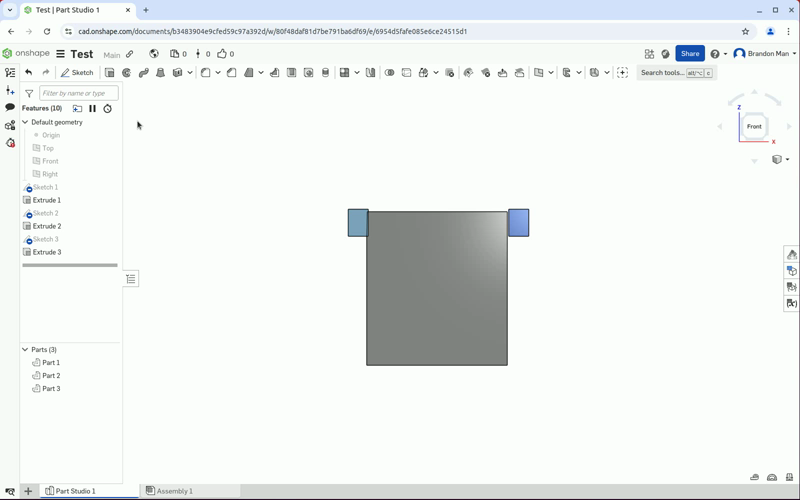
key(shift+h)
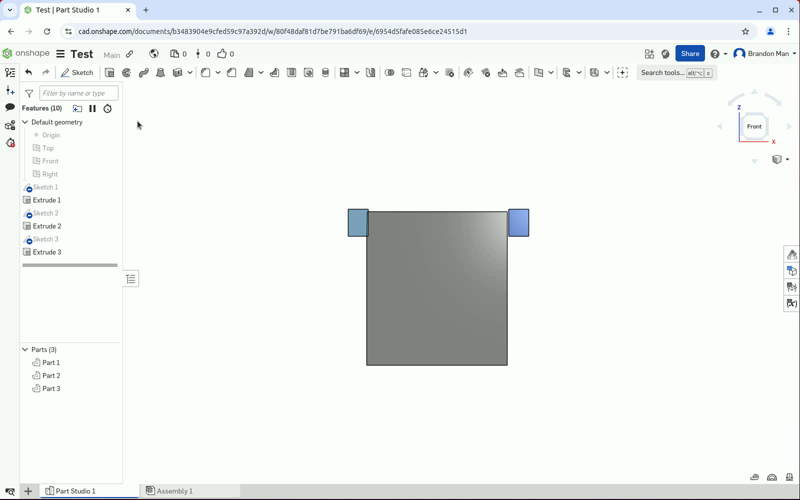
key(shift+h)
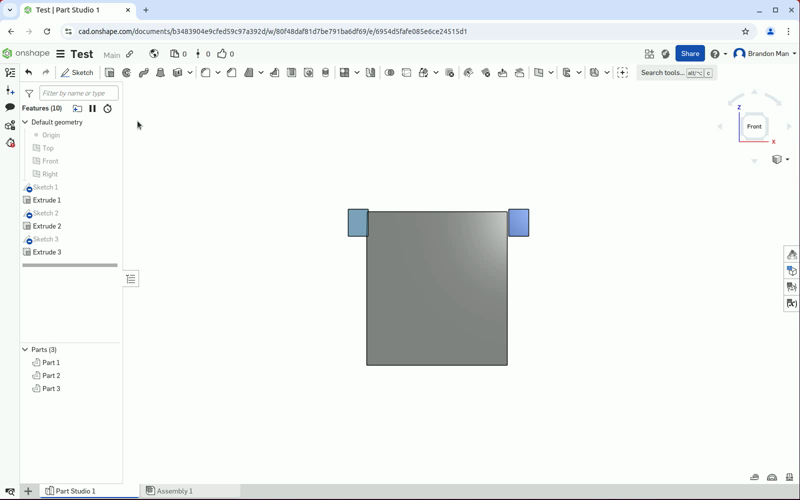
key(shift+7)
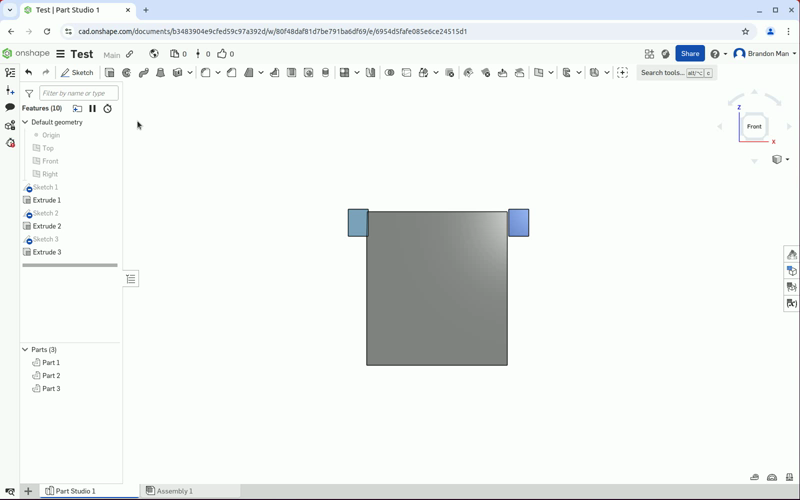
key(left, 2)
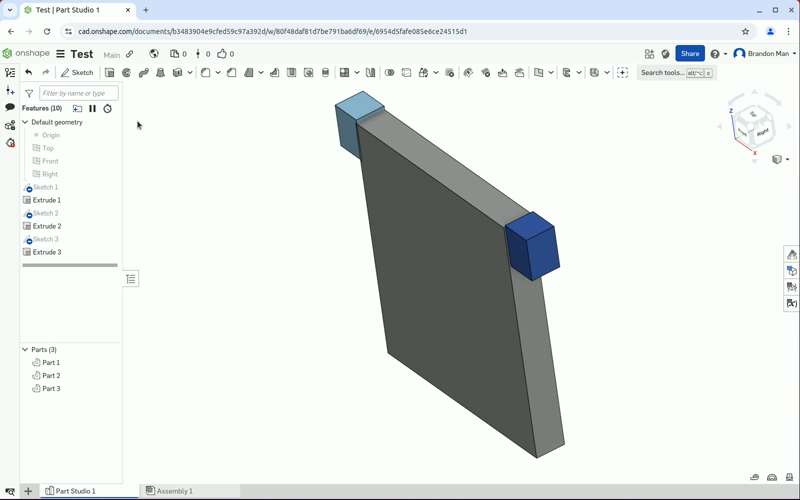
key(down, 2)
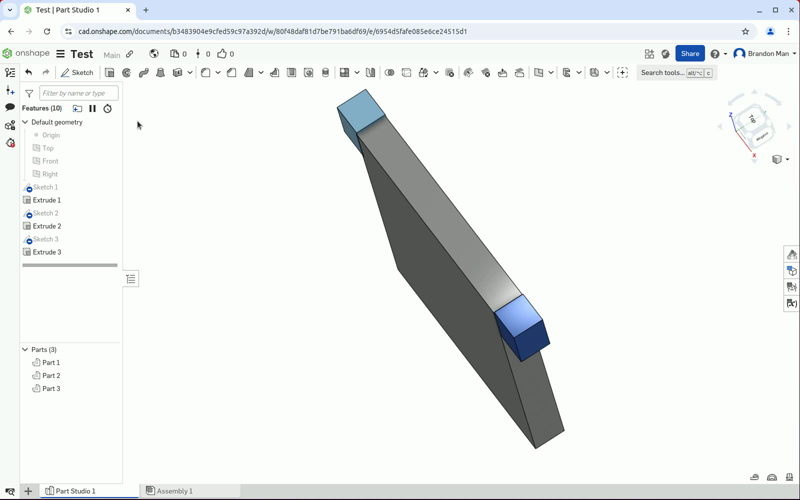
key(up, 2)
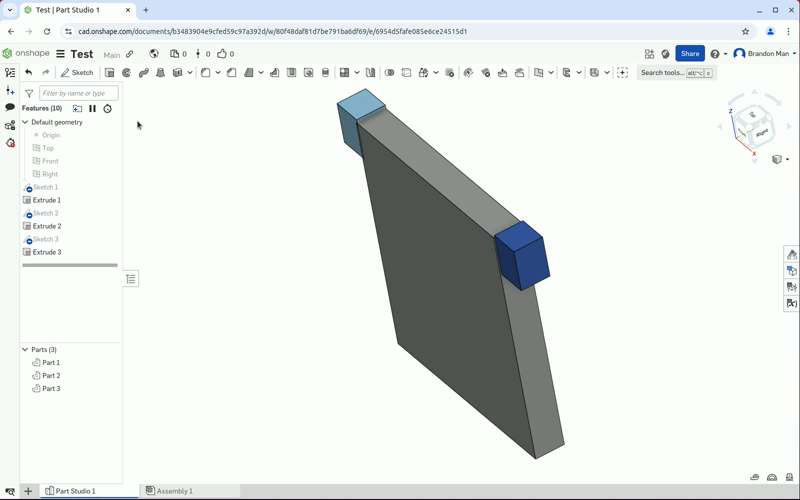
key(right, 2)
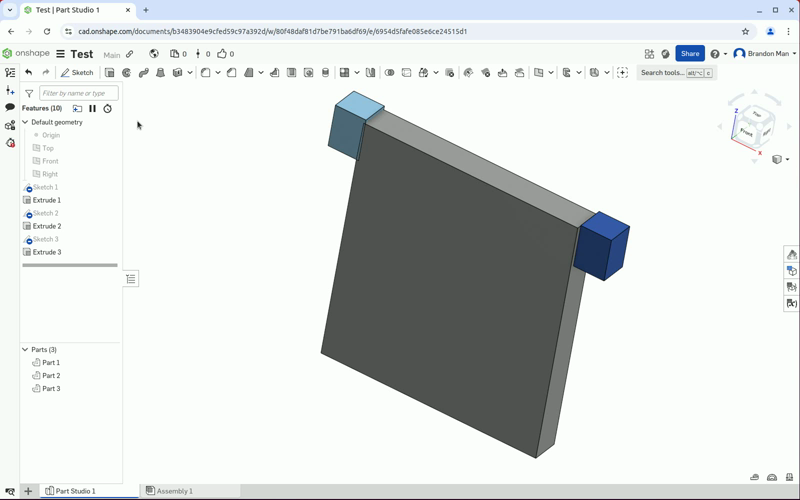
mouse_move(73, 189)
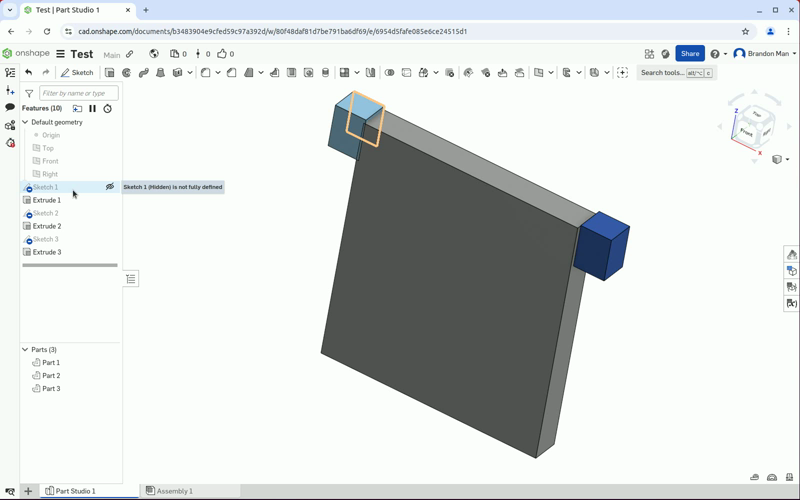
click(73, 189)